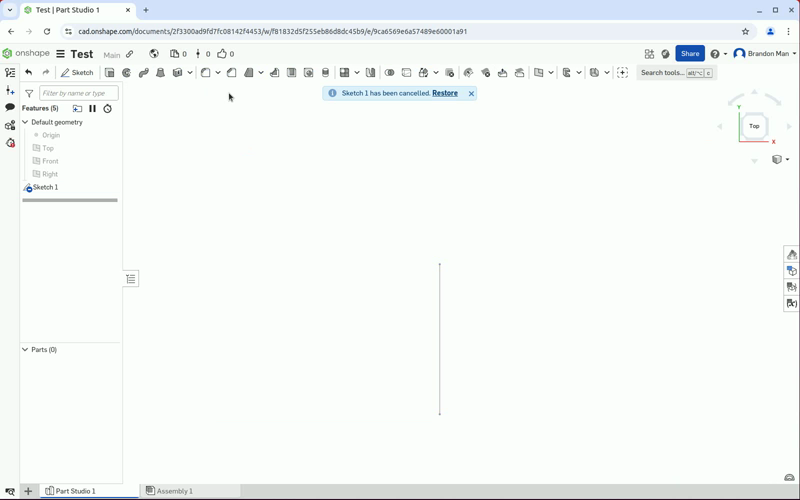
key(shift+h)
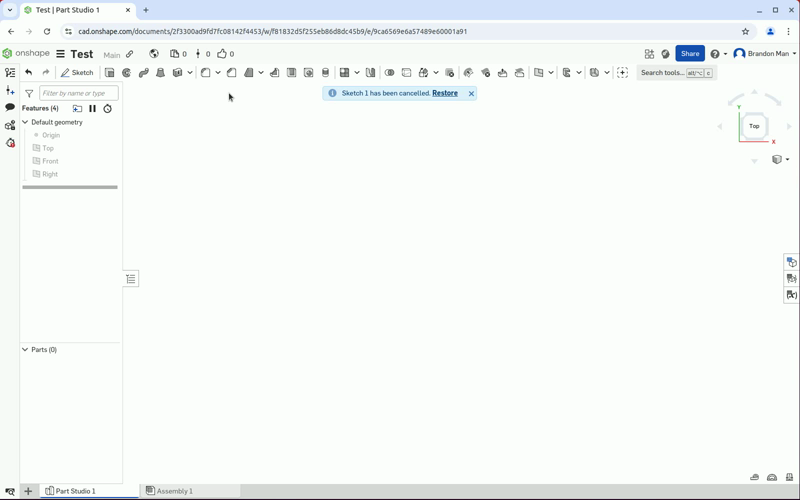
mouse_move(73, 352)
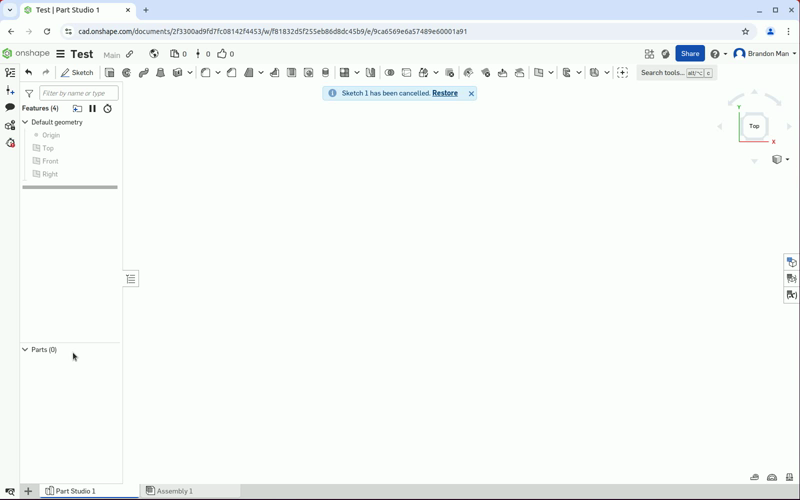
key(y)
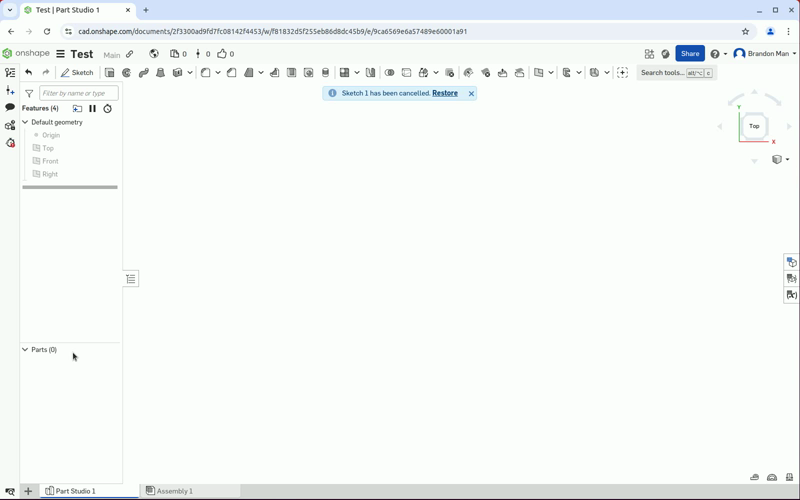
key(shift+p)
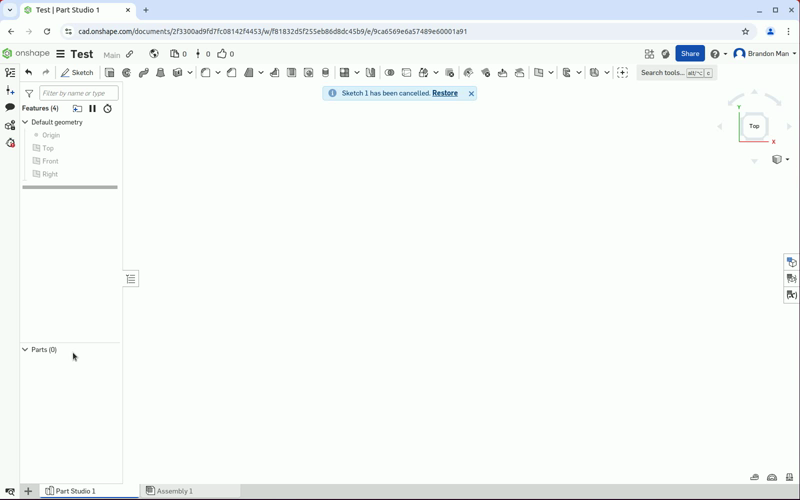
key(space)
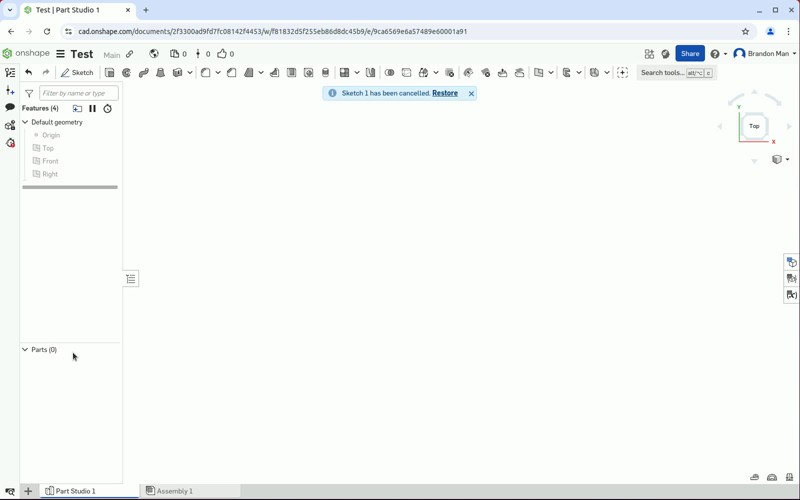
key_down(shift)
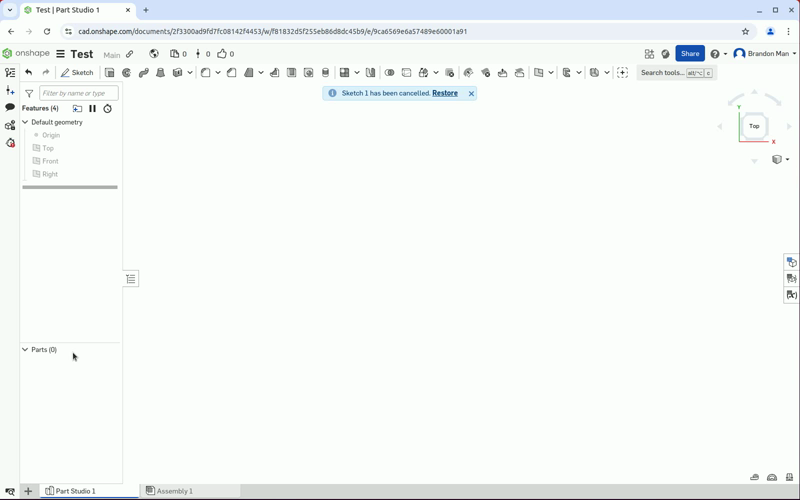
key(up)
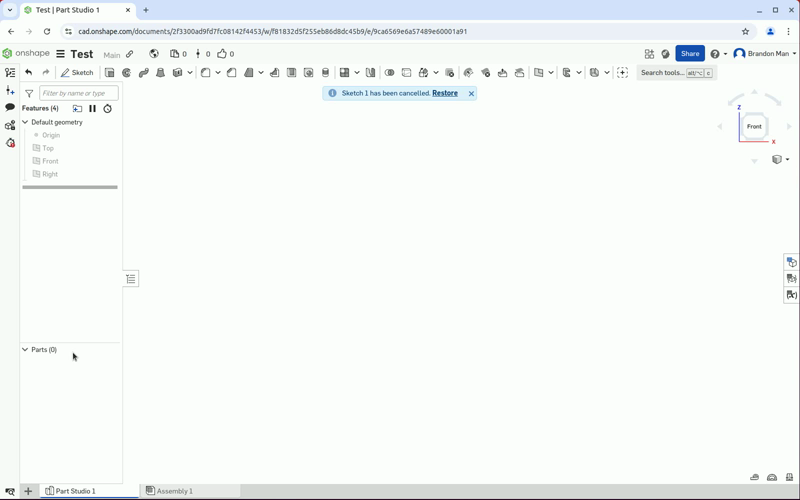
key_up(shift)
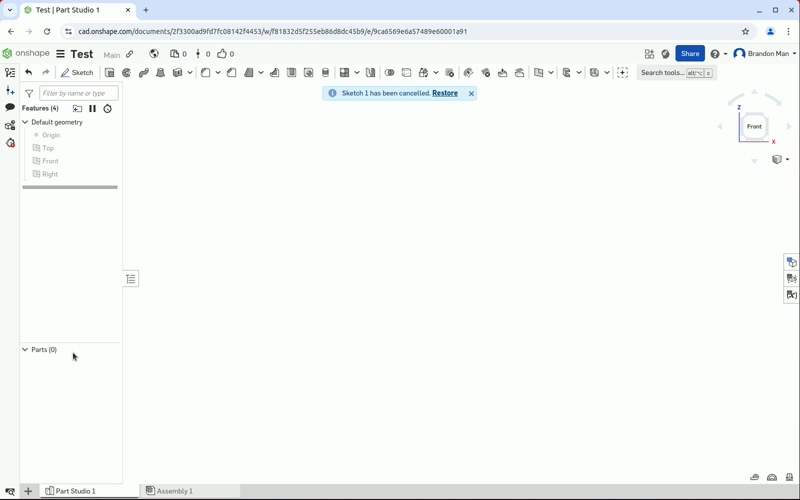
mouse_move(73, 352)
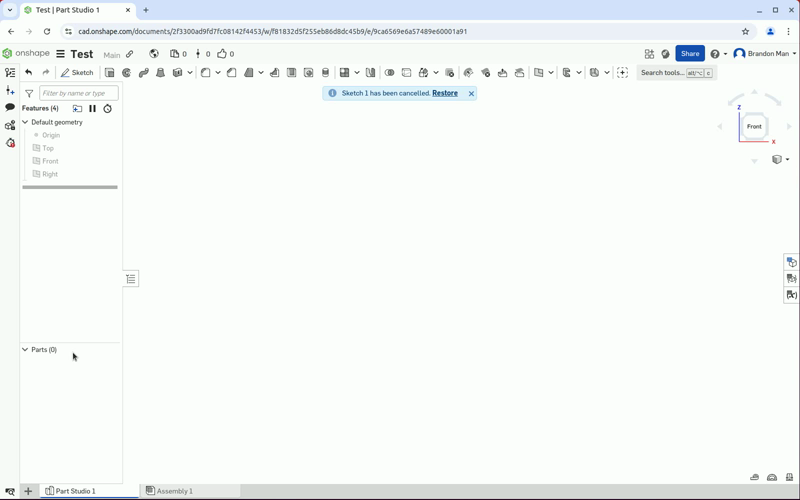
key(shift+y)
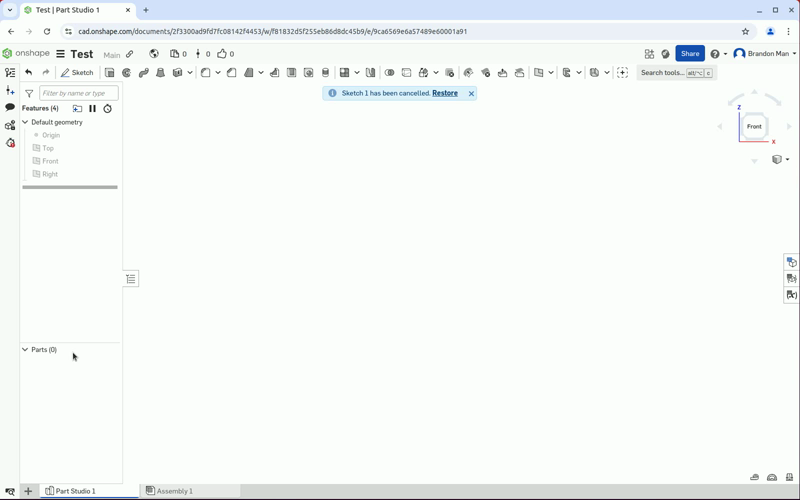
key(shift+s)
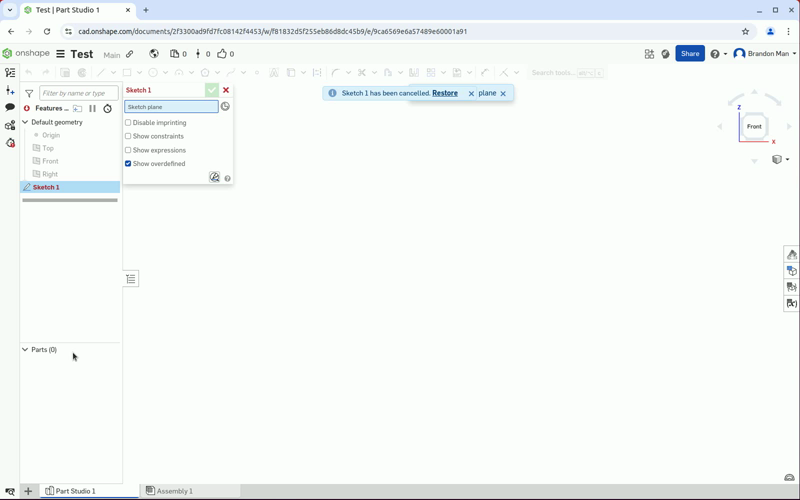
mouse_move(73, 163)
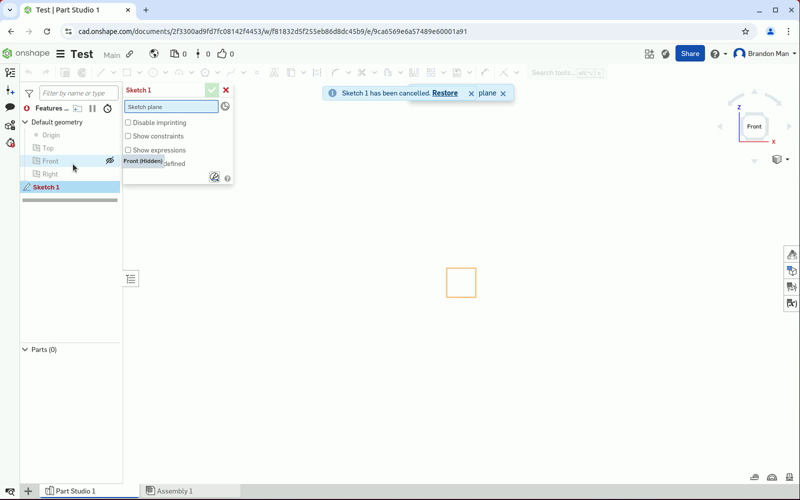
click(73, 163)
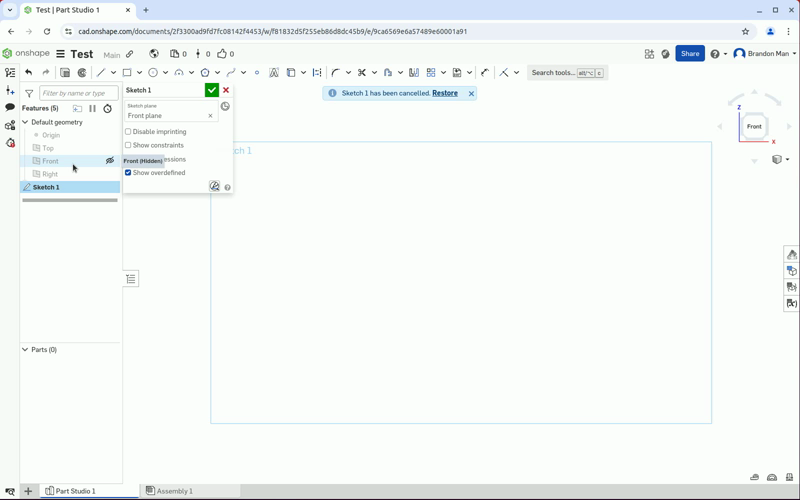
mouse_move(73, 352)
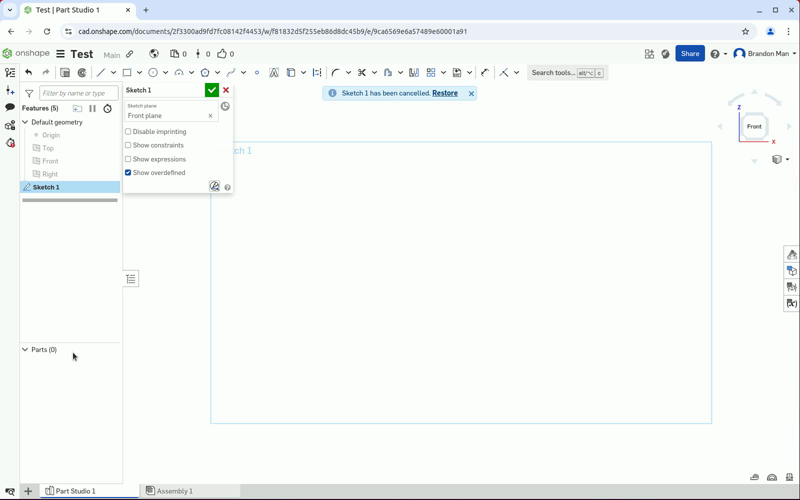
key(y)
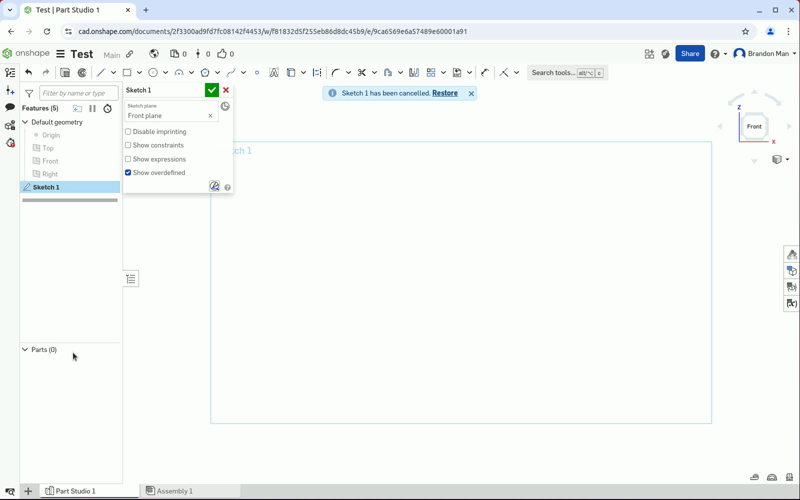
key(l)
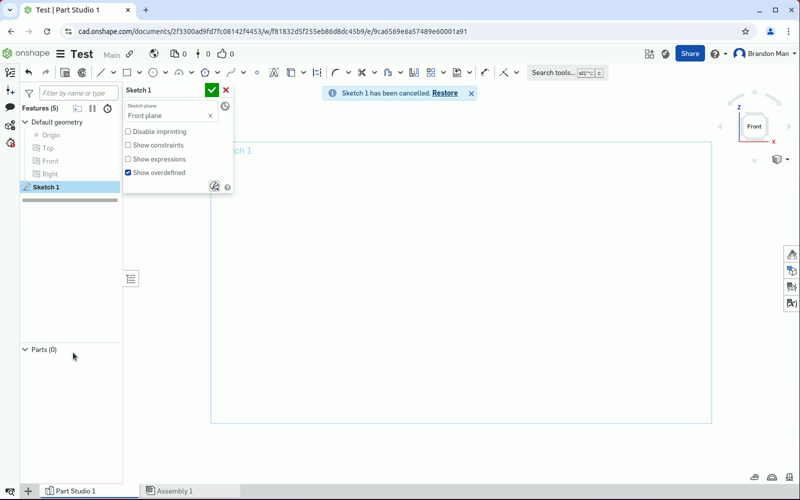
key_down(shift)
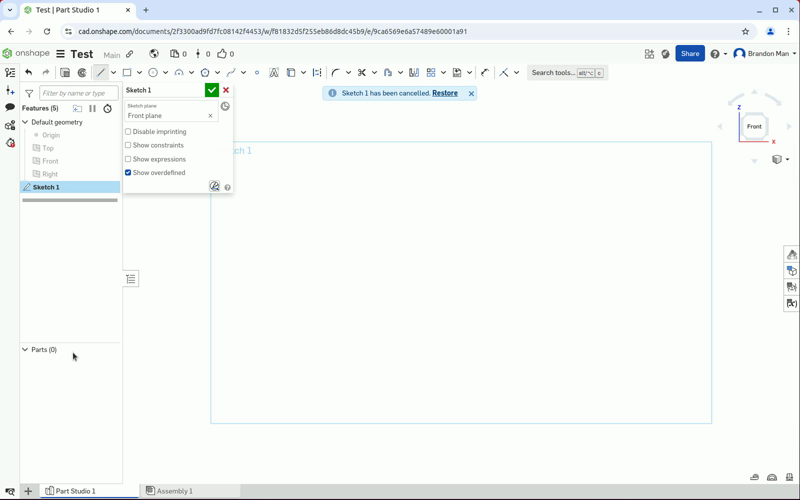
mouse_move(348, 282)
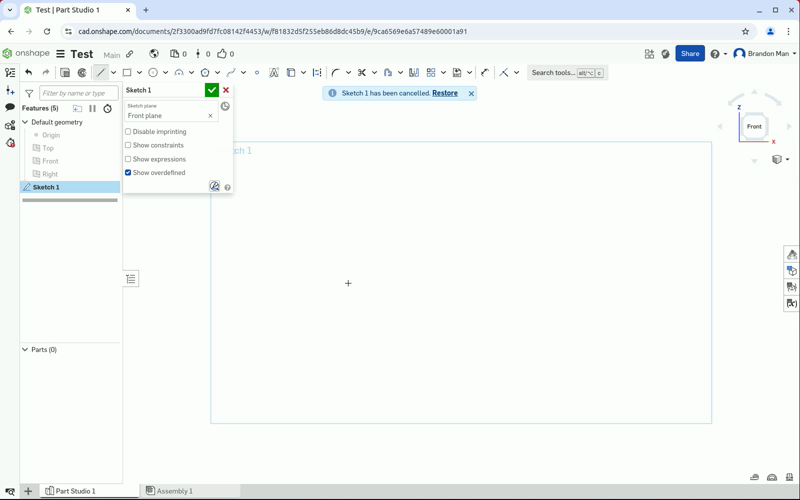
click(348, 282)
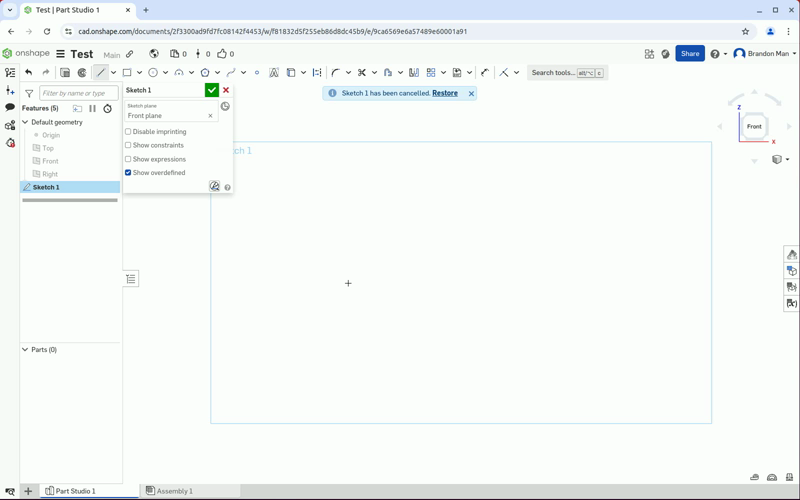
key_up(shift)
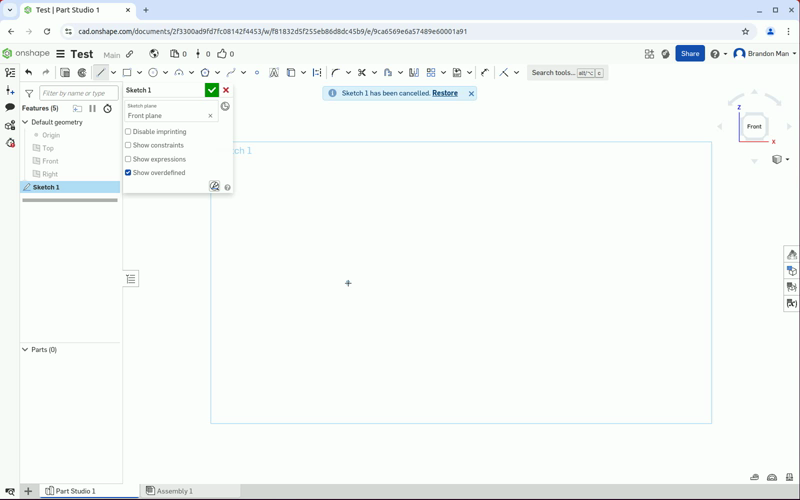
key_down(shift)
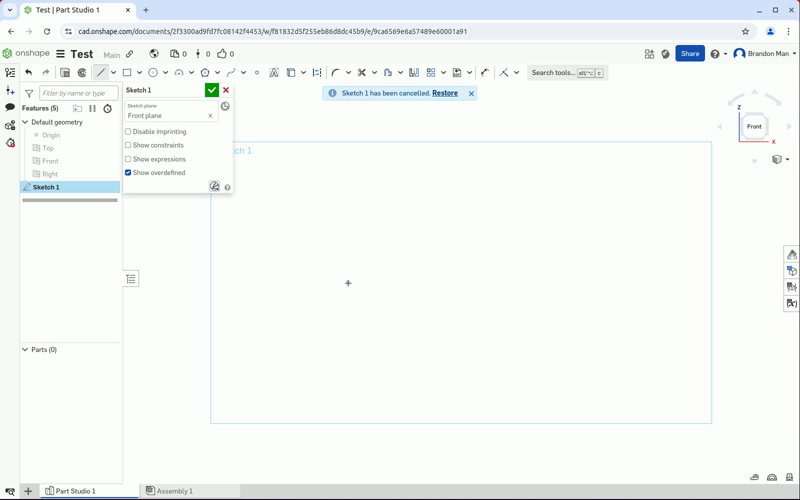
mouse_move(378, 282)
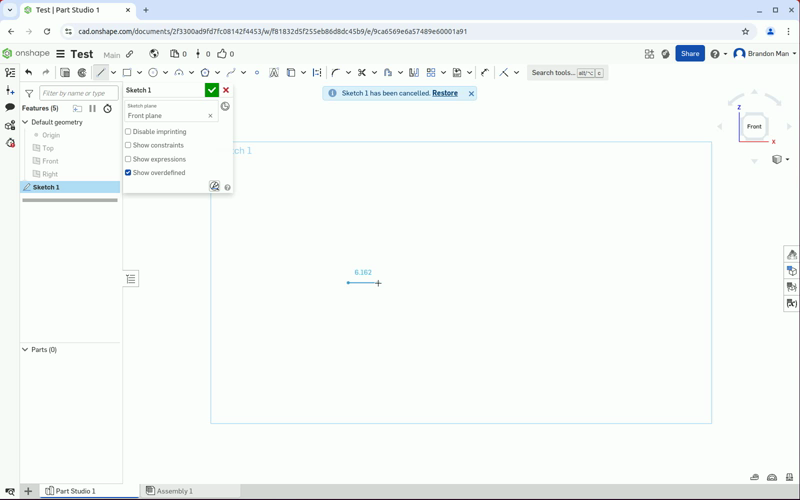
mouse_move(392, 282)
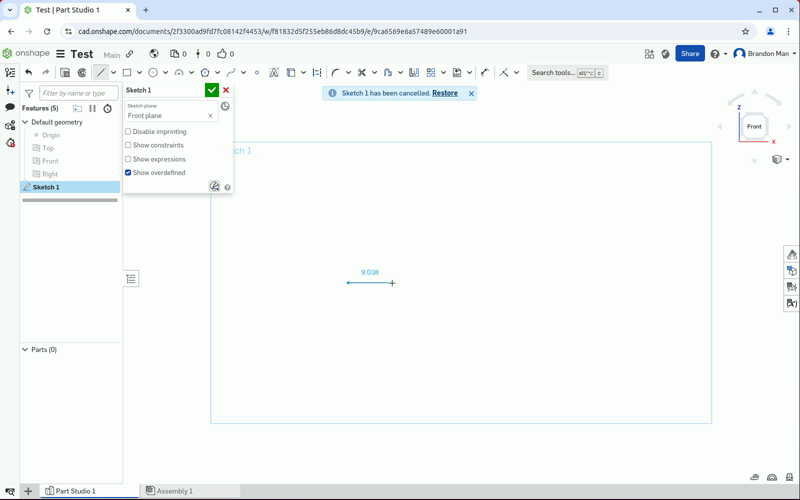
click(392, 282)
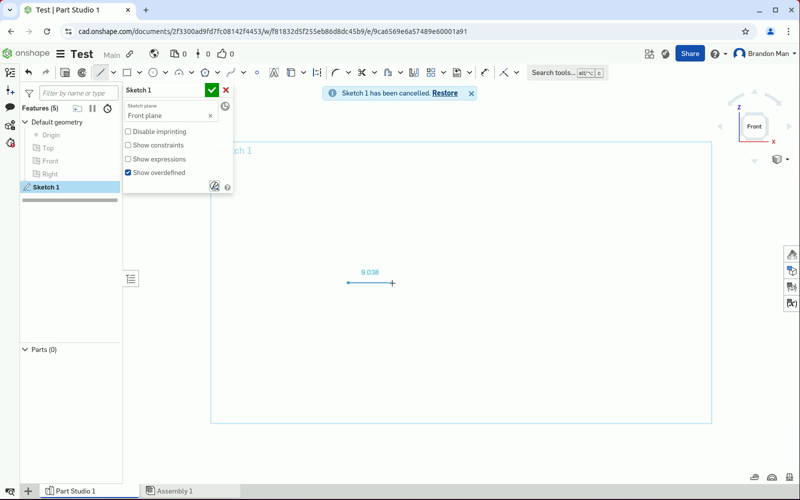
key_up(shift)
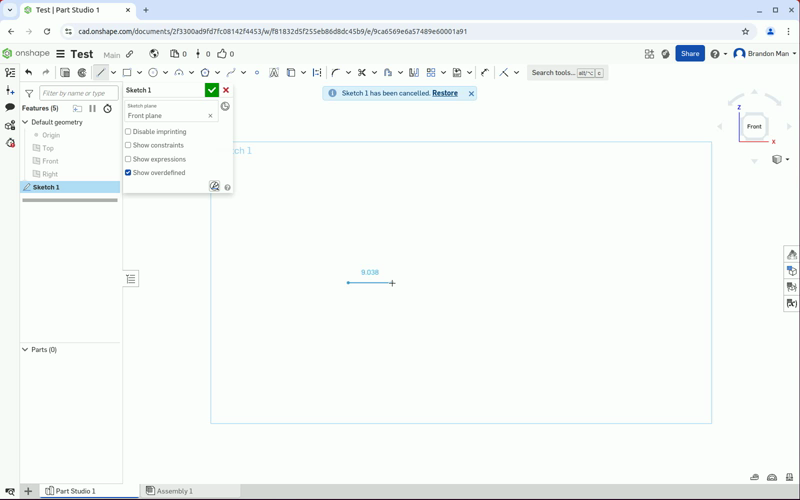
key_down(shift)
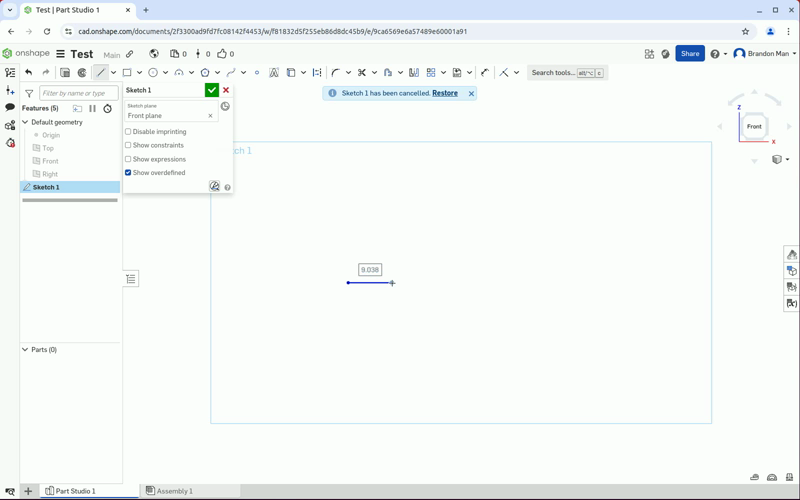
mouse_move(460, 282)
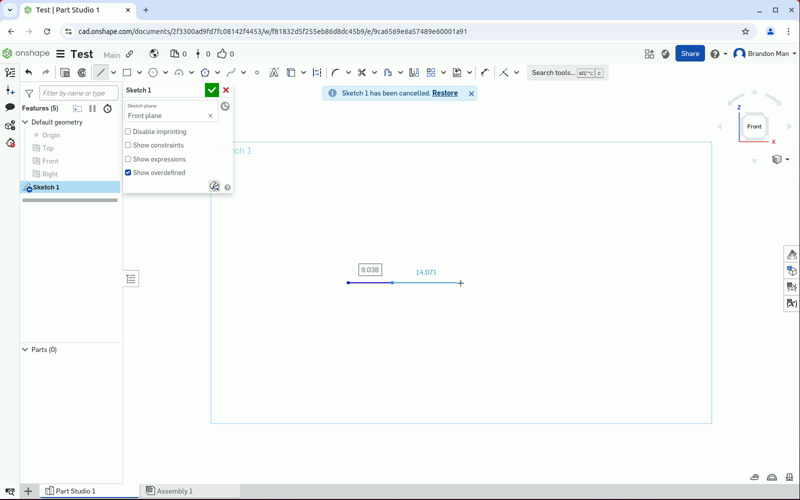
click(460, 282)
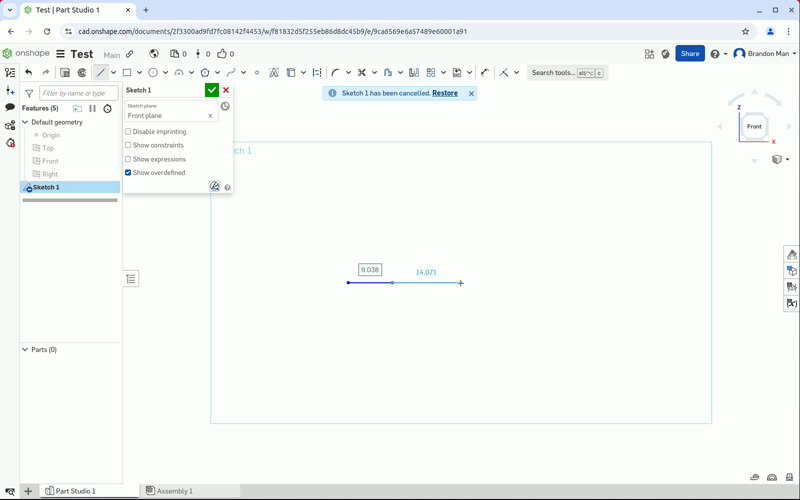
key_up(shift)
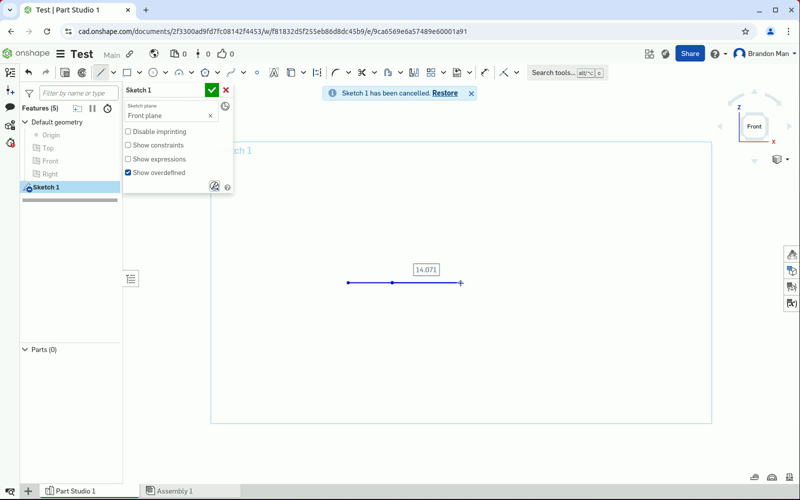
key_down(shift)
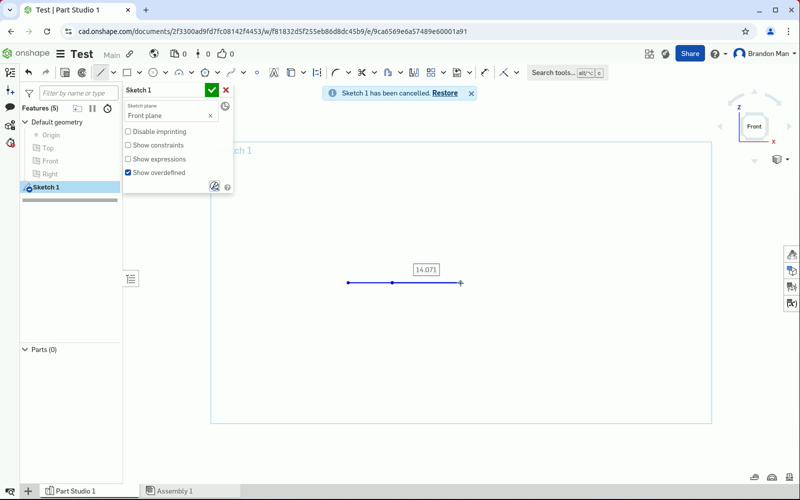
mouse_move(490, 282)
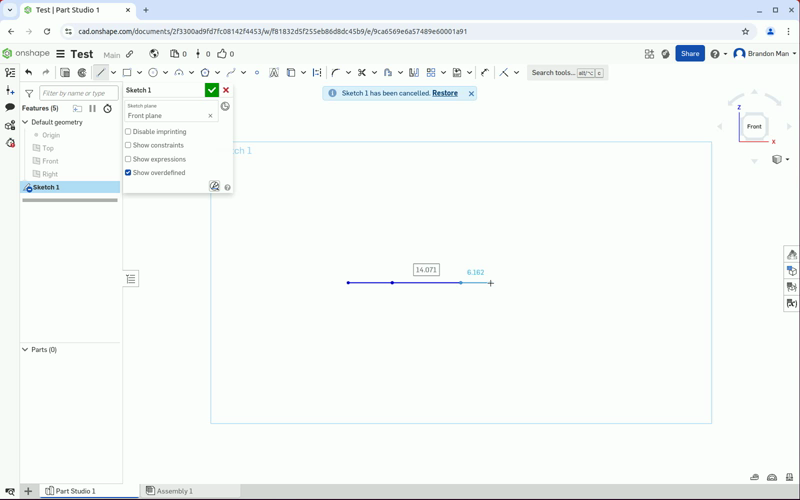
mouse_move(460, 280)
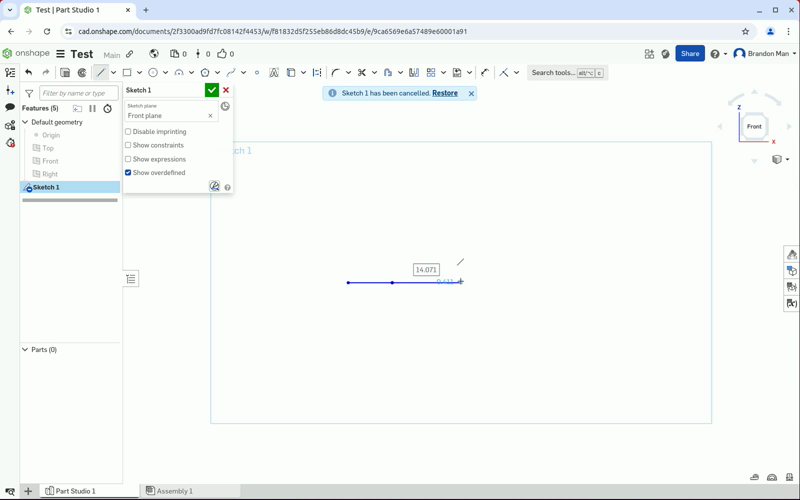
scroll(6)
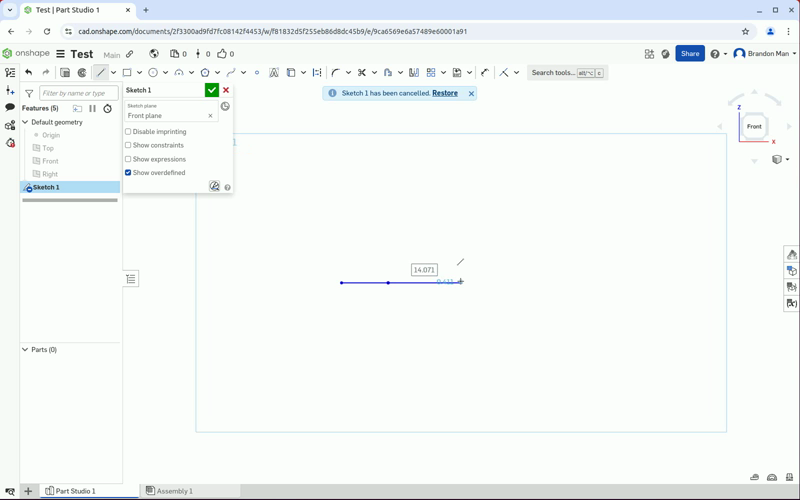
scroll(6)
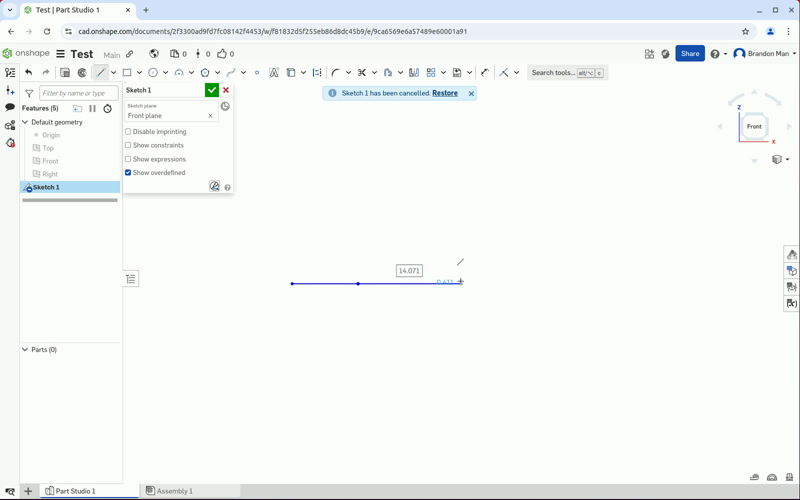
scroll(6)
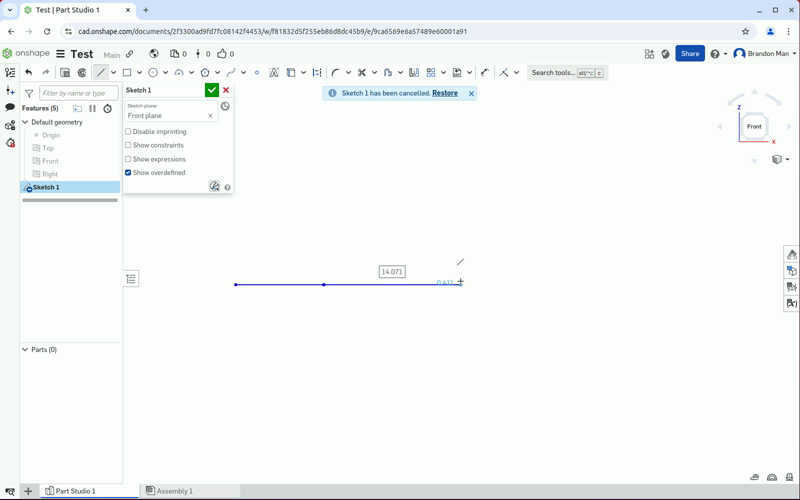
scroll(6)
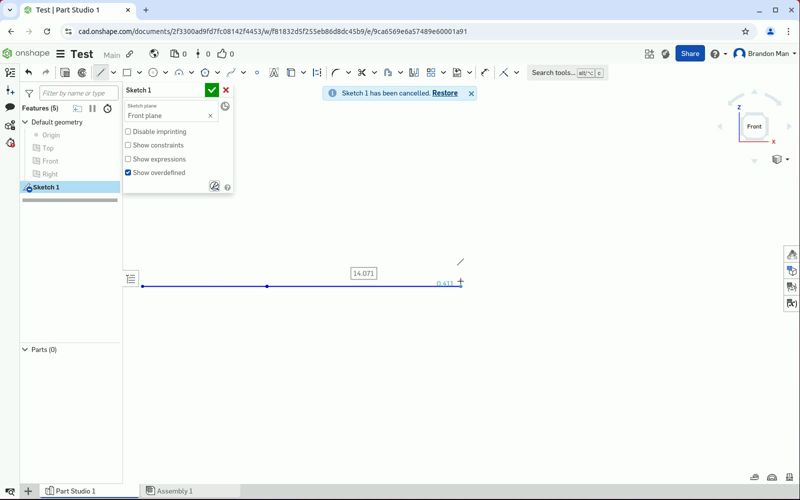
scroll(6)
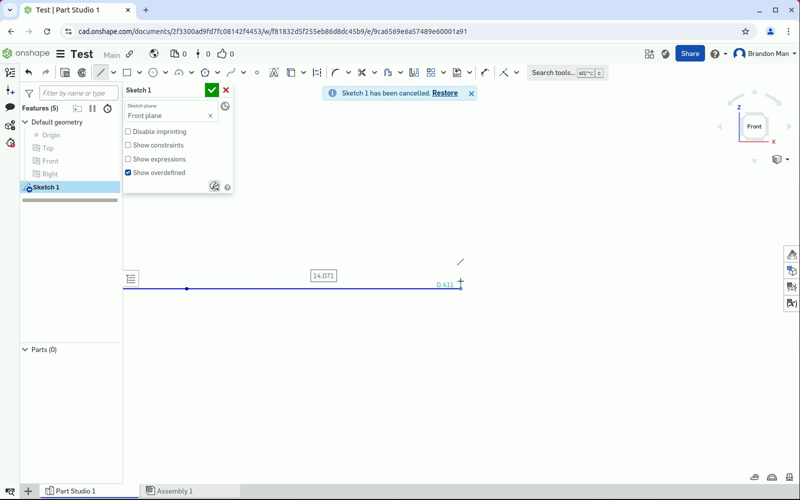
scroll(6)
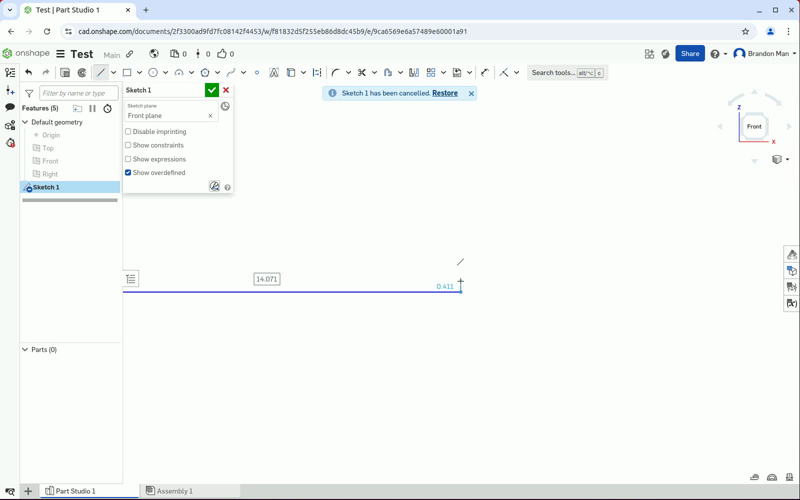
scroll(6)
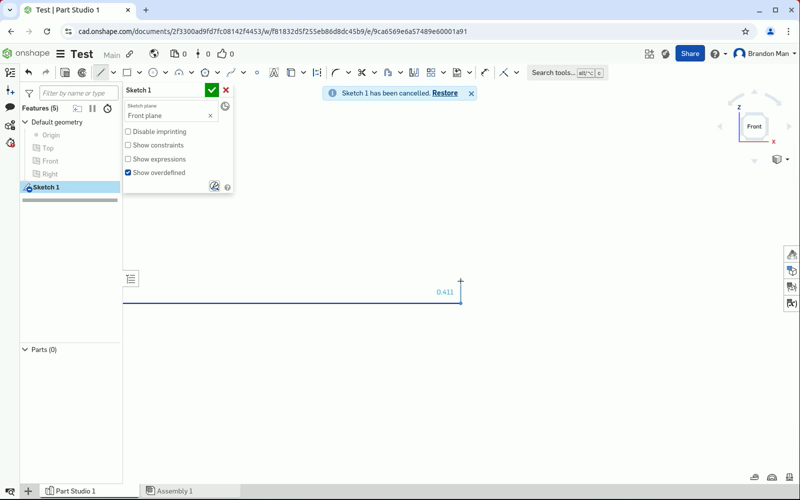
click(460, 280)
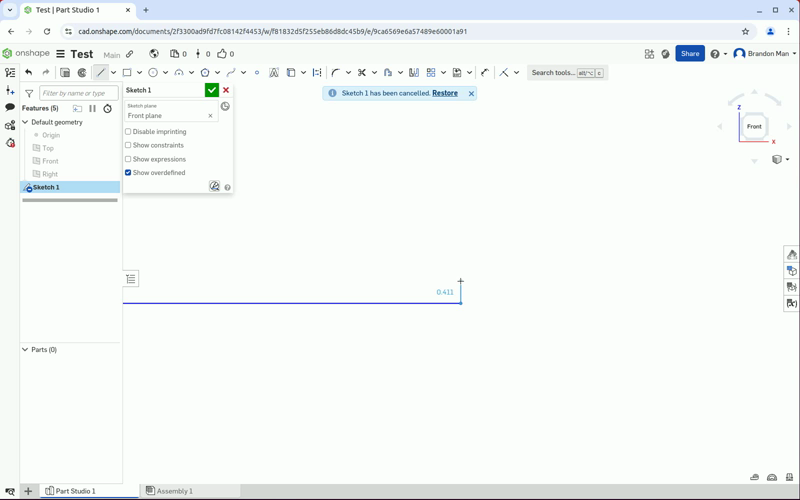
scroll(-6)
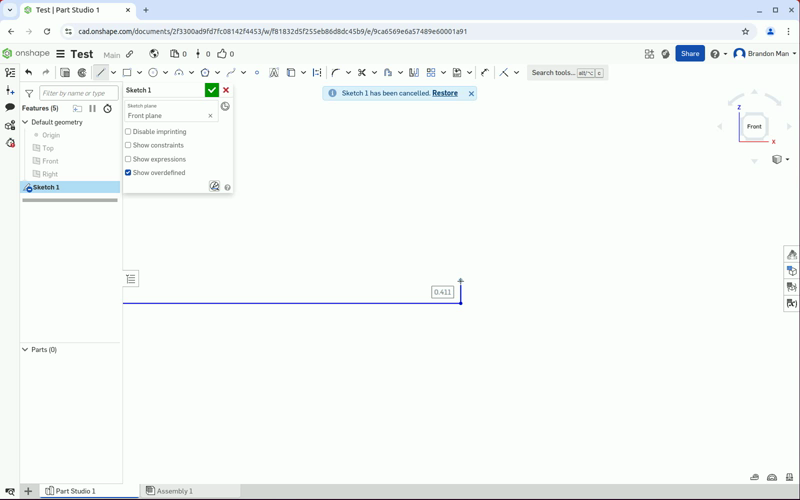
scroll(-6)
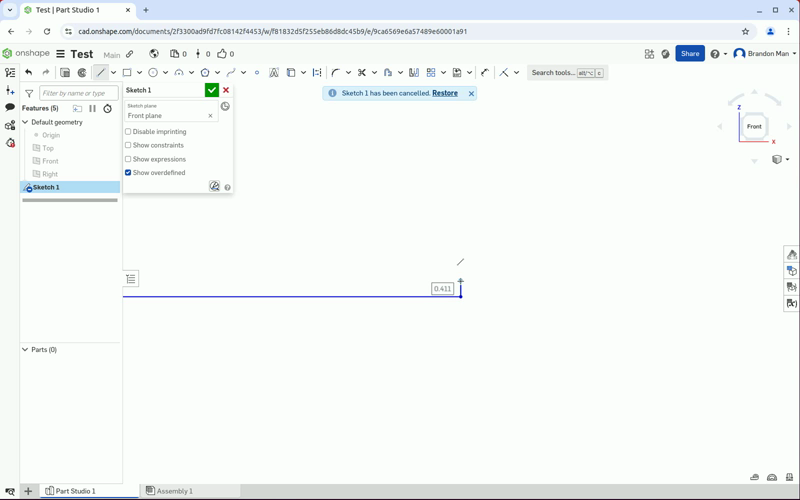
scroll(-6)
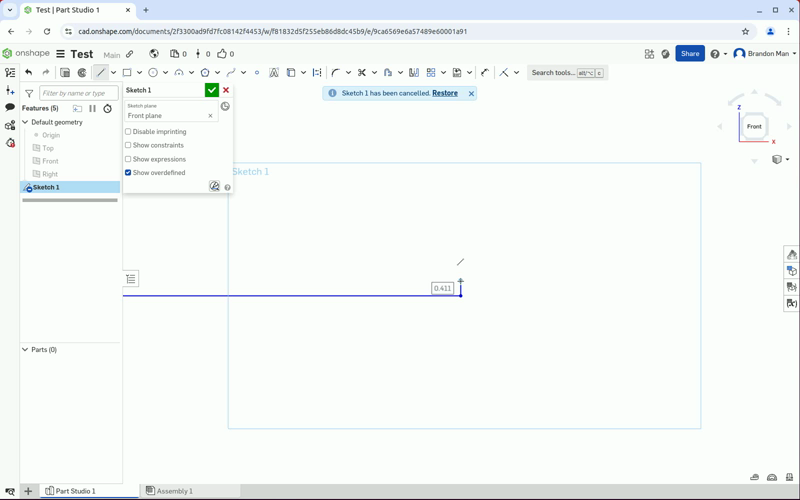
scroll(-6)
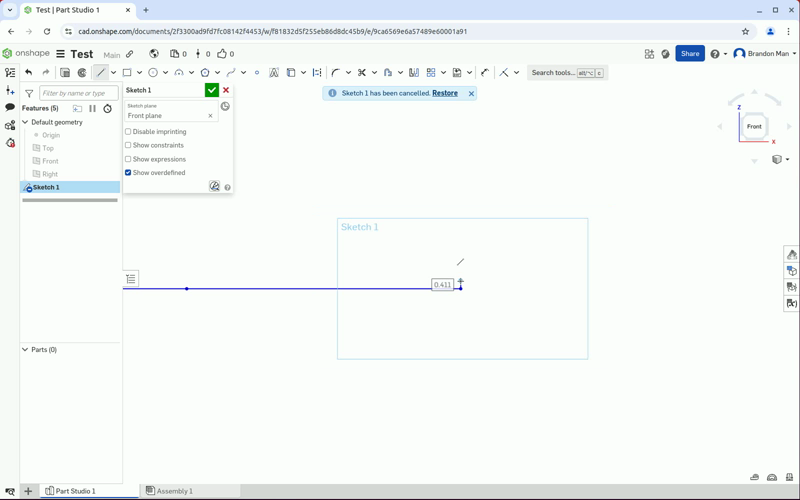
scroll(-6)
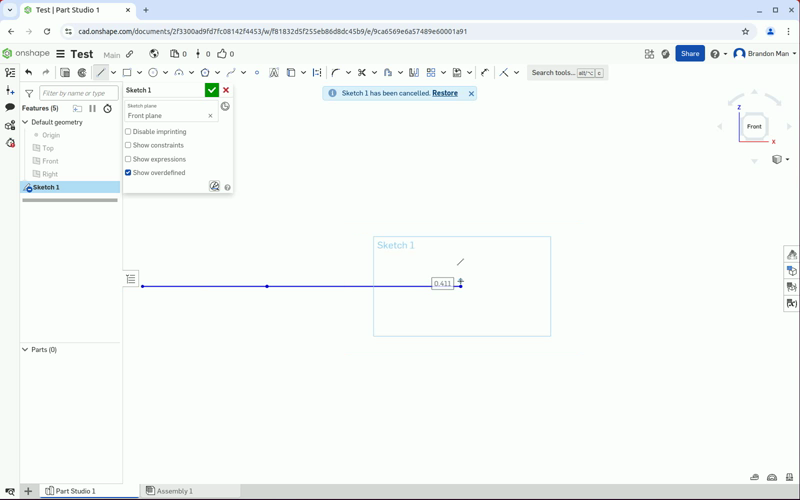
scroll(-6)
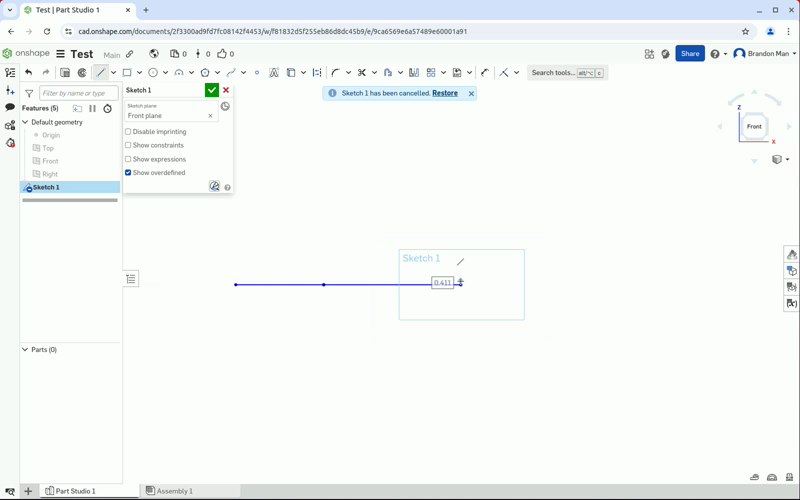
scroll(-6)
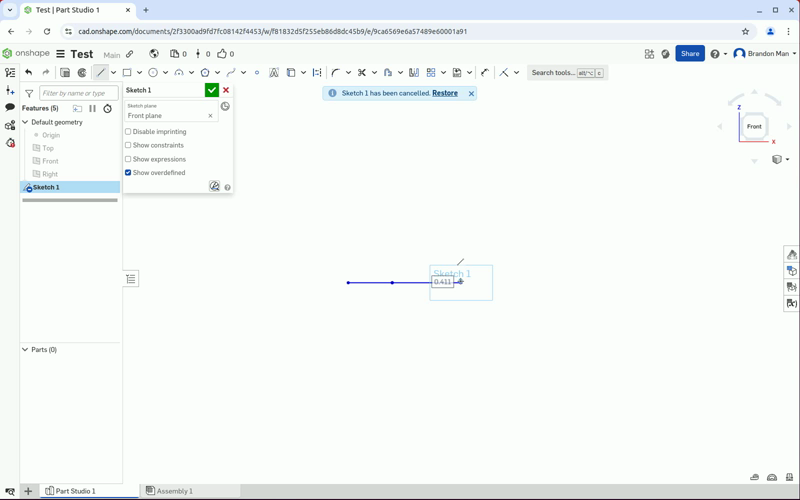
key_up(shift)
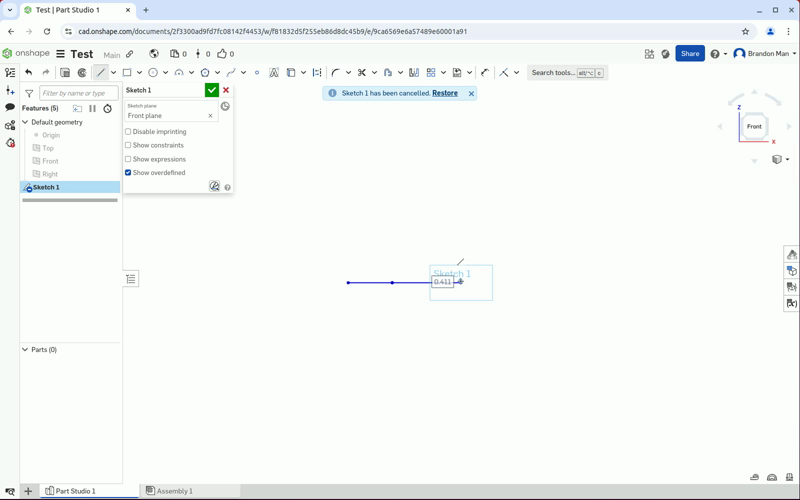
key_down(shift)
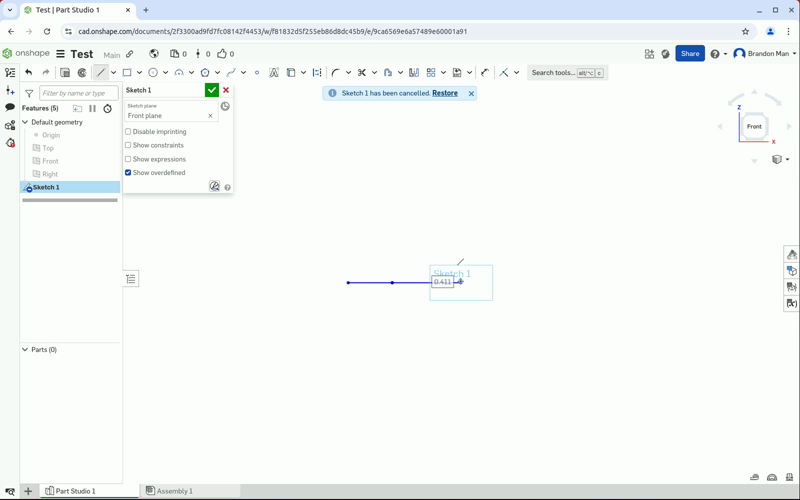
mouse_move(348, 280)
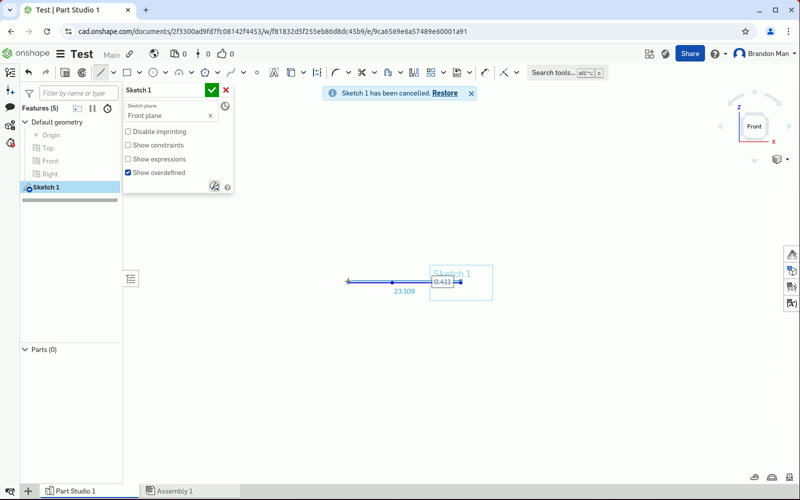
scroll(6)
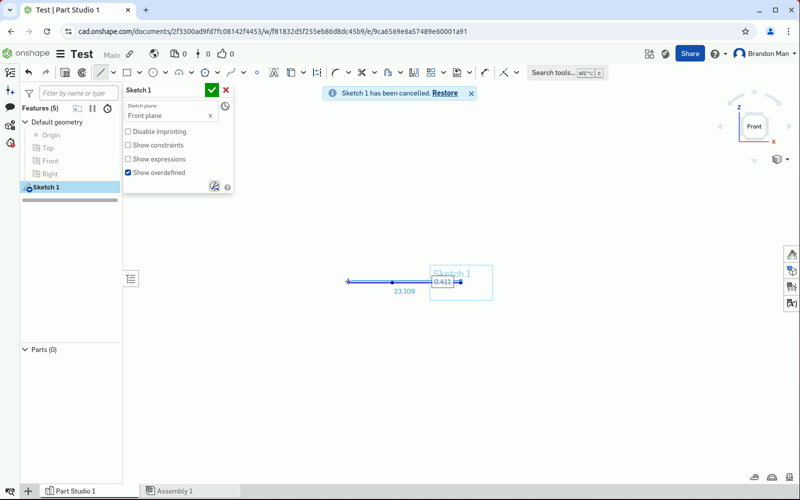
scroll(6)
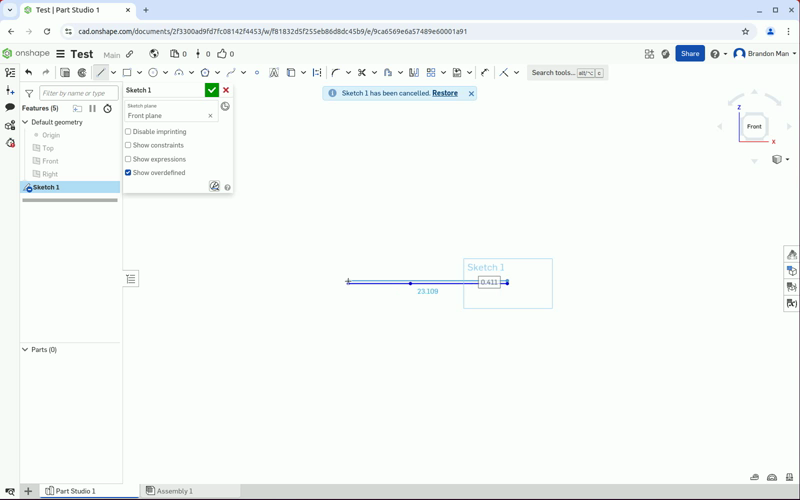
scroll(6)
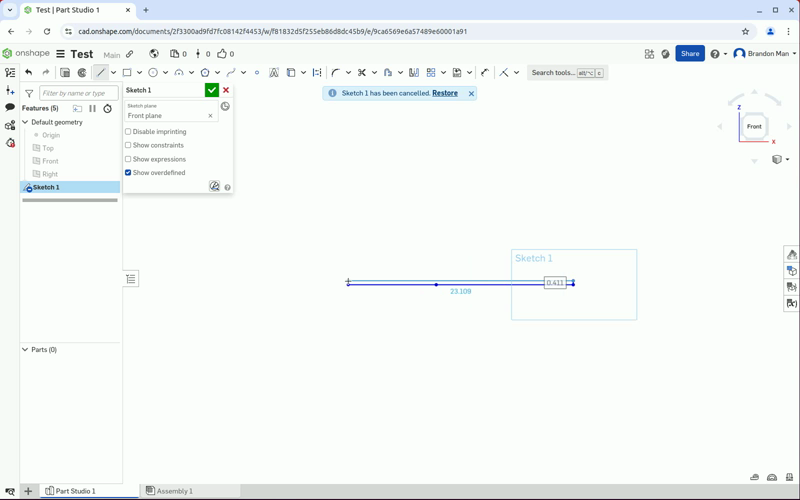
scroll(6)
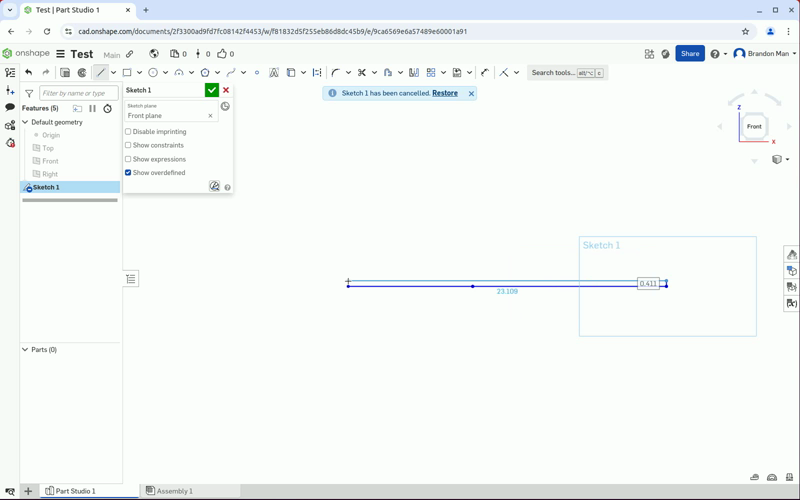
scroll(6)
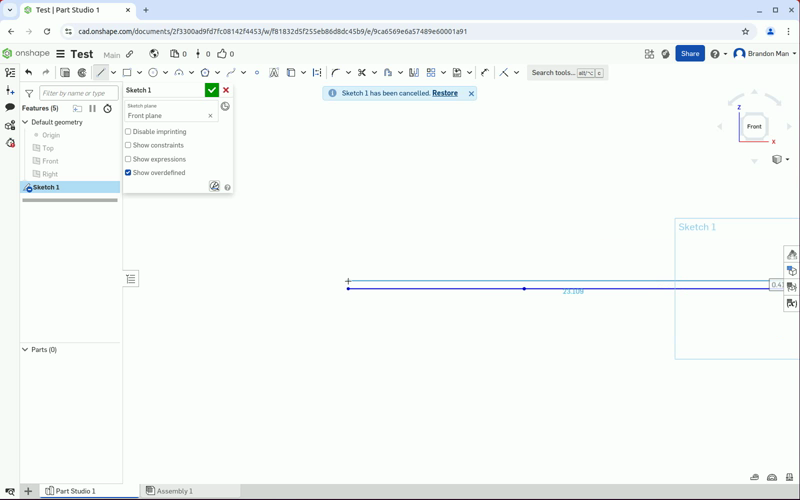
scroll(6)
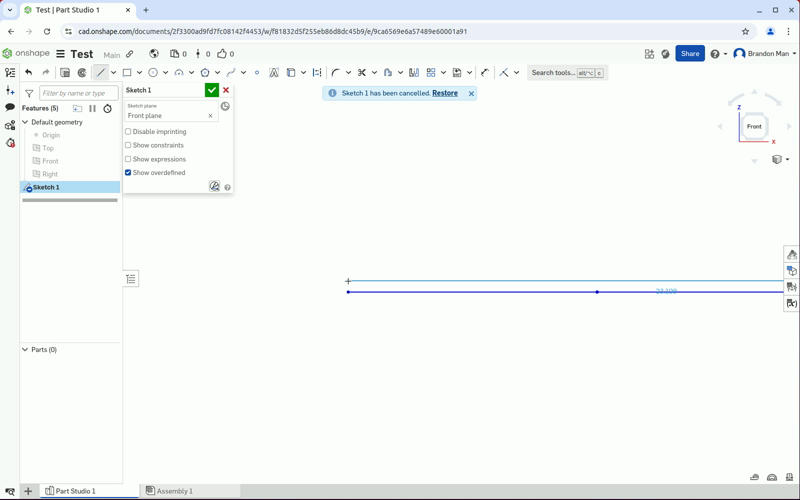
scroll(6)
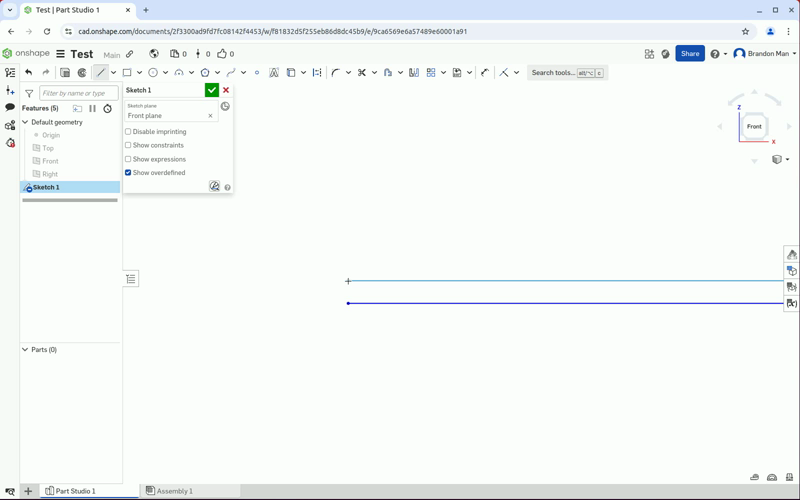
click(348, 280)
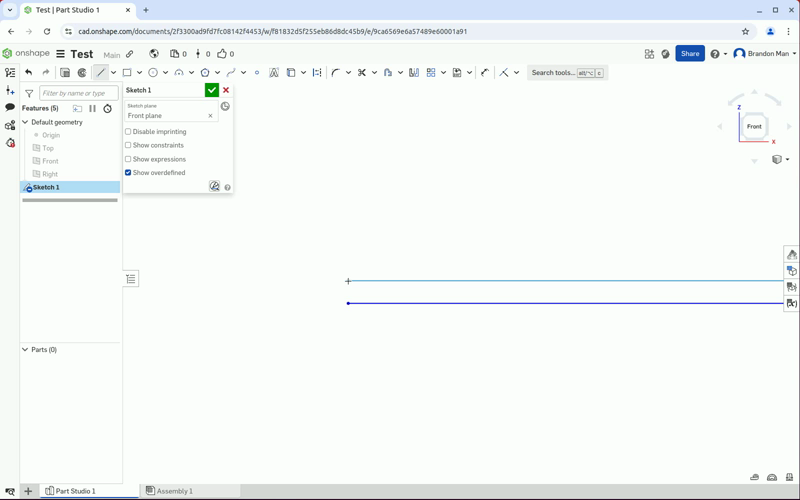
scroll(-6)
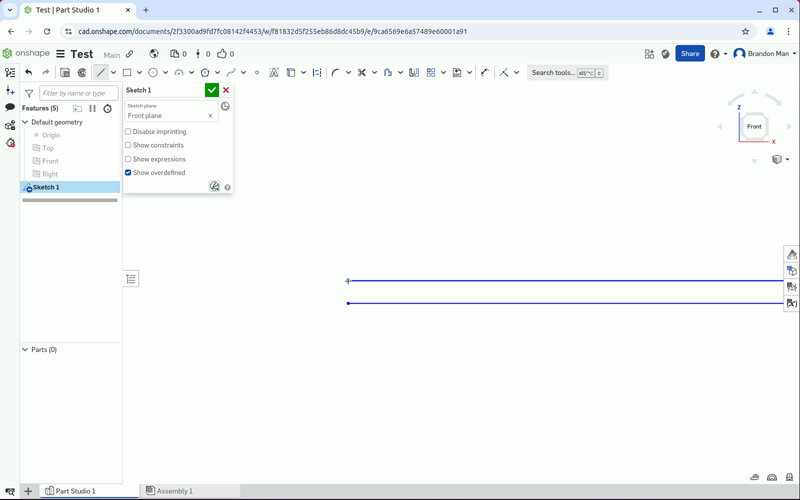
scroll(-6)
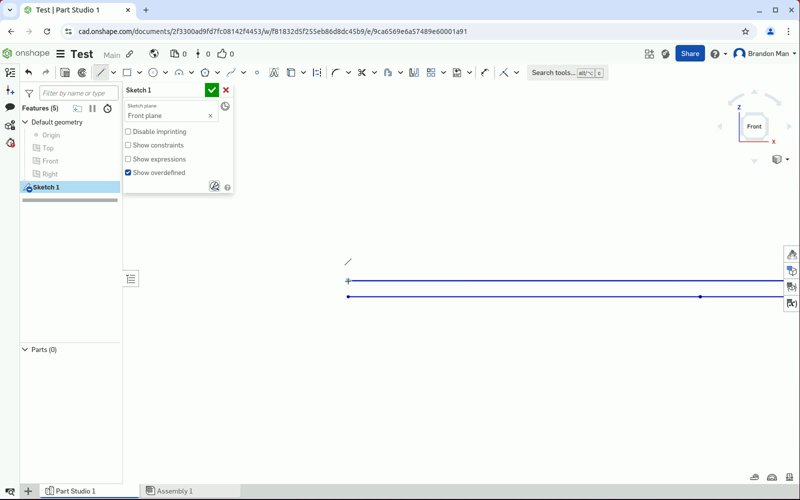
scroll(-6)
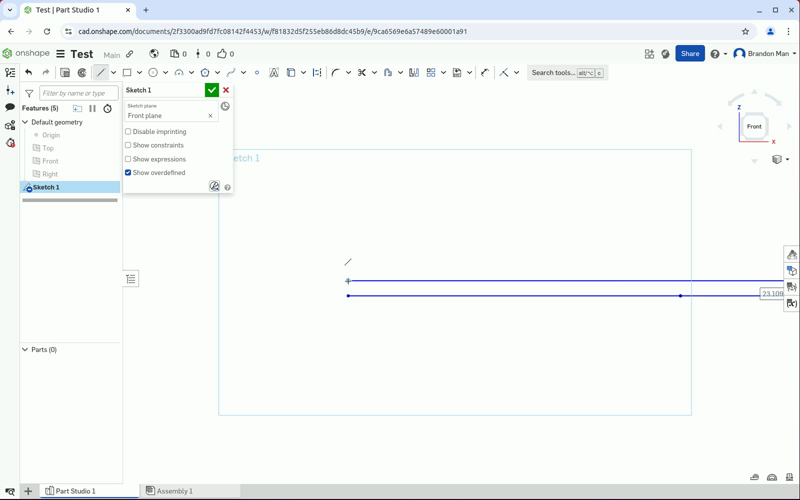
scroll(-6)
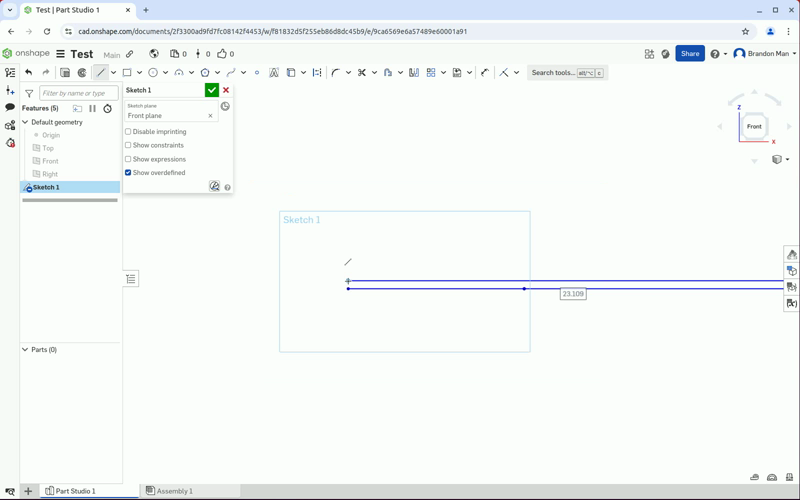
scroll(-6)
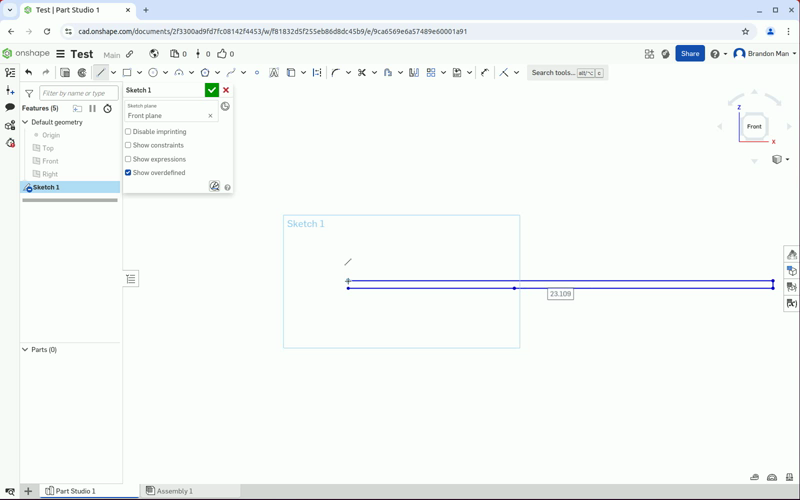
scroll(-6)
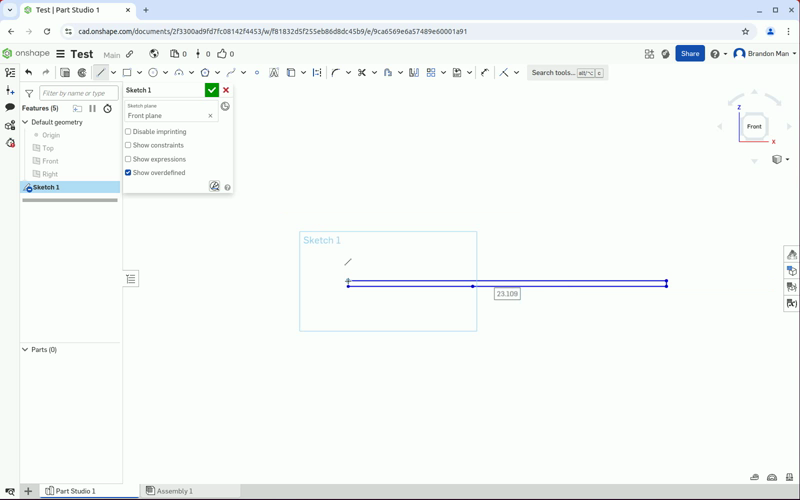
scroll(-6)
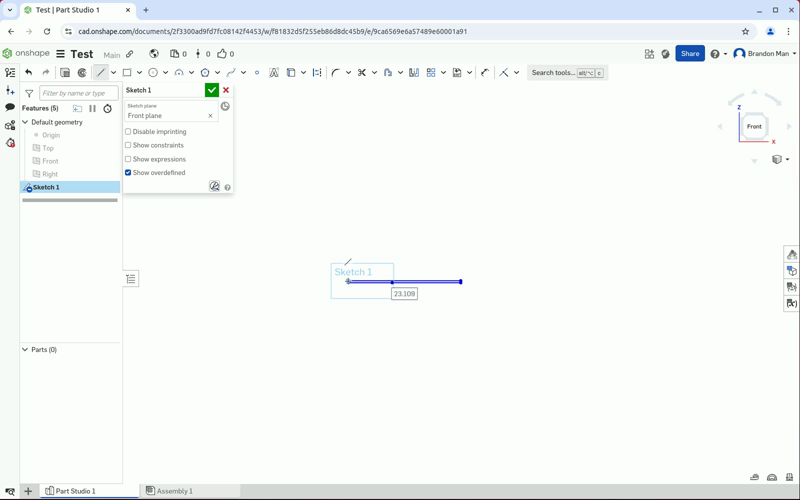
key_up(shift)
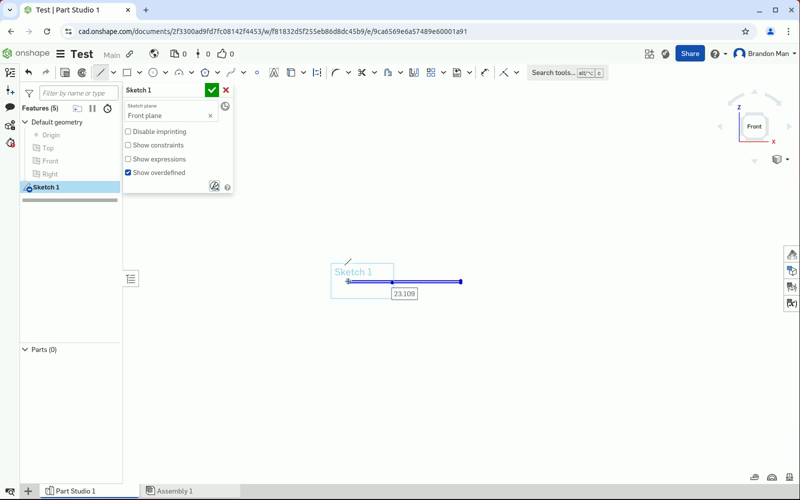
mouse_move(378, 280)
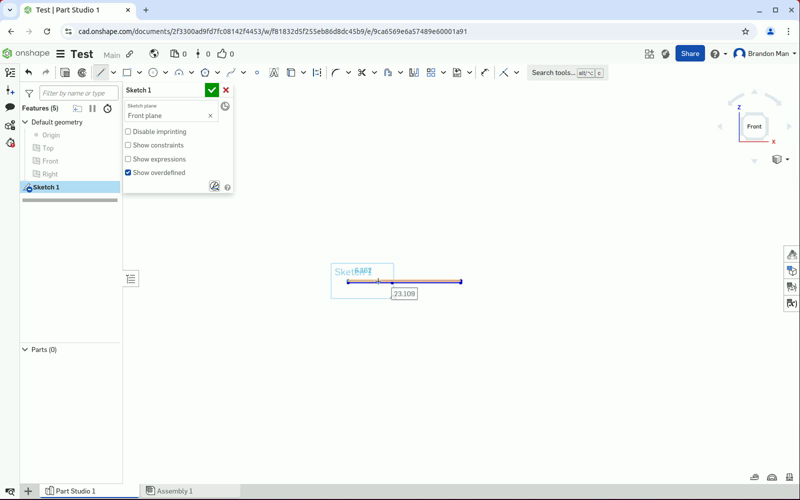
key_down(shift)
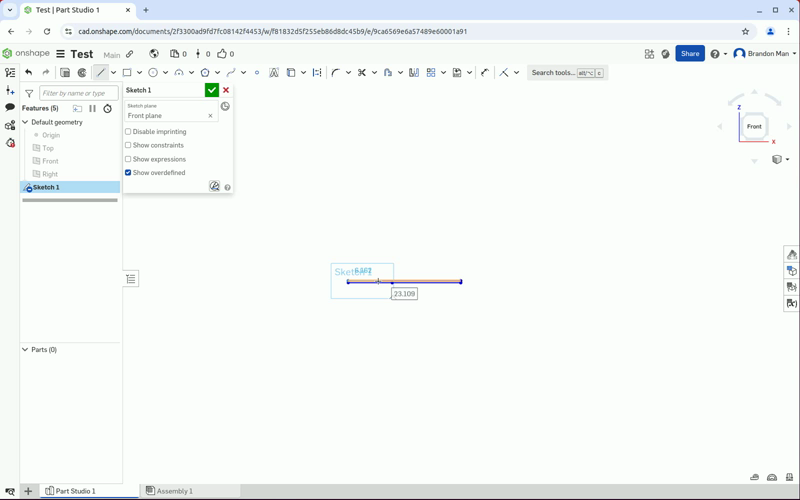
mouse_move(348, 282)
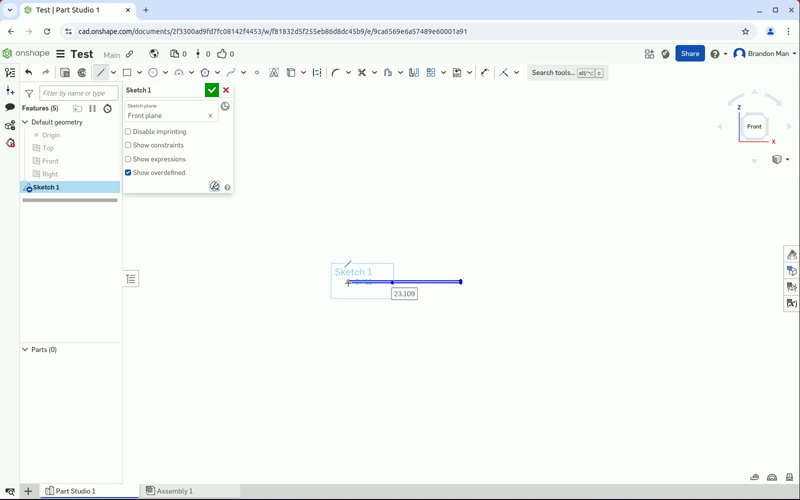
scroll(6)
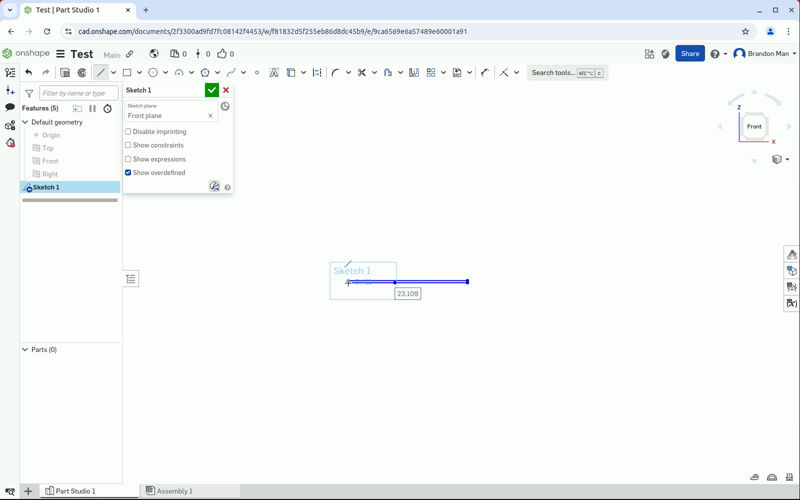
scroll(6)
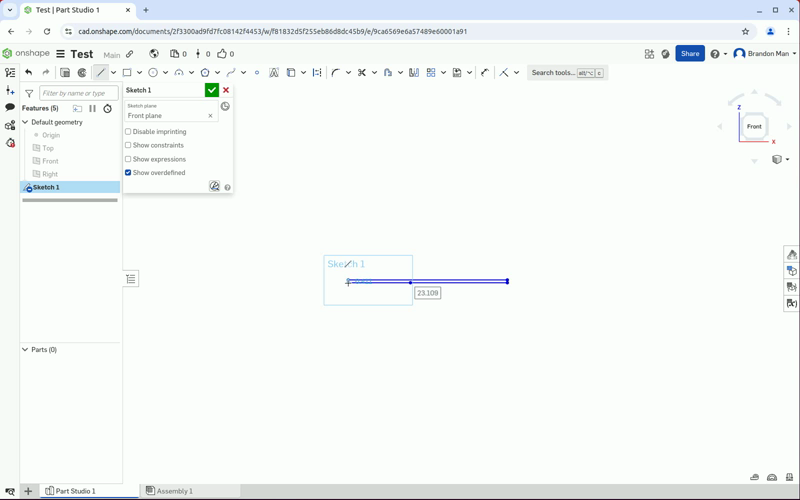
scroll(6)
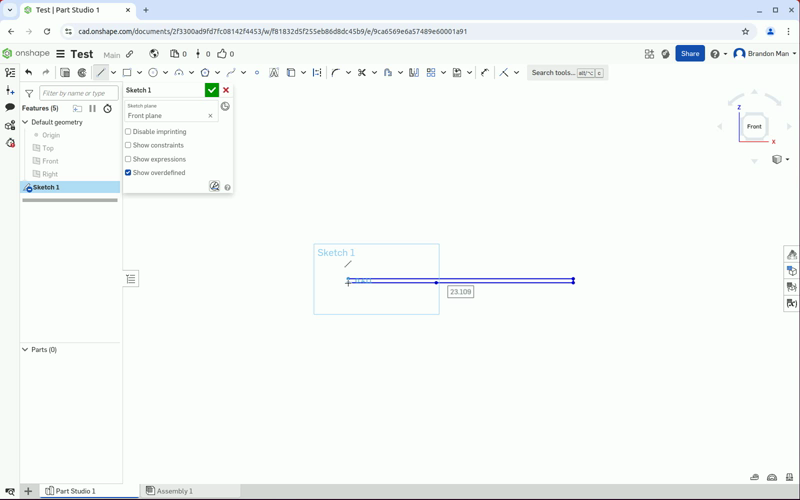
scroll(6)
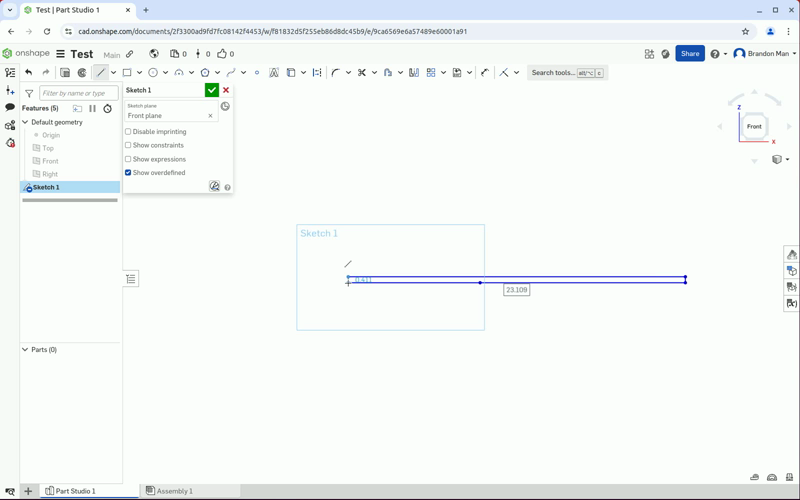
scroll(6)
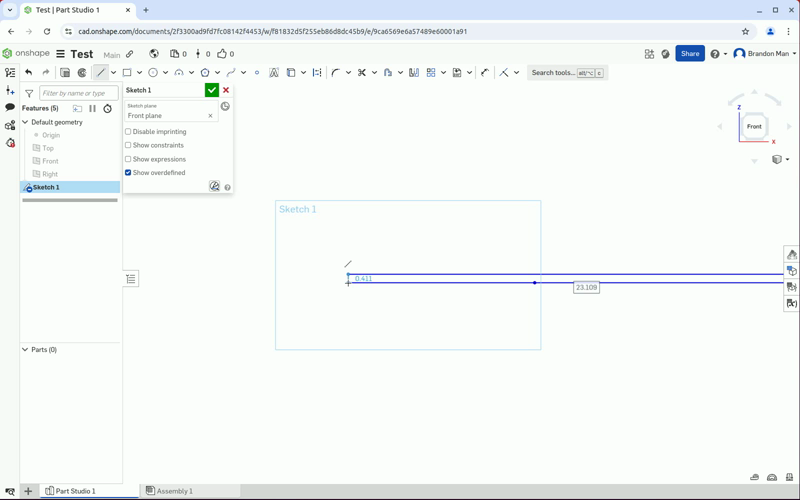
scroll(6)
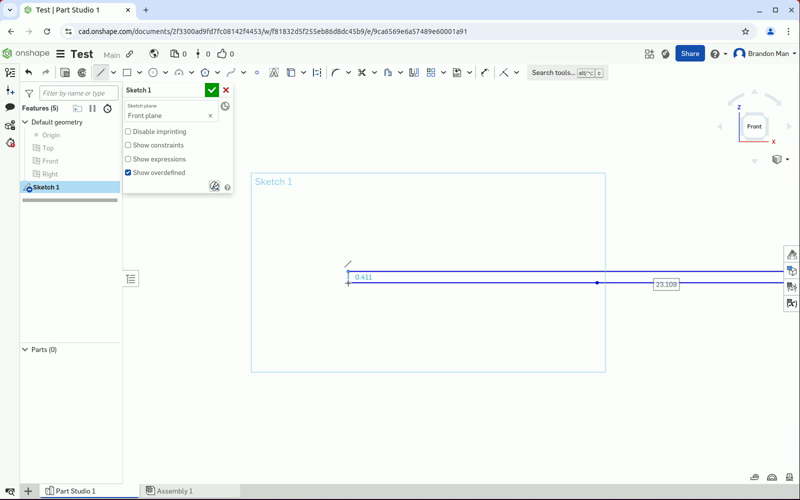
scroll(6)
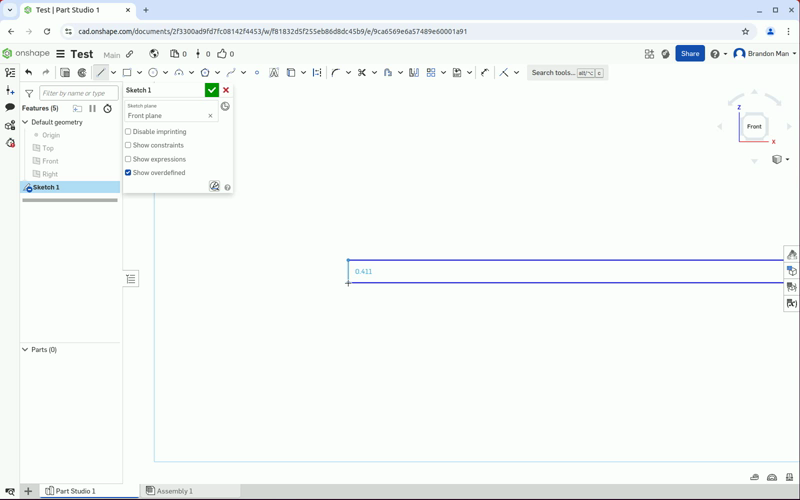
key_up(shift)
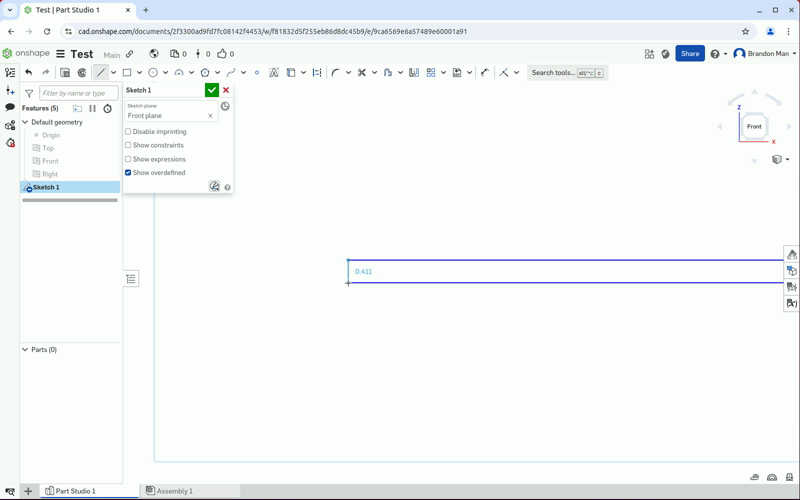
click(348, 282)
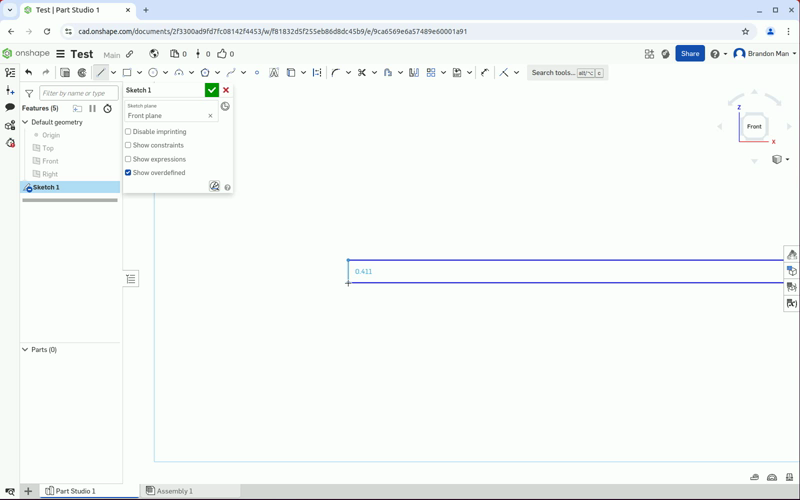
scroll(-6)
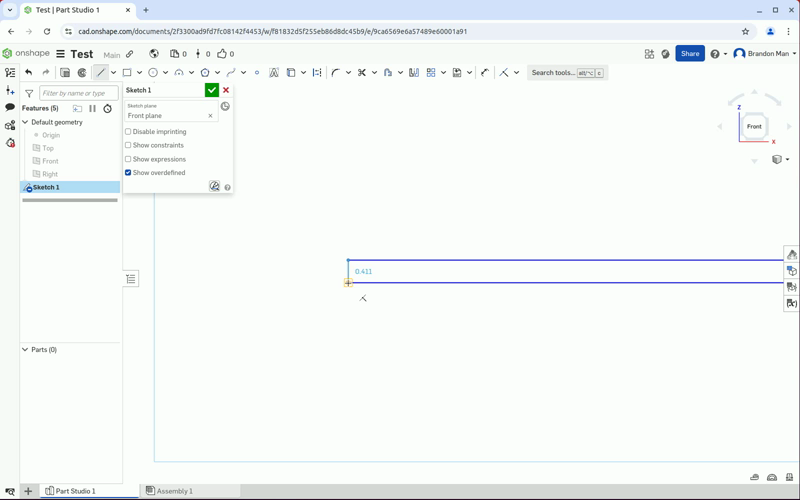
scroll(-6)
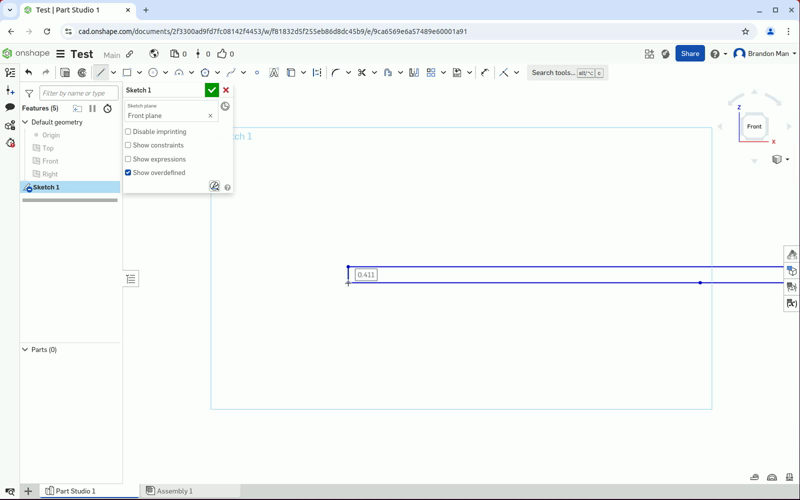
scroll(-6)
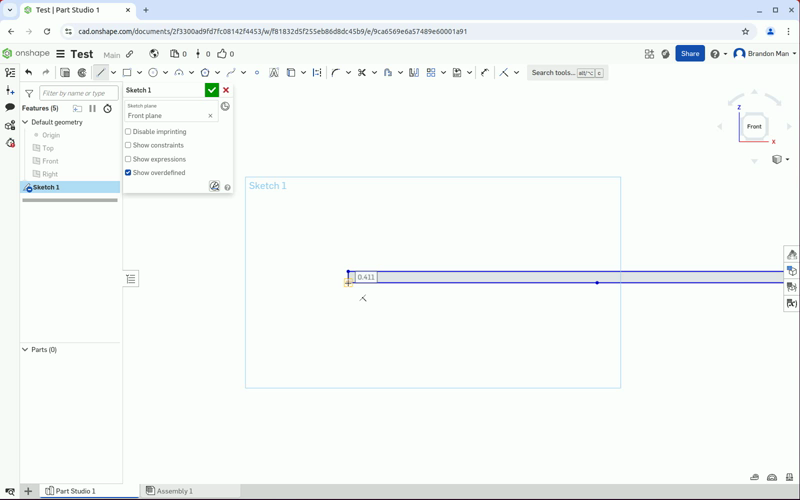
scroll(-6)
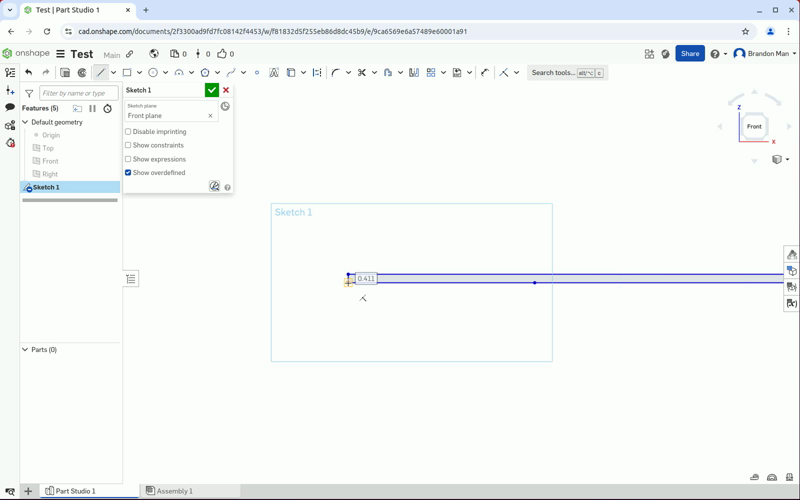
scroll(-6)
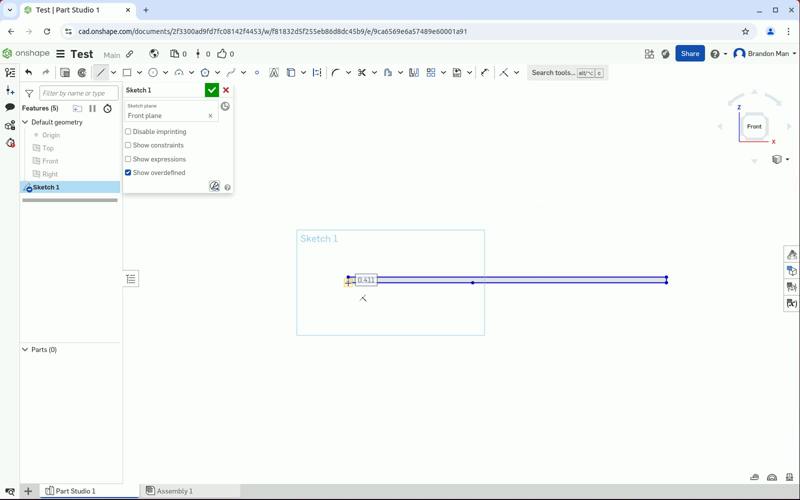
scroll(-6)
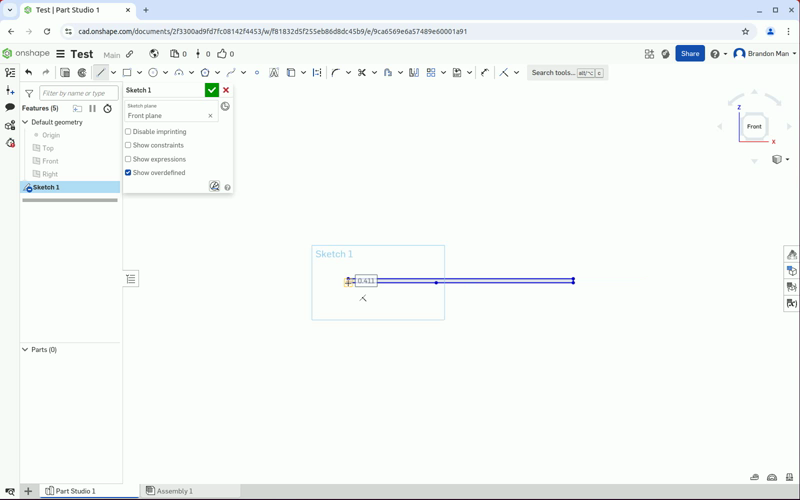
scroll(-6)
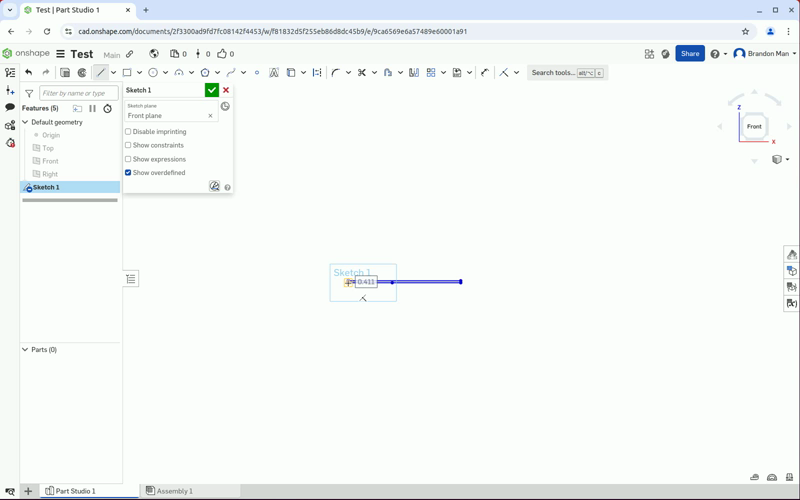
key(esc)
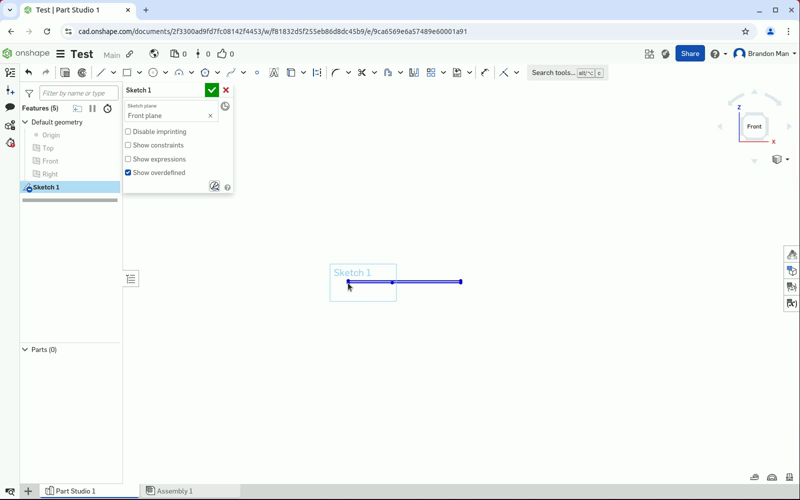
mouse_move(433, 281)
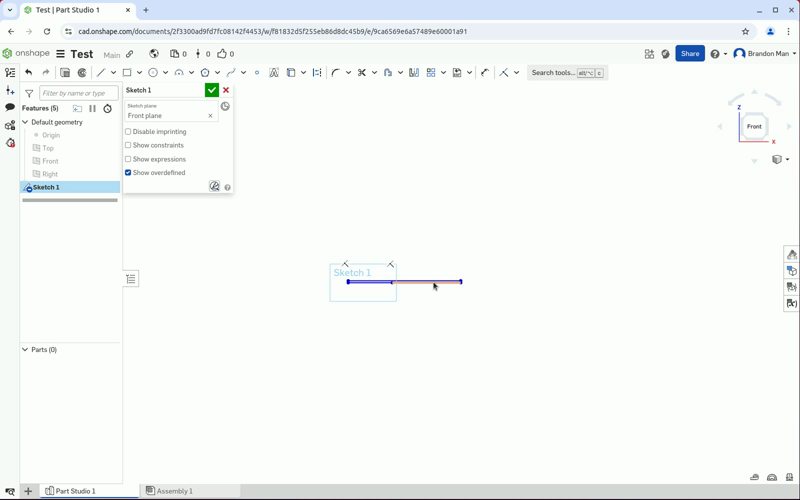
scroll(6)
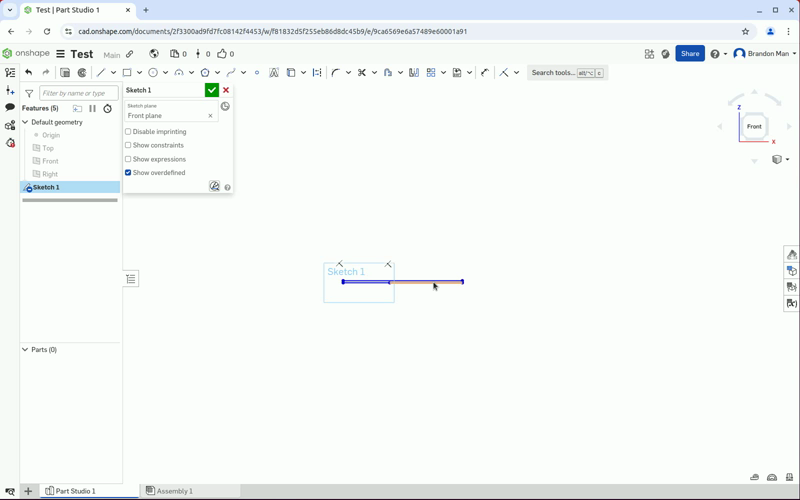
scroll(6)
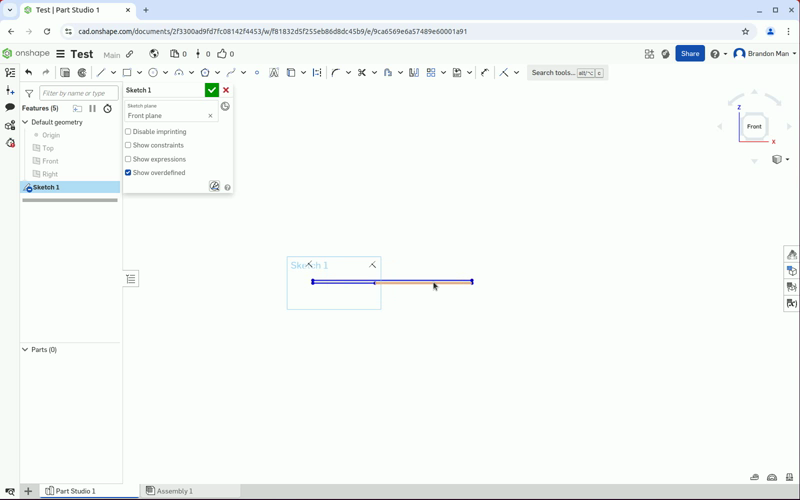
scroll(6)
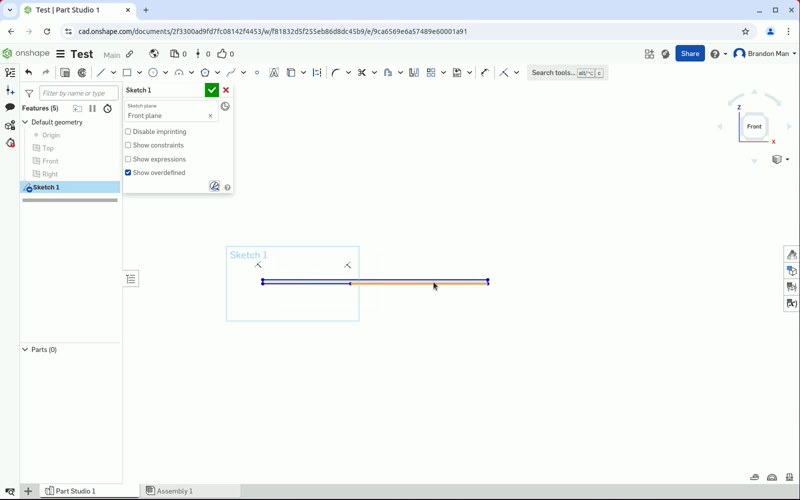
scroll(6)
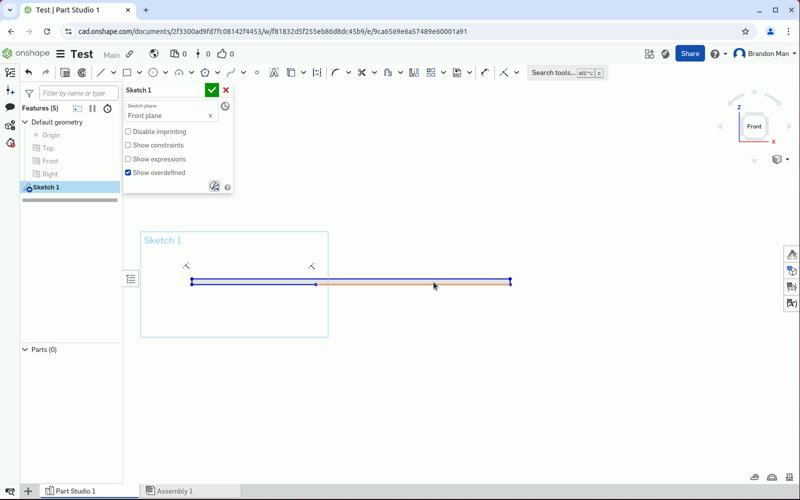
scroll(6)
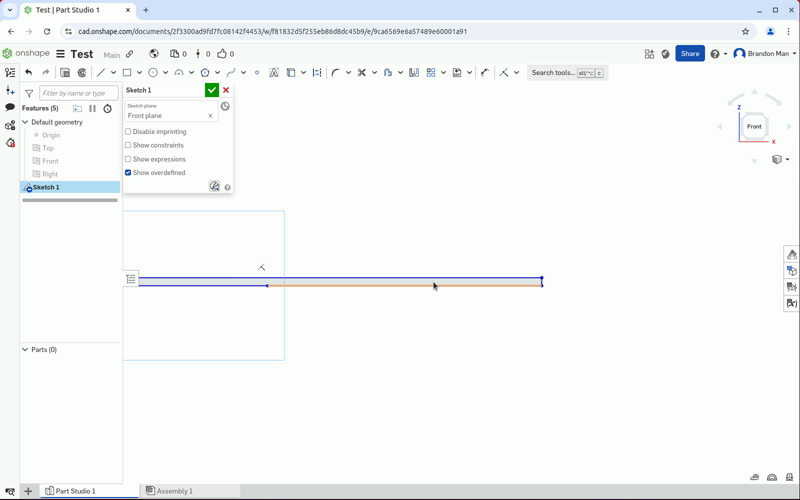
scroll(6)
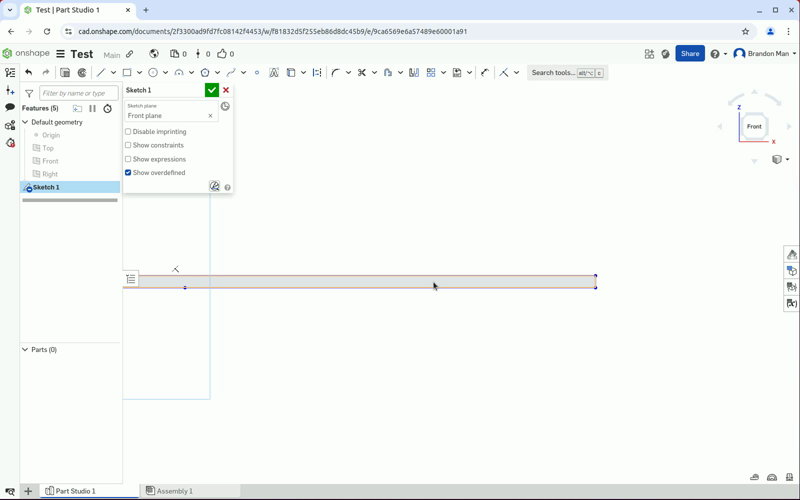
scroll(6)
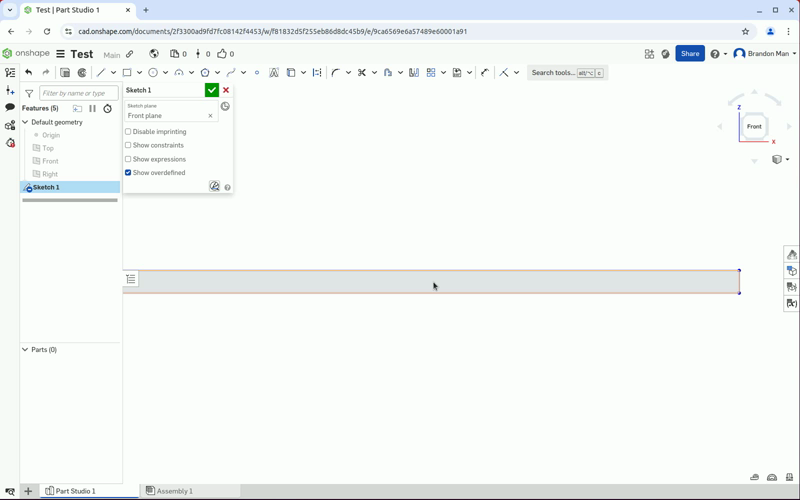
click(433, 281)
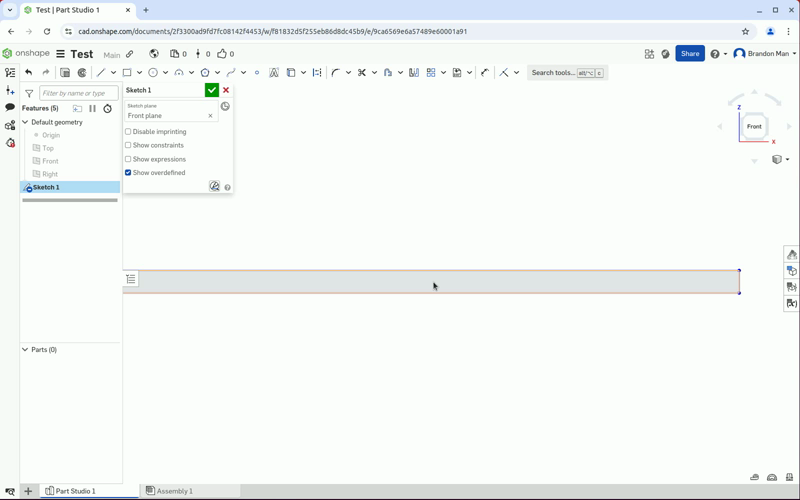
scroll(-6)
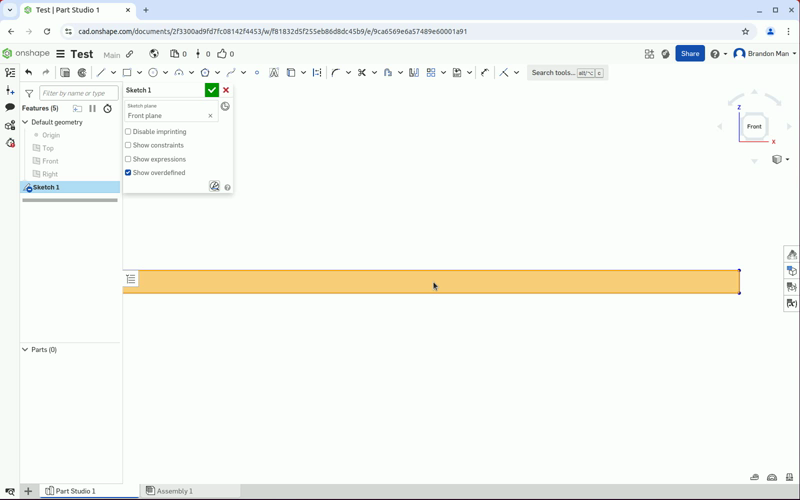
scroll(-6)
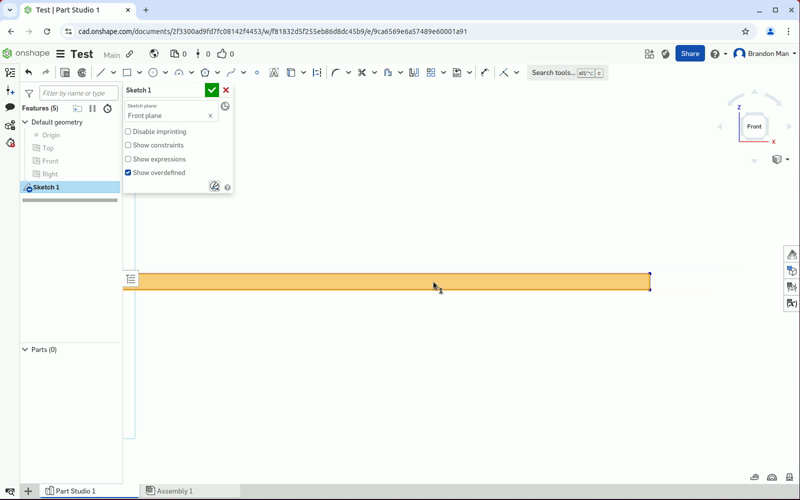
scroll(-6)
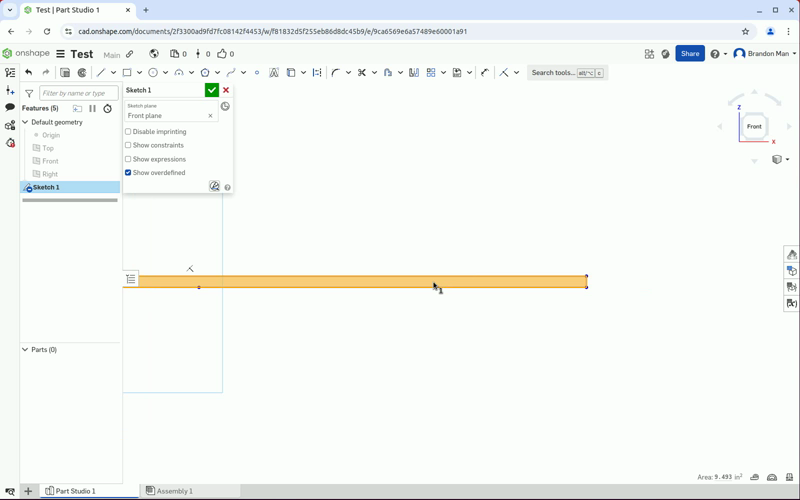
scroll(-6)
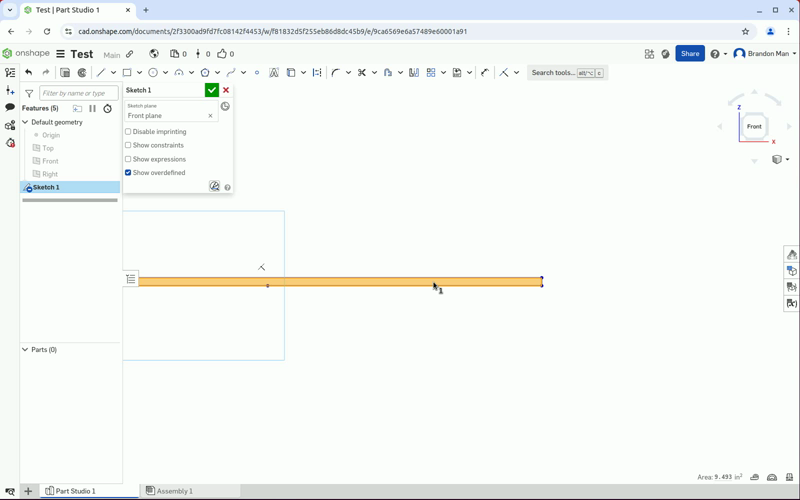
scroll(-6)
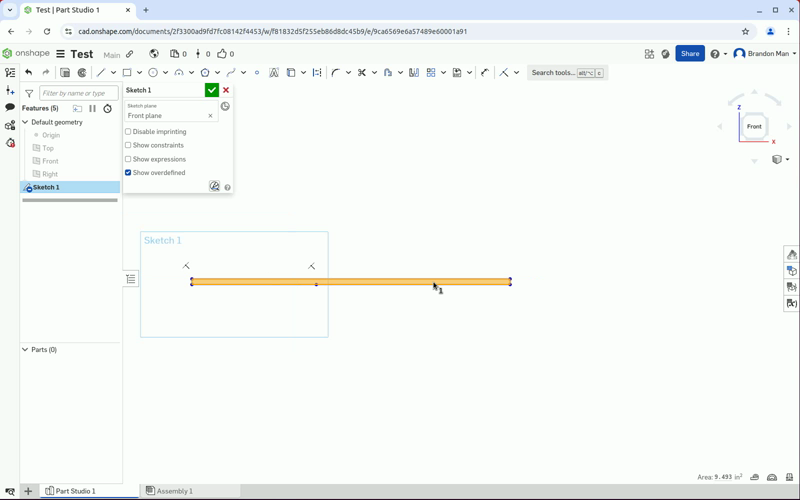
scroll(-6)
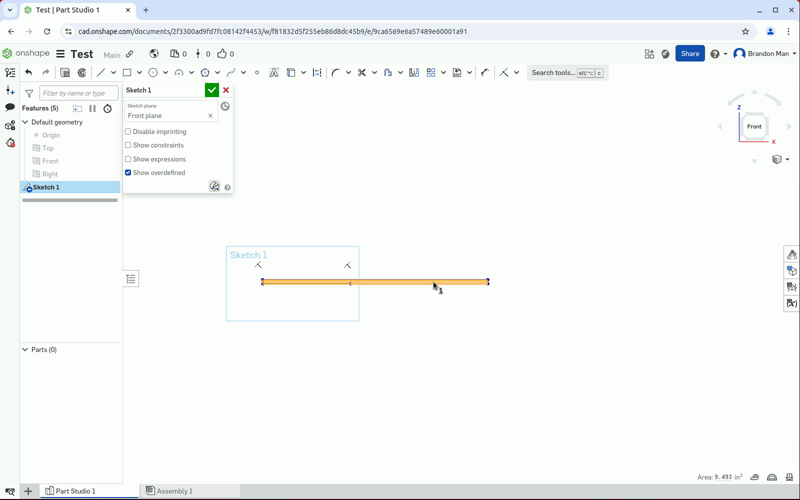
scroll(-6)
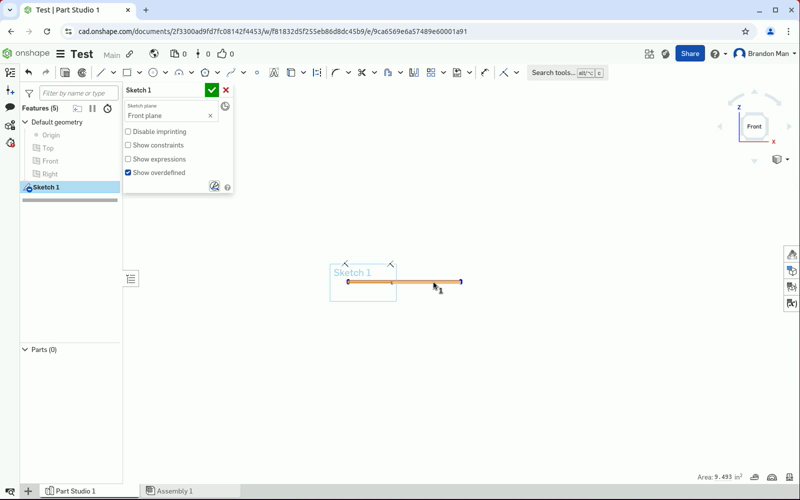
mouse_move(73, 352)
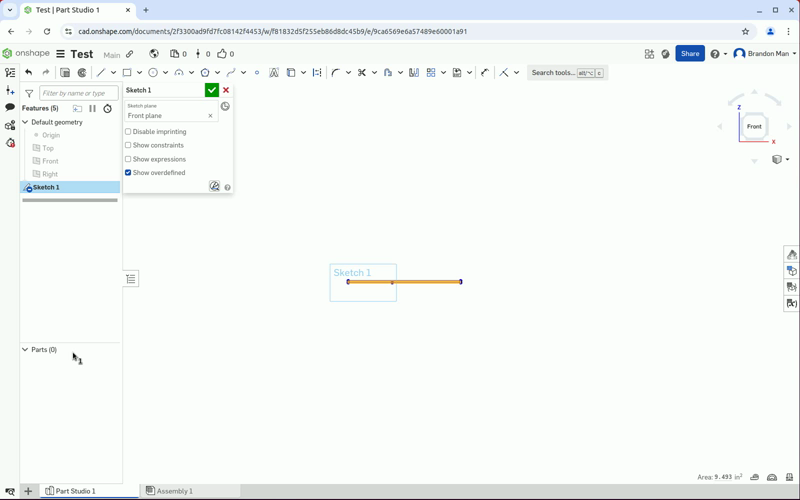
key(shift+y)
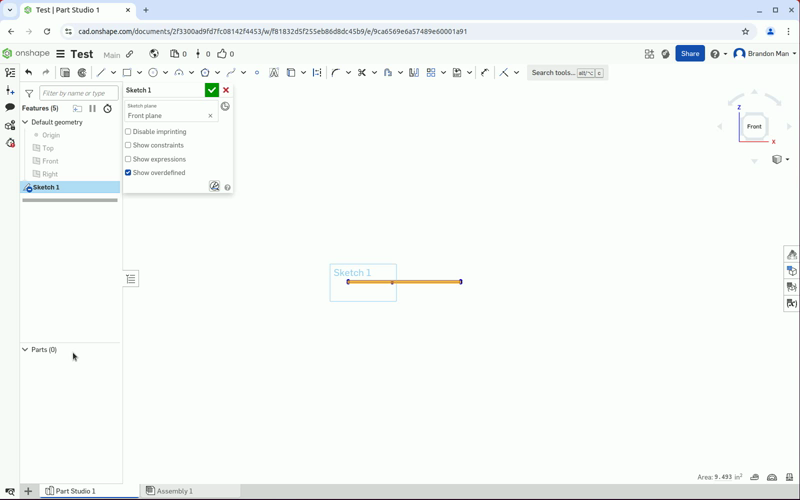
key(shift+e)
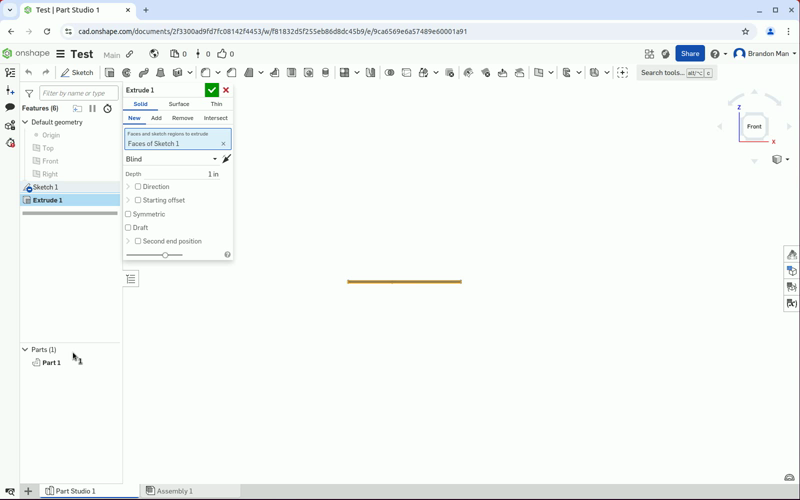
mouse_move(143, 106)
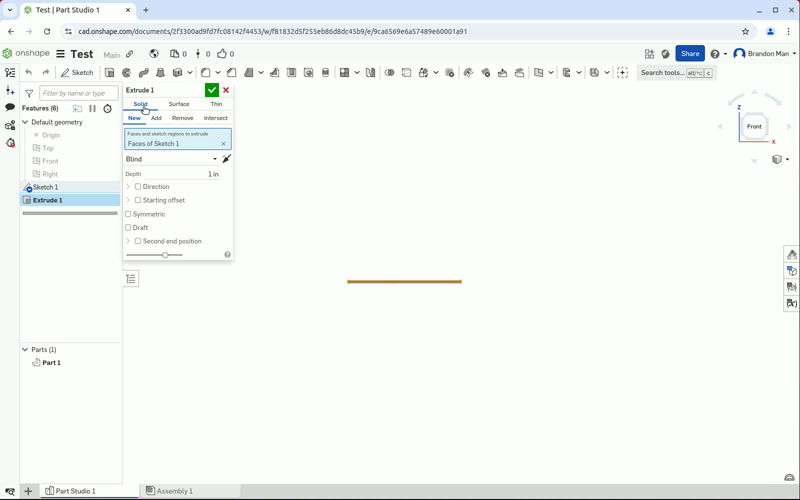
click(143, 106)
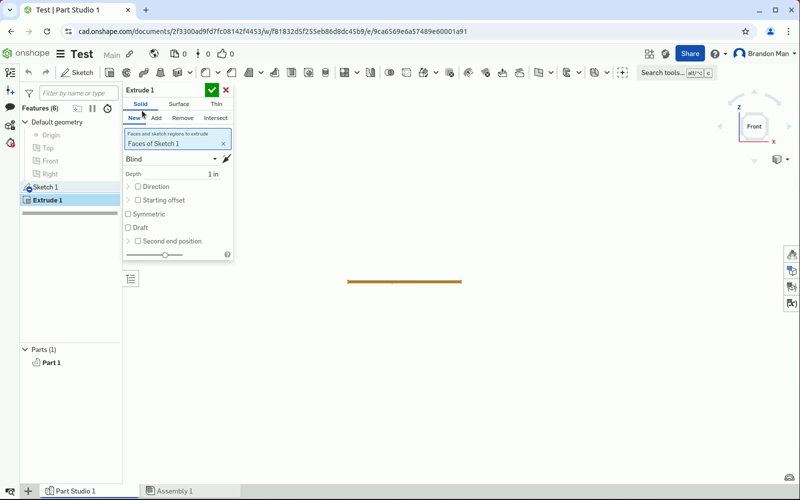
mouse_move(137, 120)
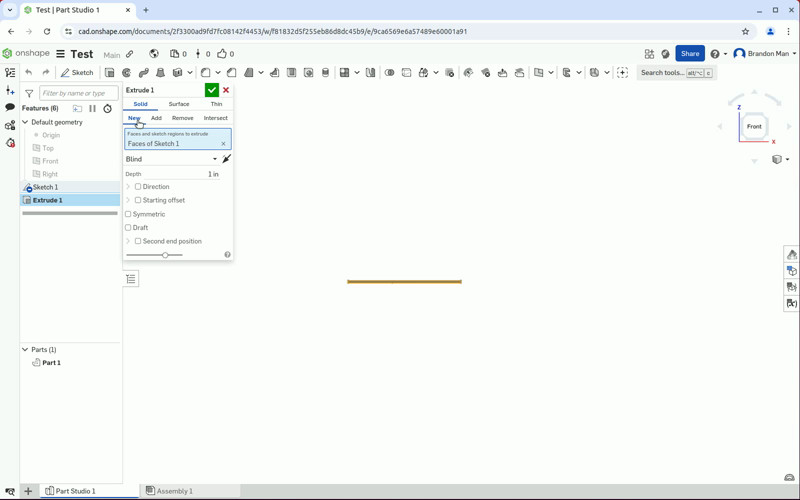
click(137, 120)
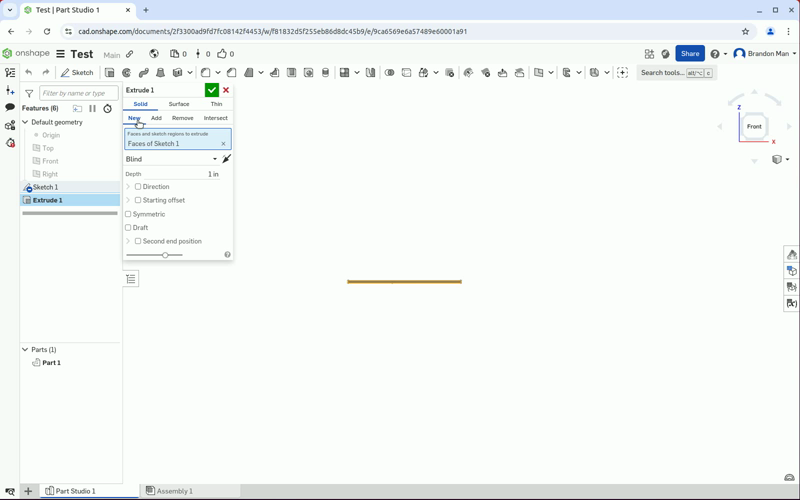
key(tab, 4)
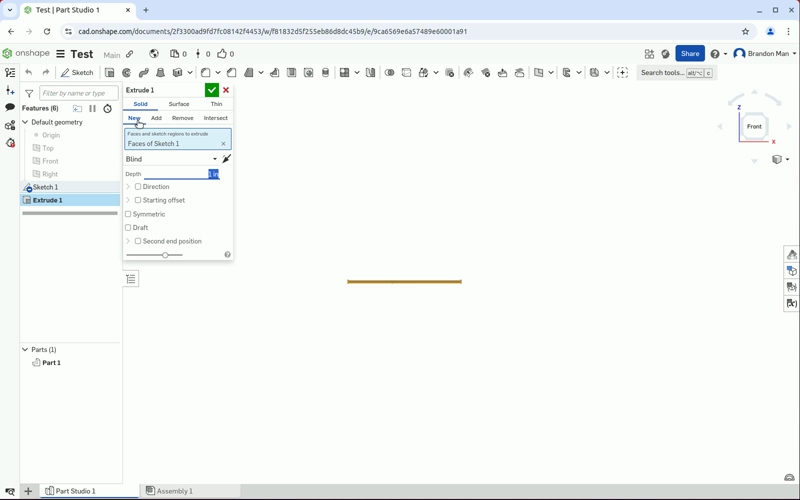
text(0.241)
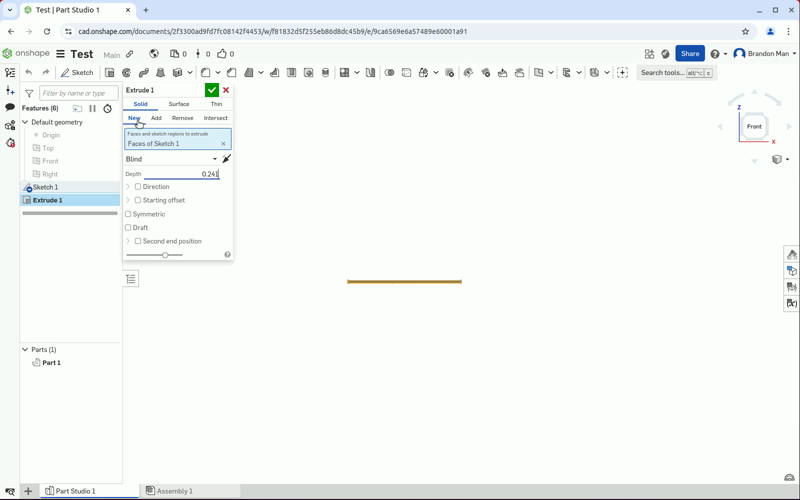
key(enter)
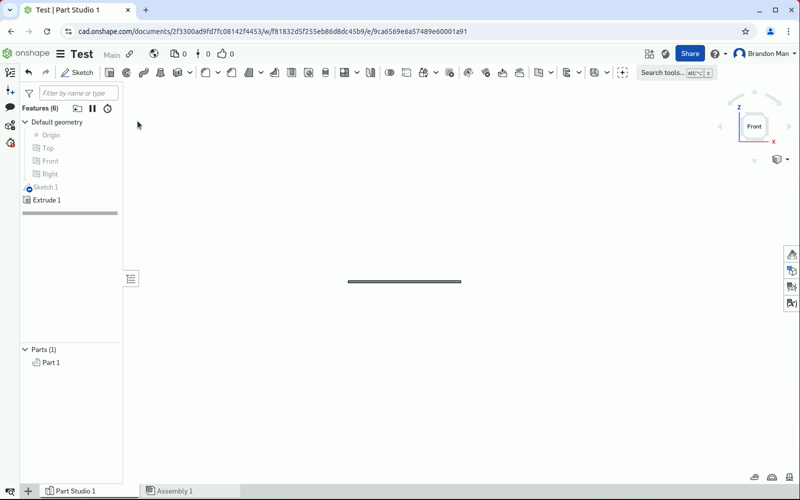
key(shift+h)
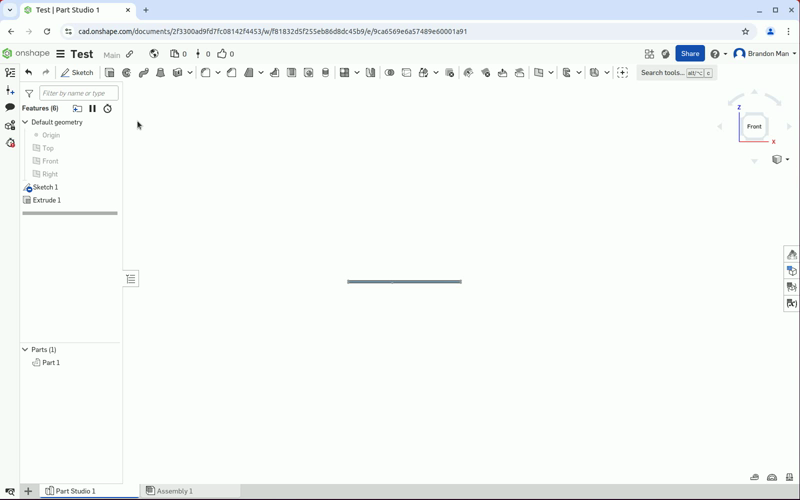
key(shift+h)
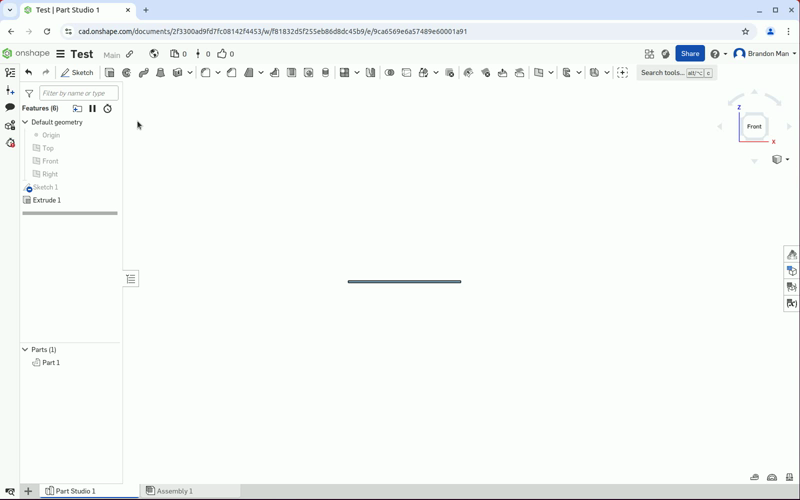
mouse_move(73, 189)
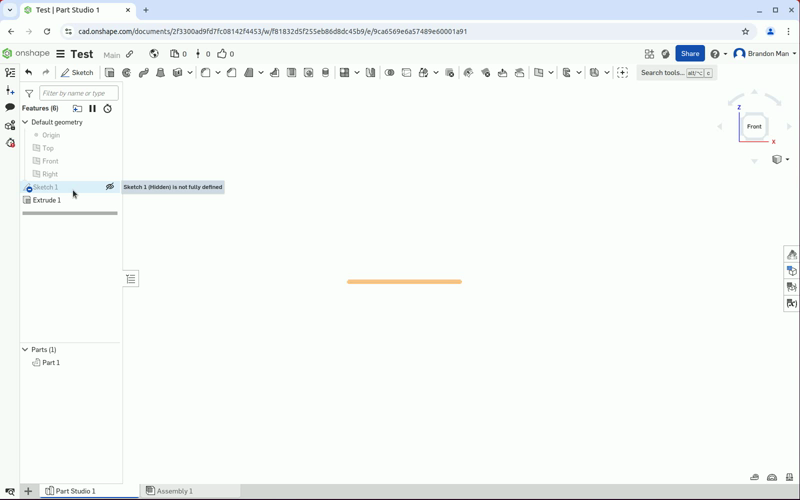
click(73, 189)
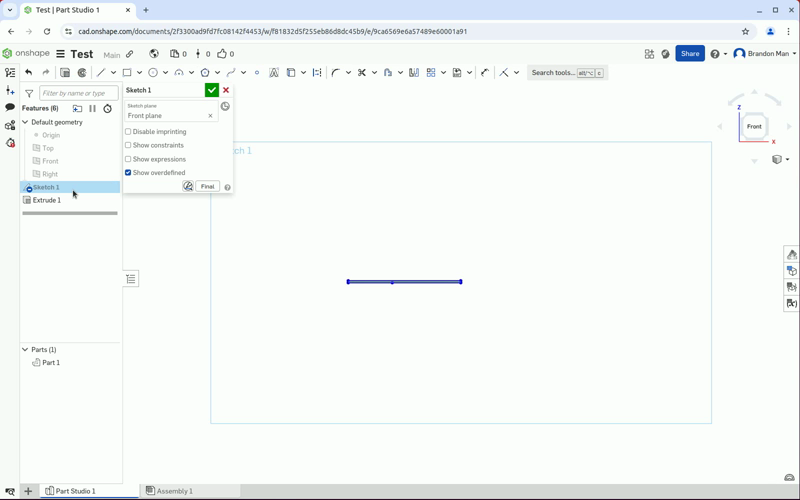
mouse_move(229, 92)
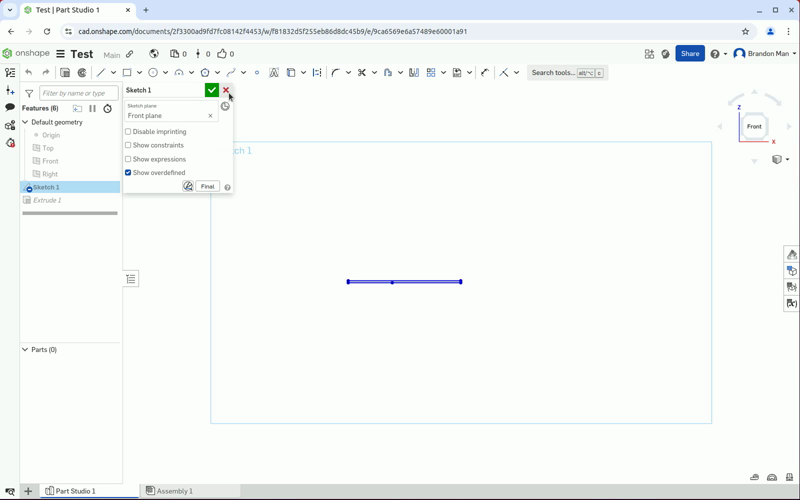
click(229, 92)
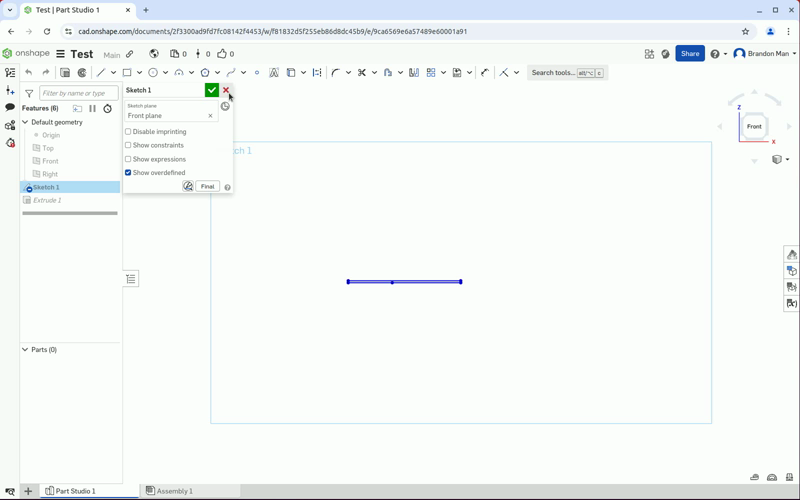
key(shift+s)
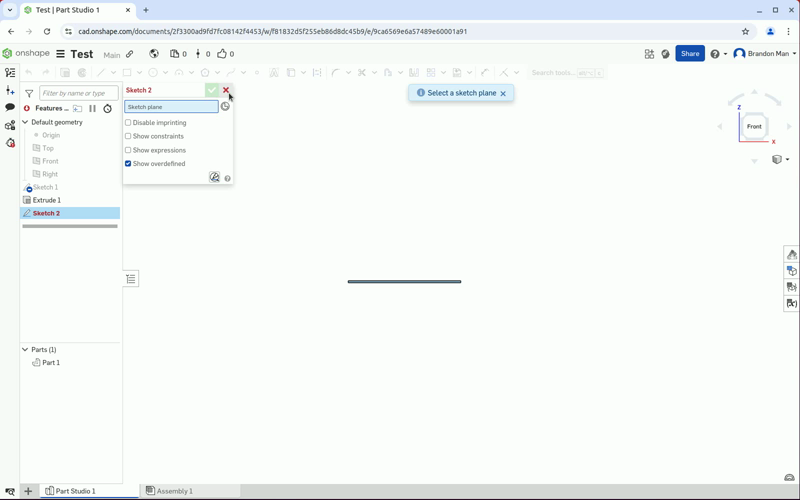
mouse_move(73, 163)
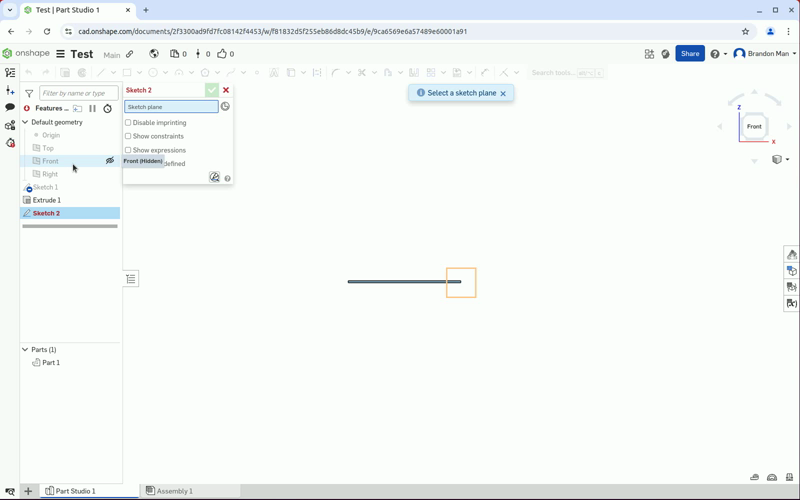
click(73, 163)
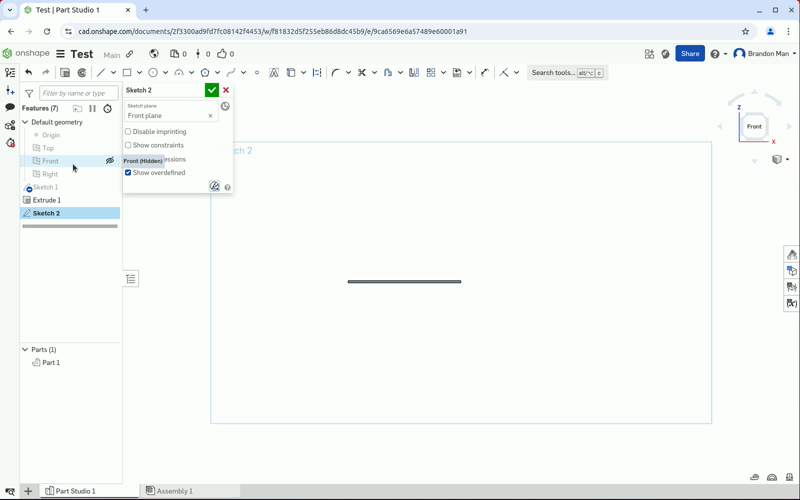
mouse_move(73, 352)
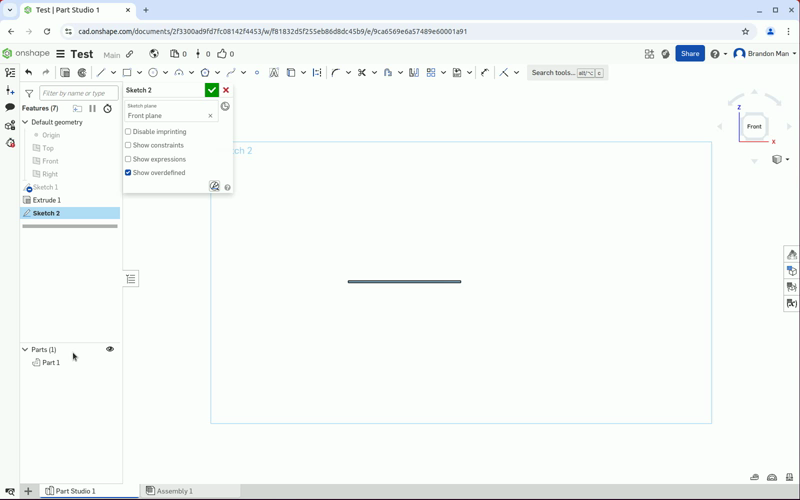
key(y)
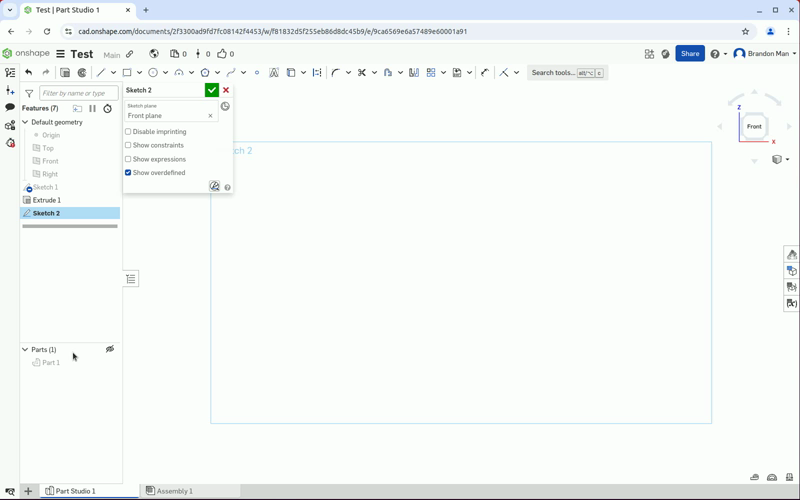
key(l)
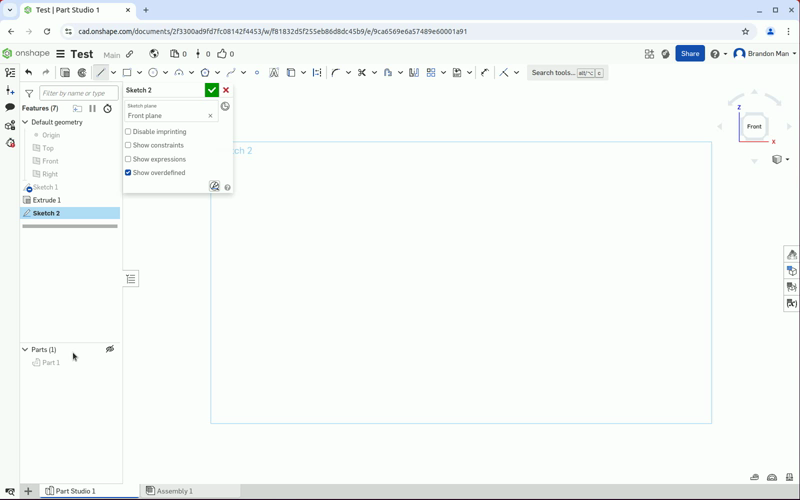
key_down(shift)
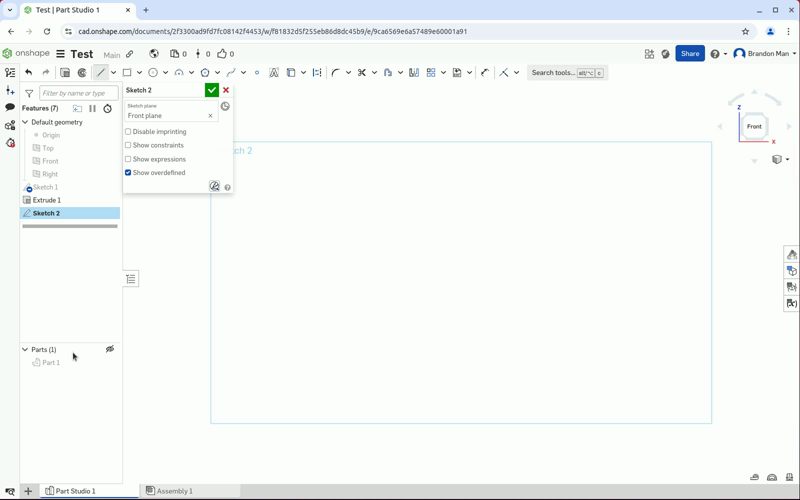
mouse_move(390, 285)
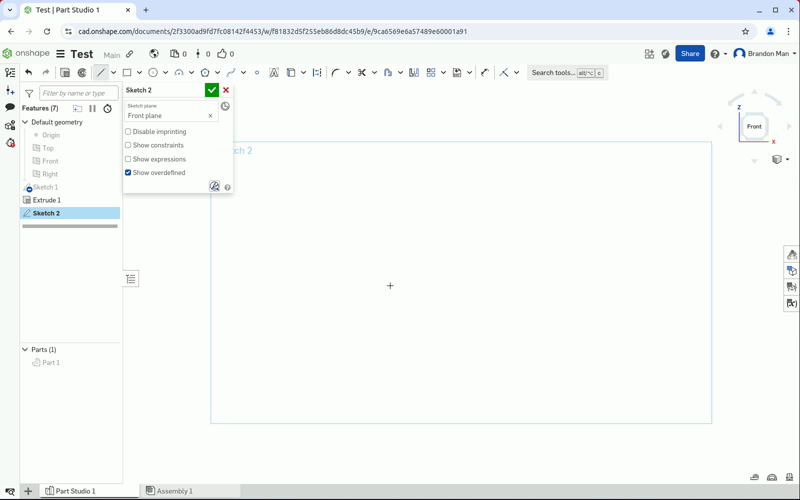
click(390, 285)
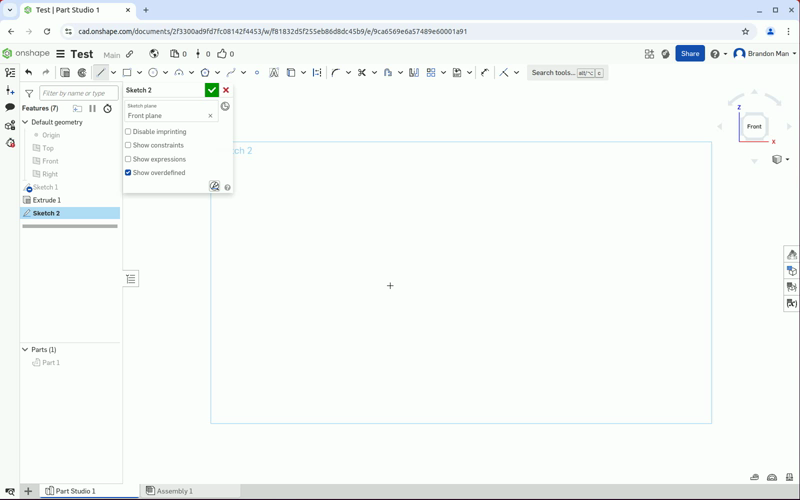
key_up(shift)
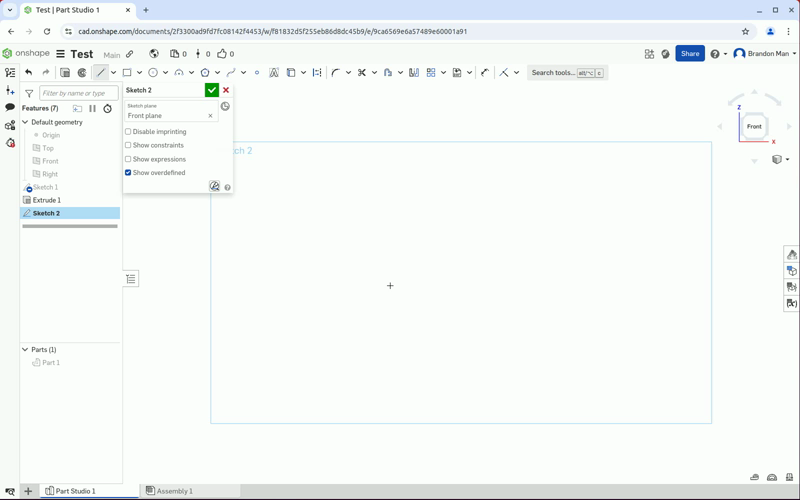
key_down(shift)
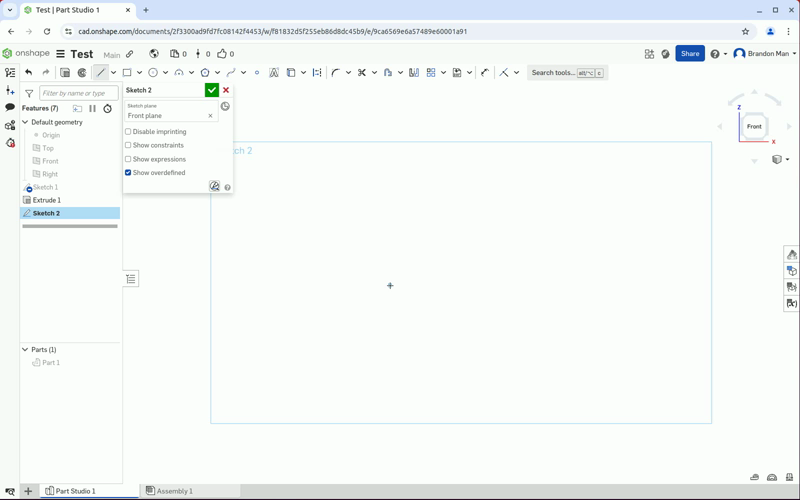
mouse_move(420, 285)
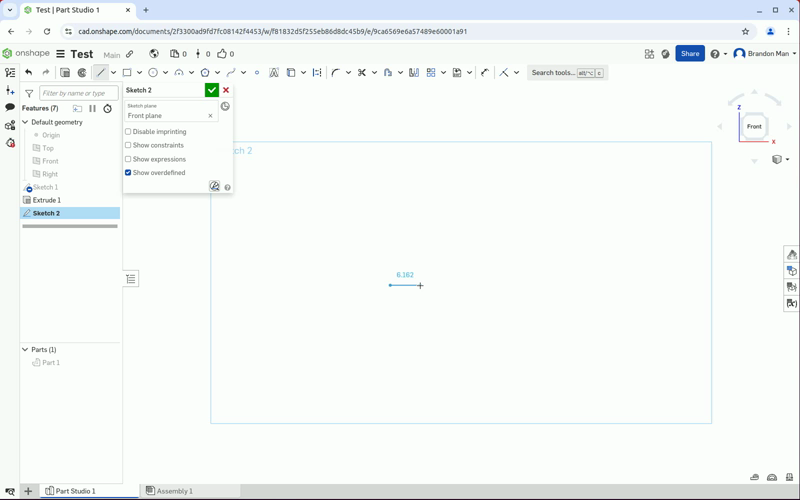
mouse_move(393, 285)
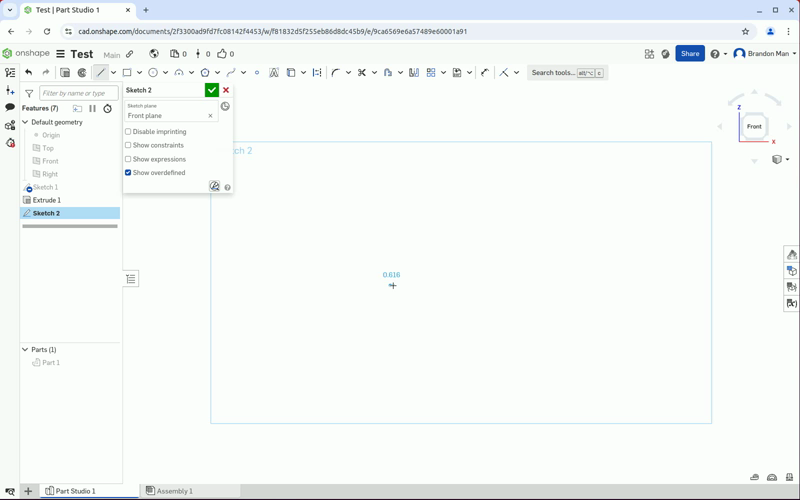
scroll(6)
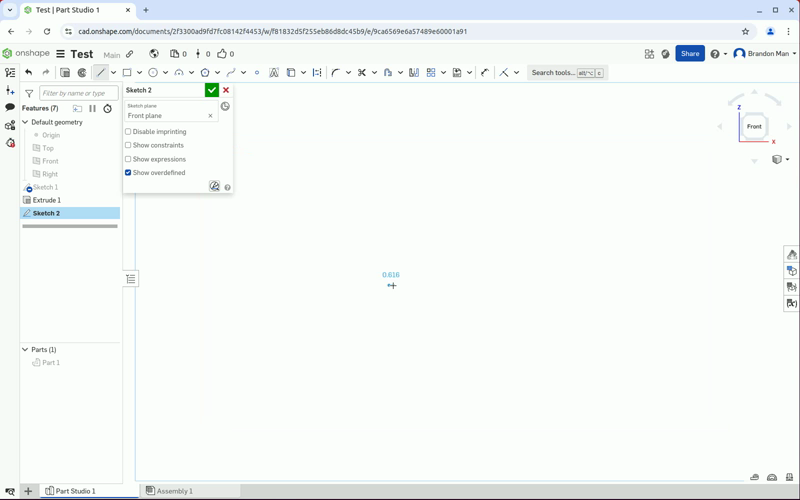
scroll(6)
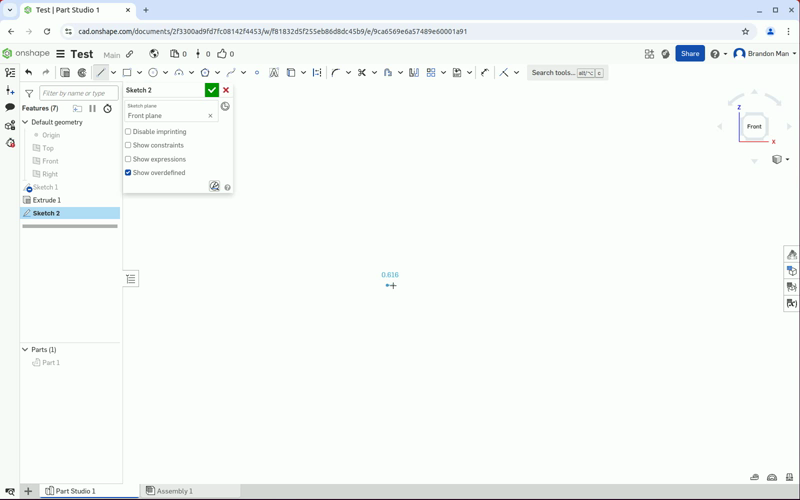
scroll(6)
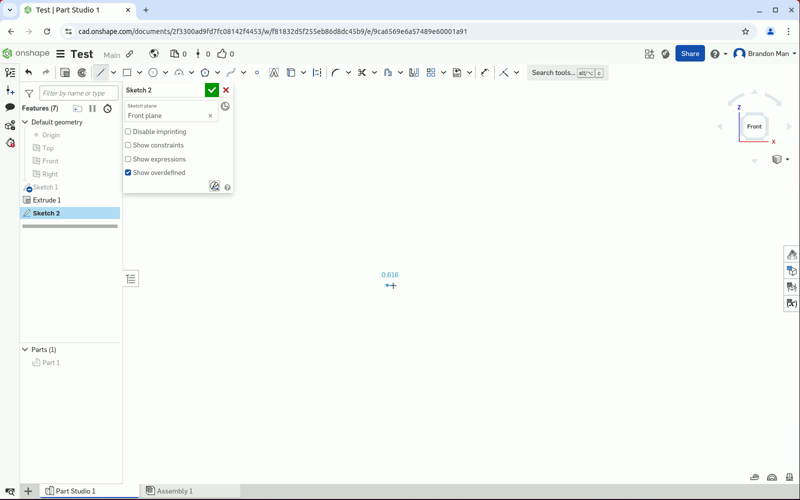
scroll(6)
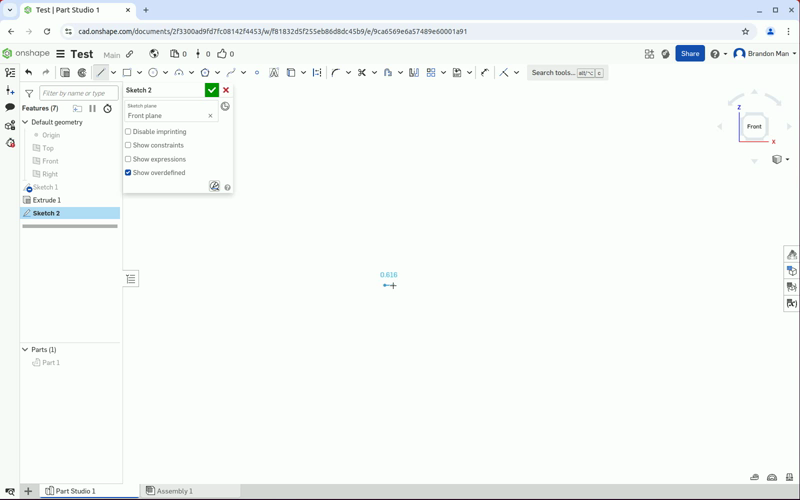
scroll(6)
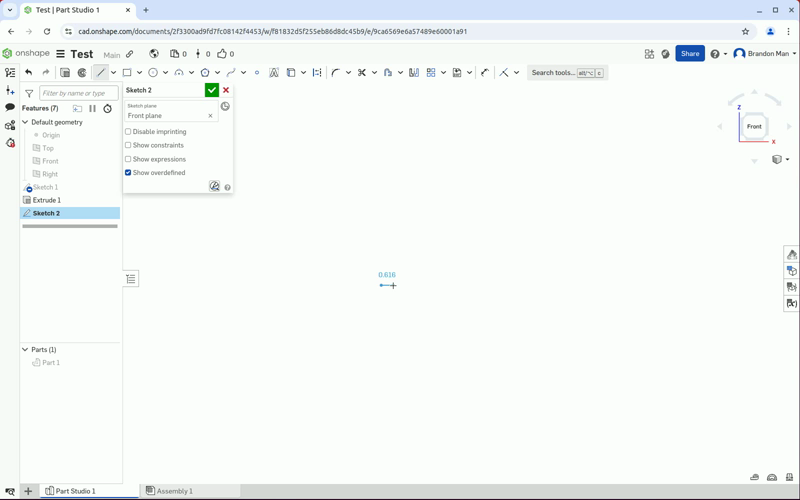
scroll(6)
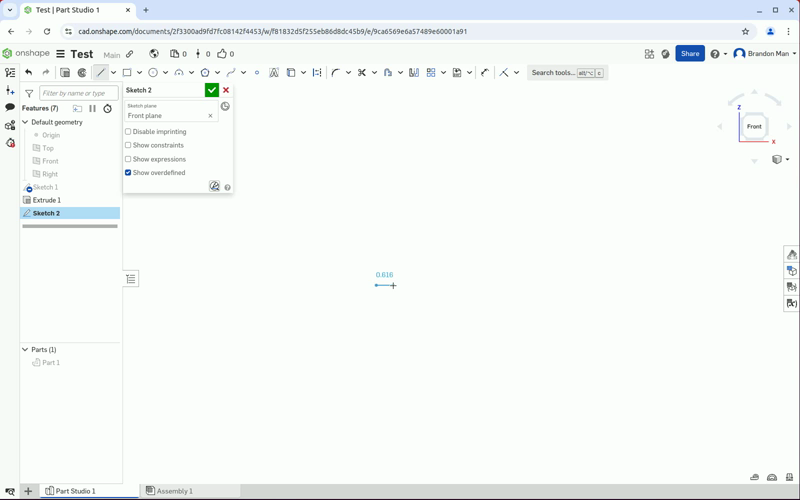
scroll(6)
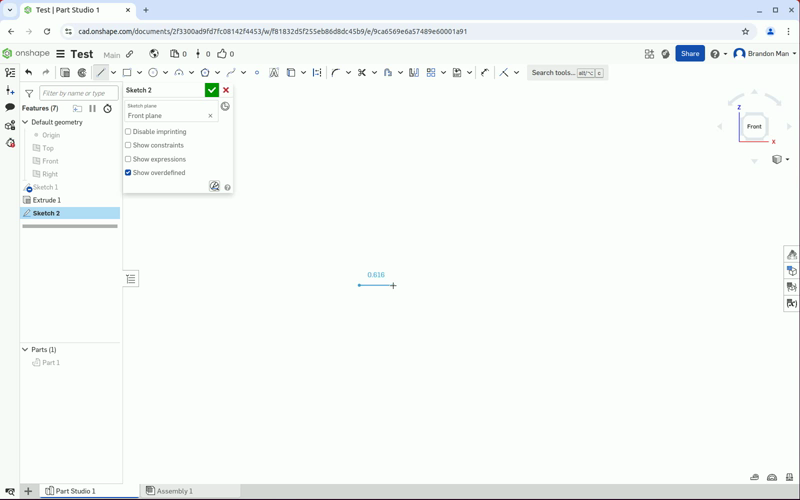
click(393, 285)
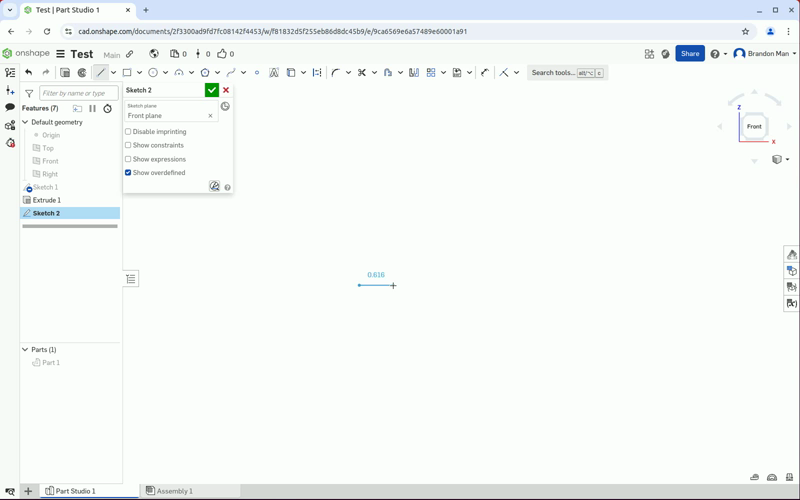
scroll(-6)
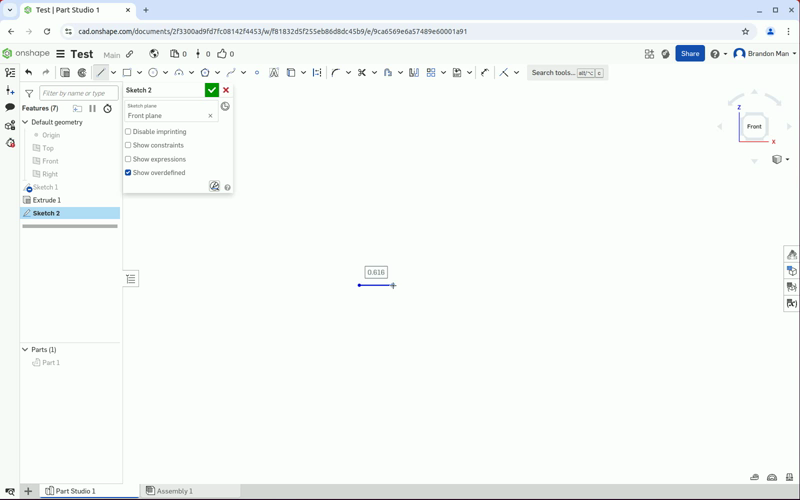
scroll(-6)
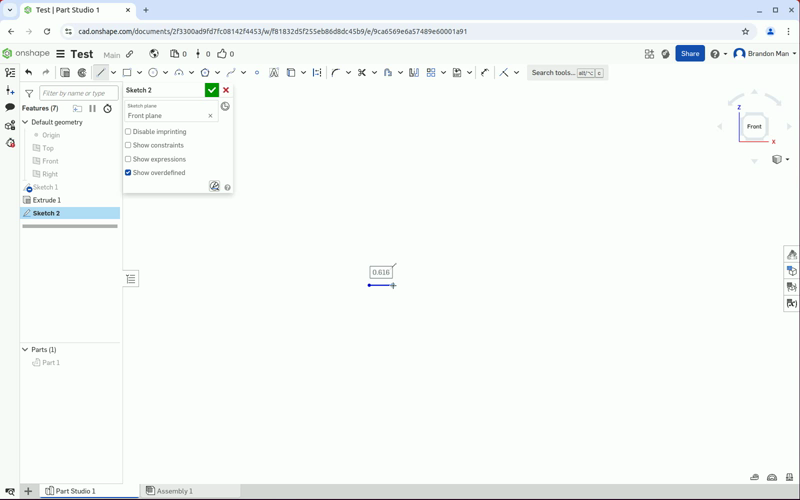
scroll(-6)
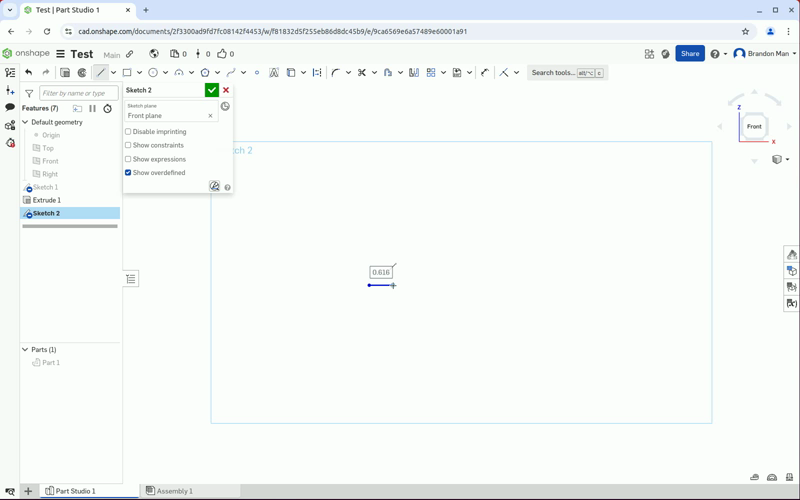
scroll(-6)
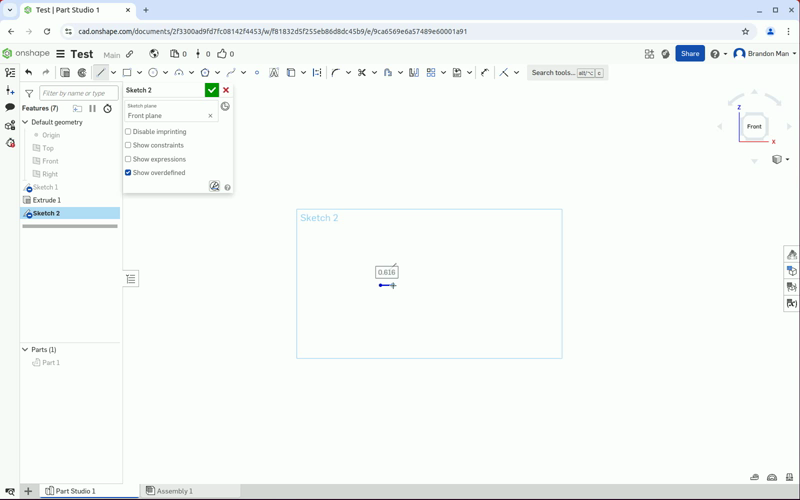
scroll(-6)
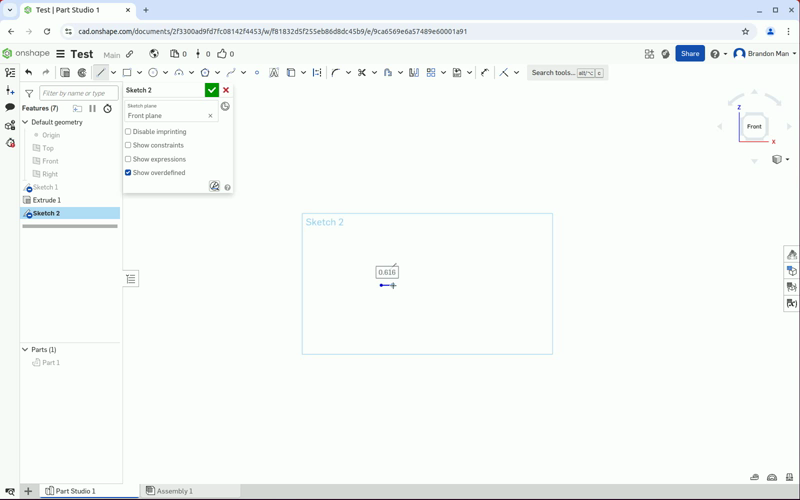
scroll(-6)
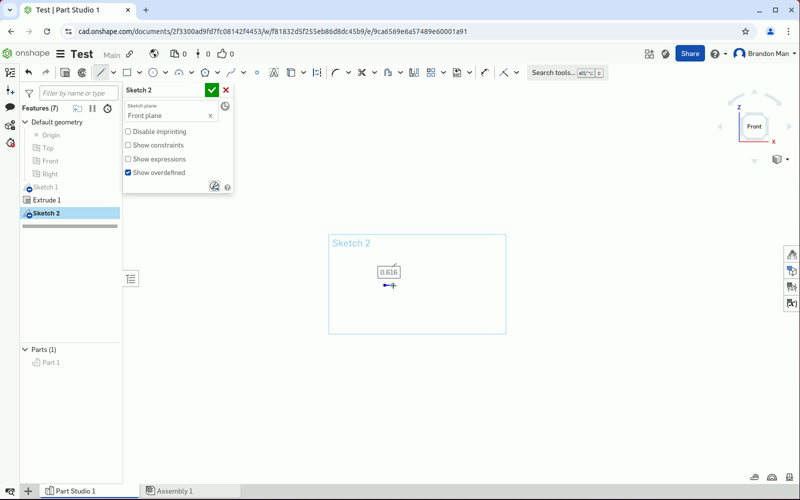
scroll(-6)
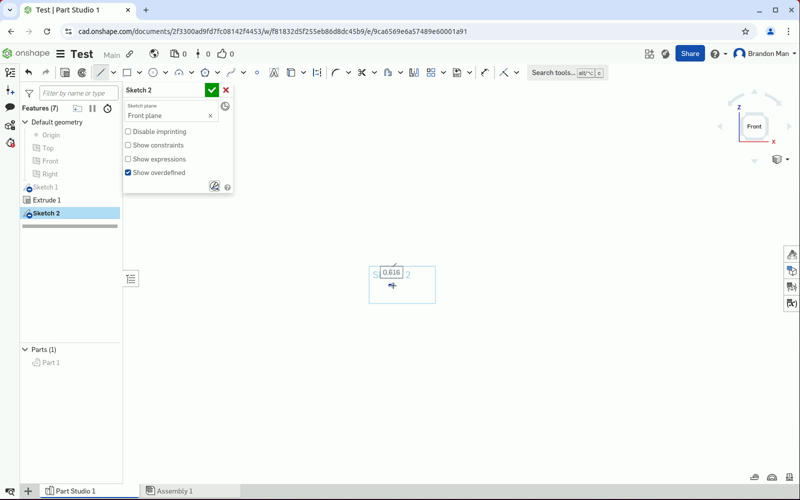
key_up(shift)
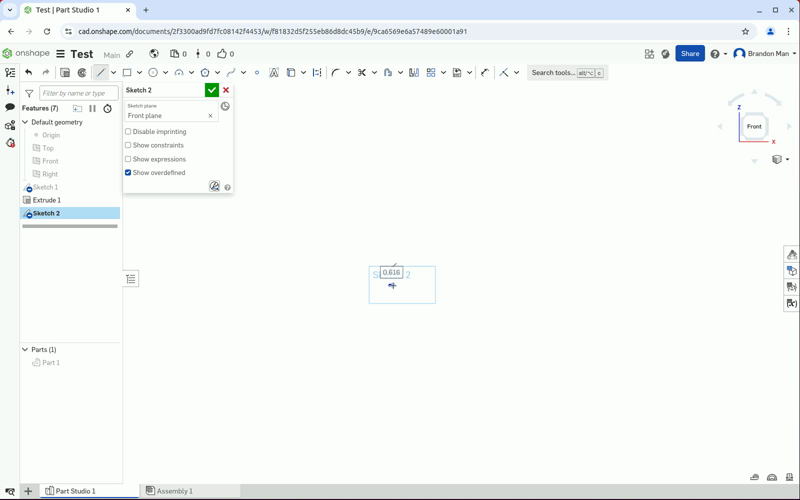
key_down(shift)
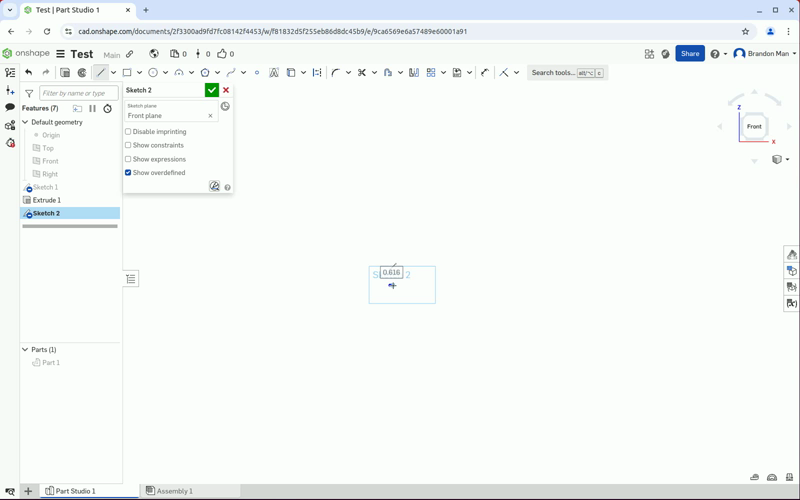
mouse_move(423, 285)
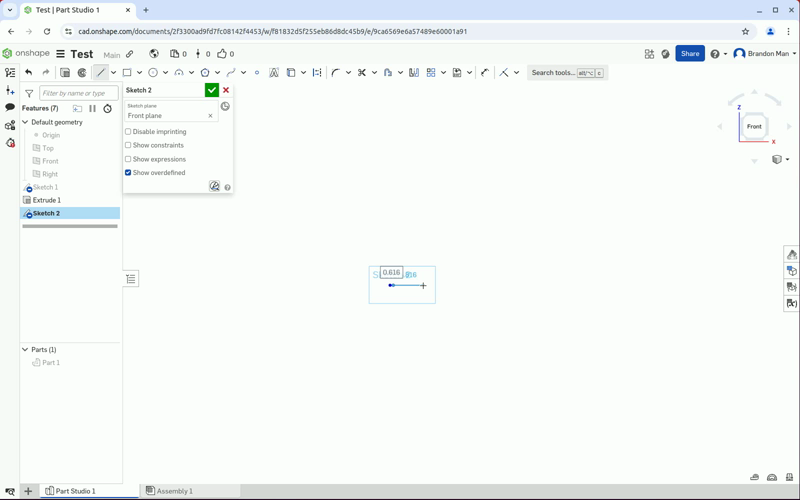
mouse_move(393, 282)
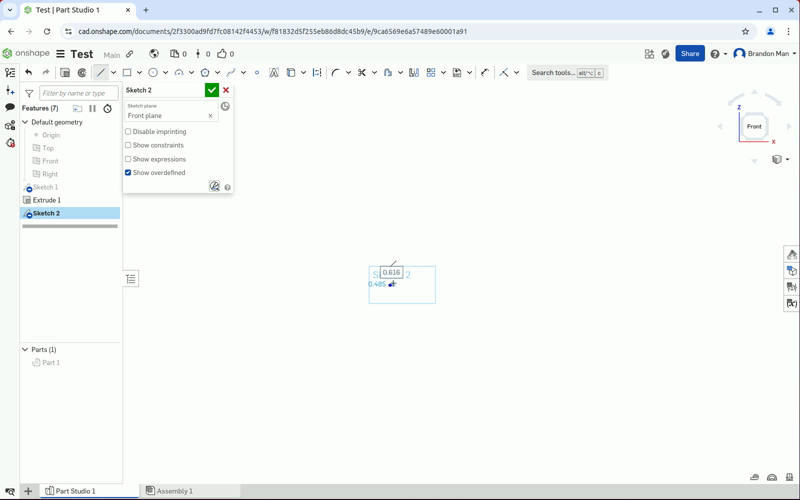
scroll(6)
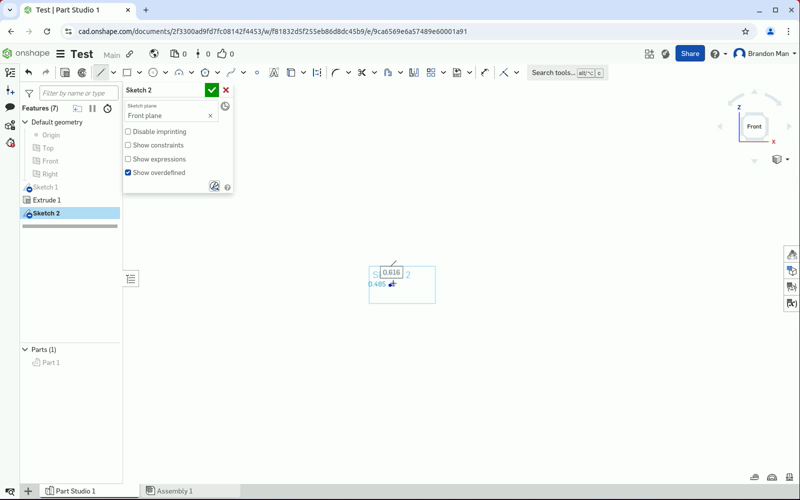
scroll(6)
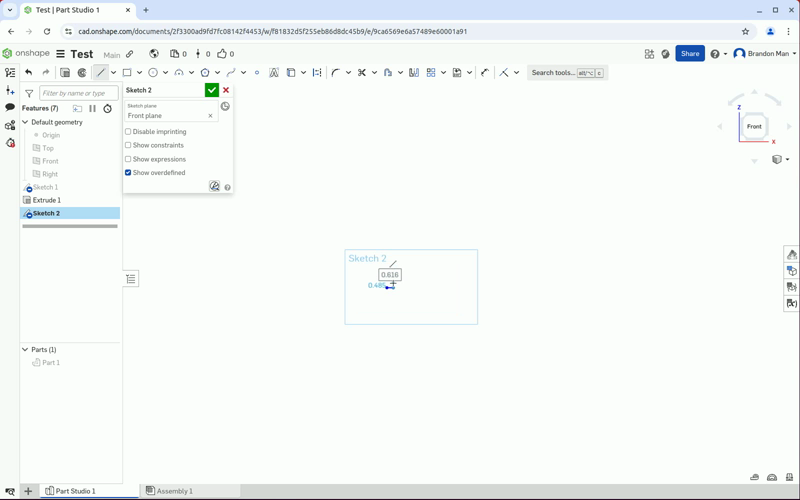
scroll(6)
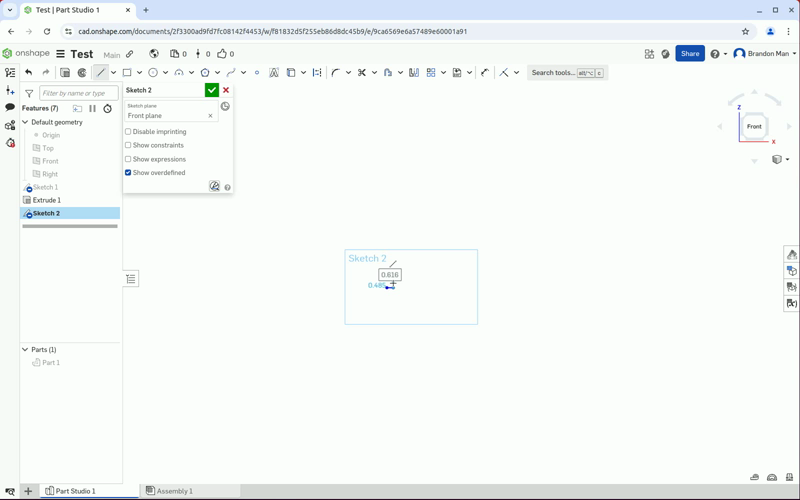
scroll(6)
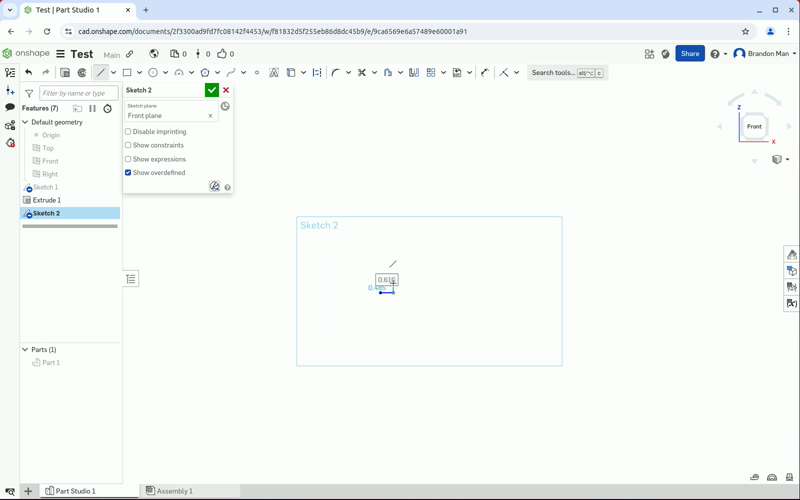
scroll(6)
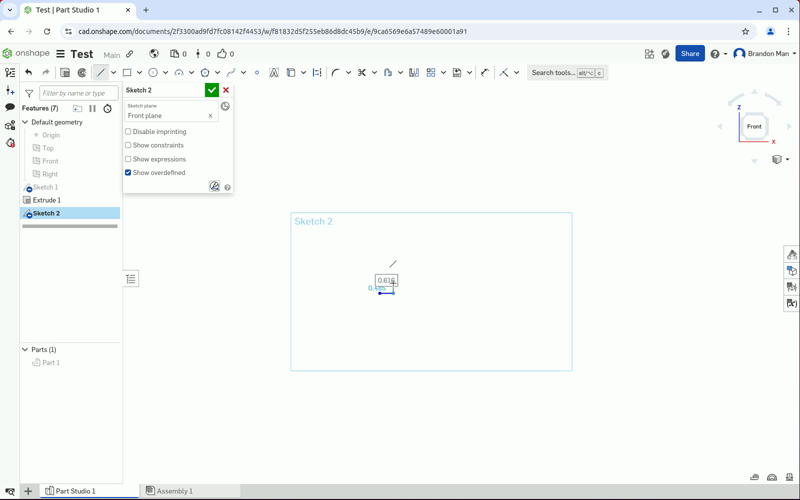
scroll(6)
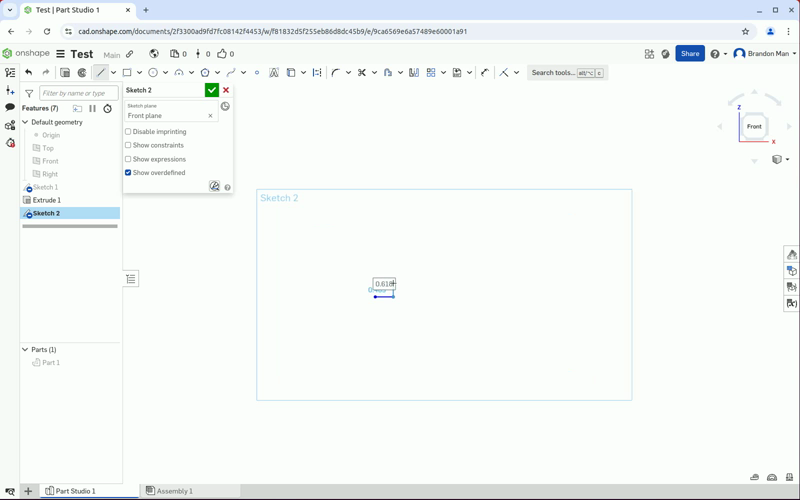
scroll(6)
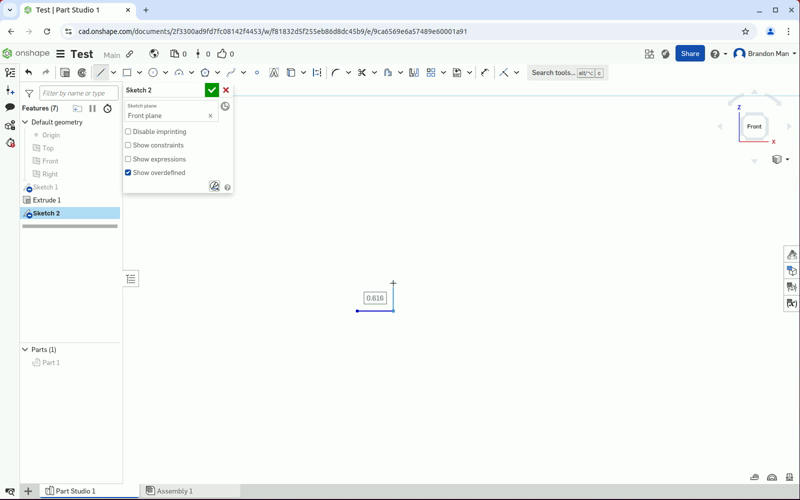
click(393, 282)
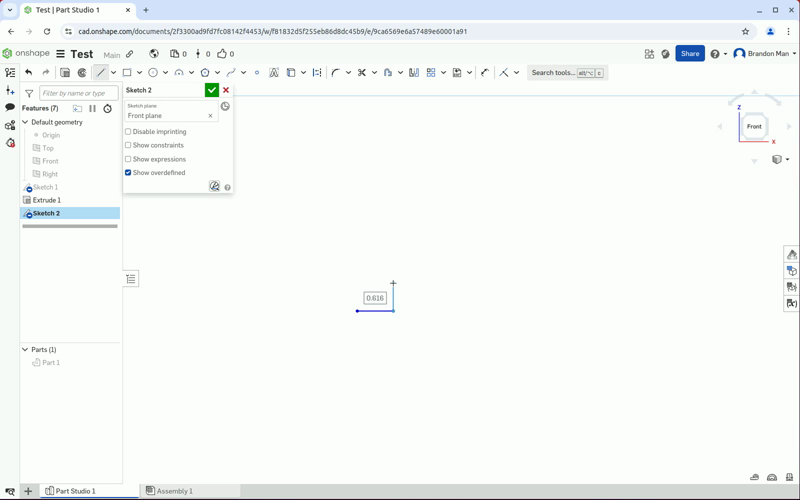
scroll(-6)
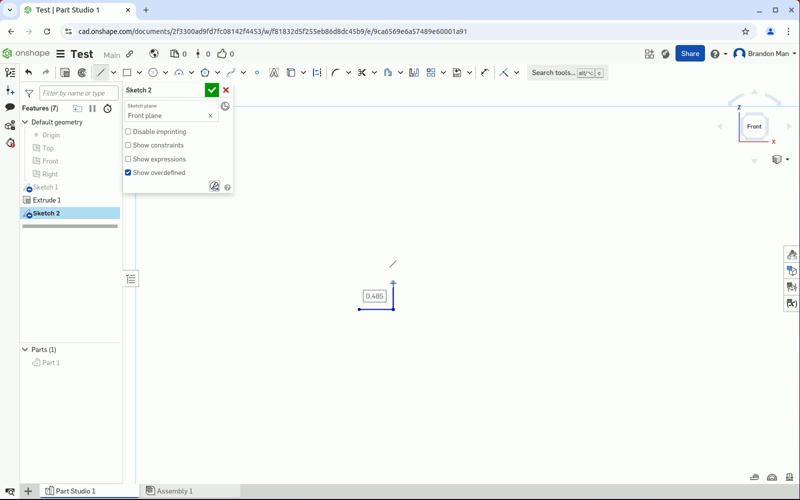
scroll(-6)
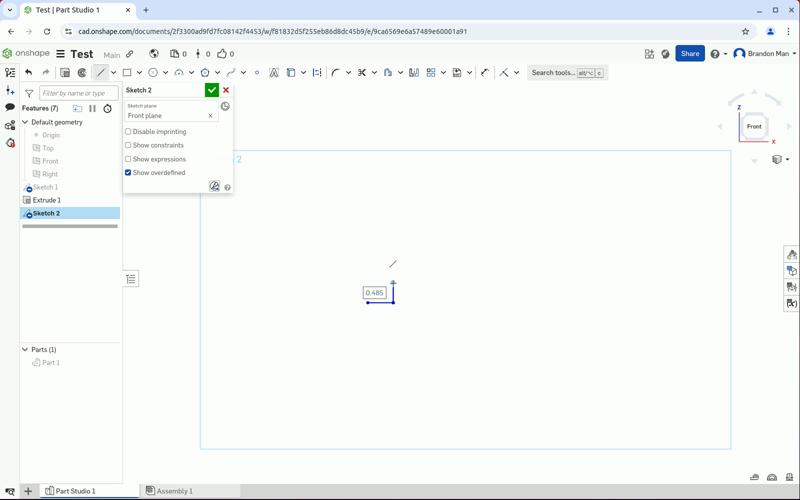
scroll(-6)
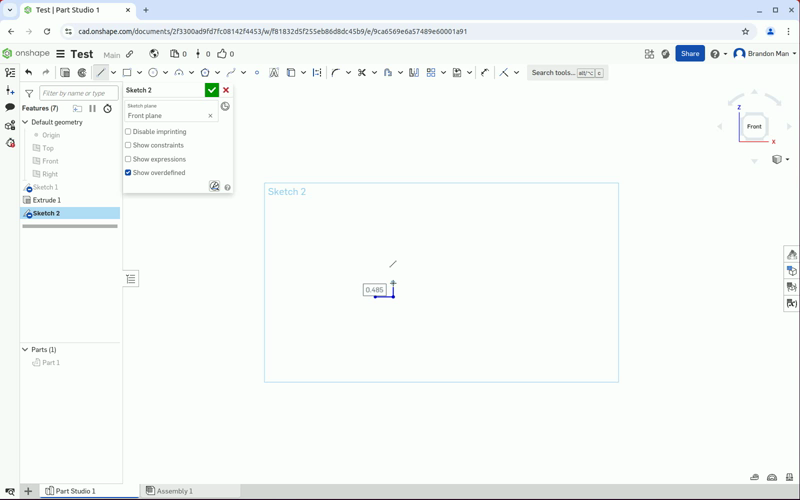
scroll(-6)
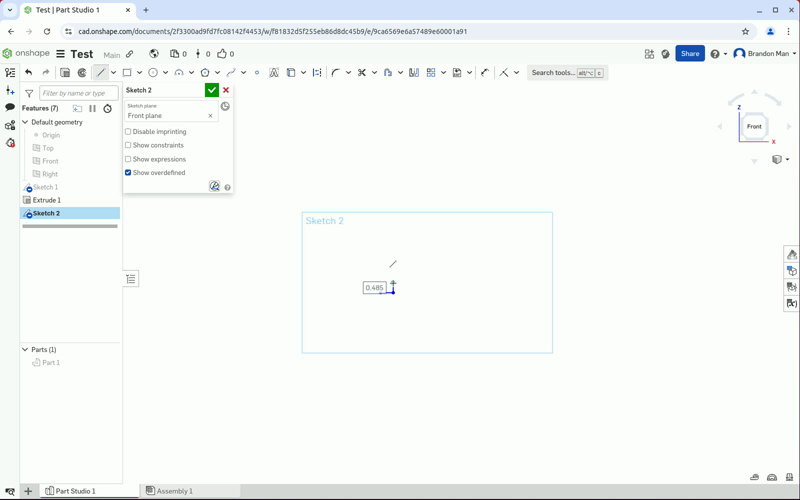
scroll(-6)
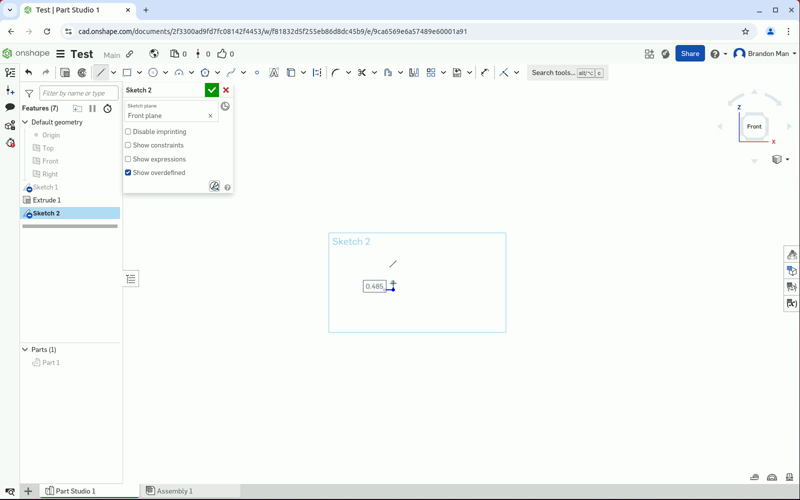
scroll(-6)
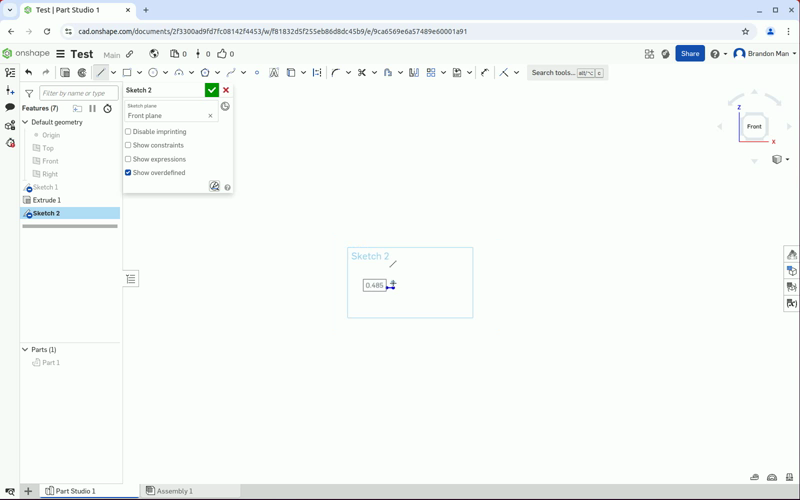
scroll(-6)
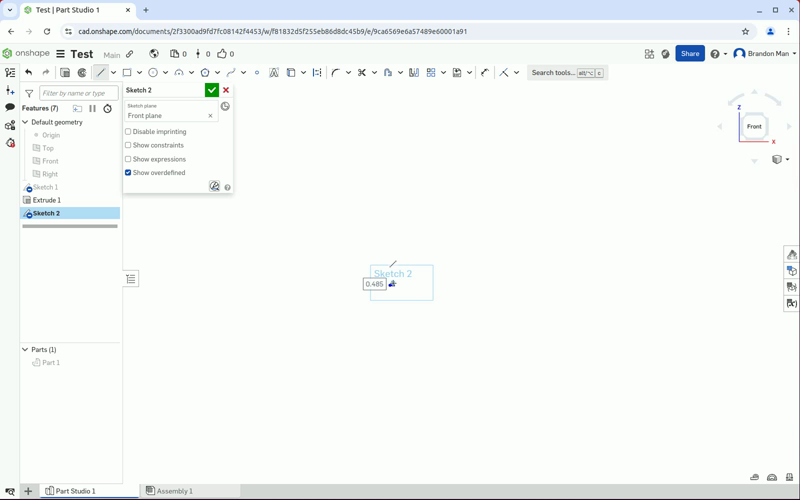
key_up(shift)
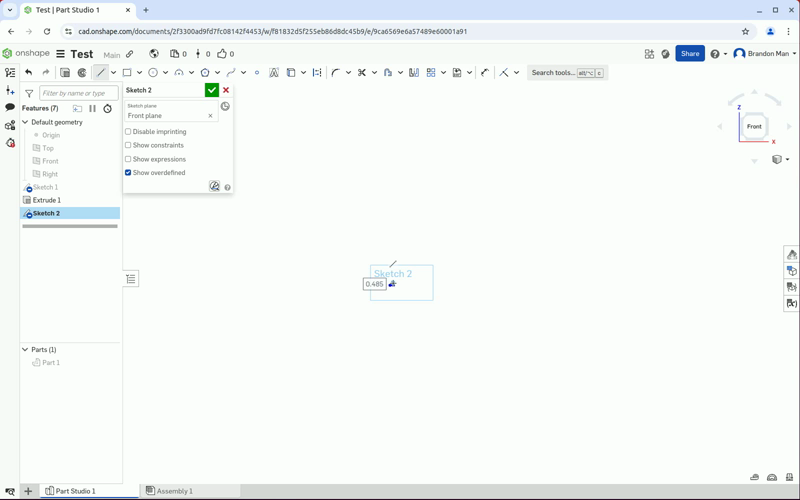
key_down(shift)
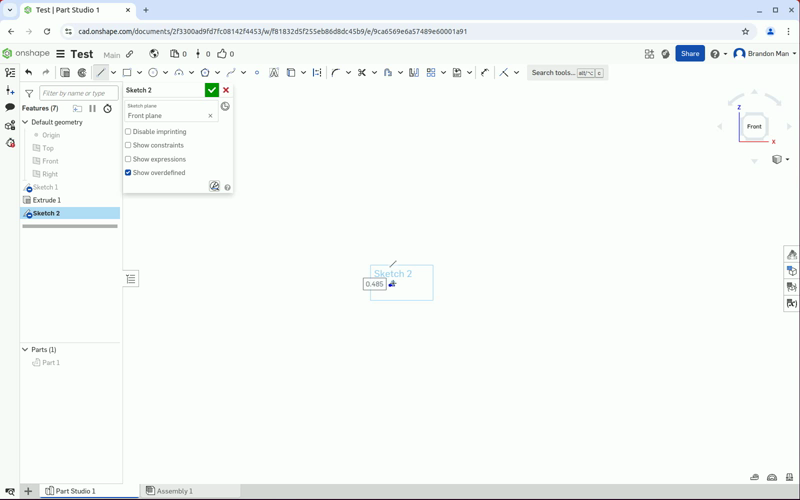
mouse_move(423, 282)
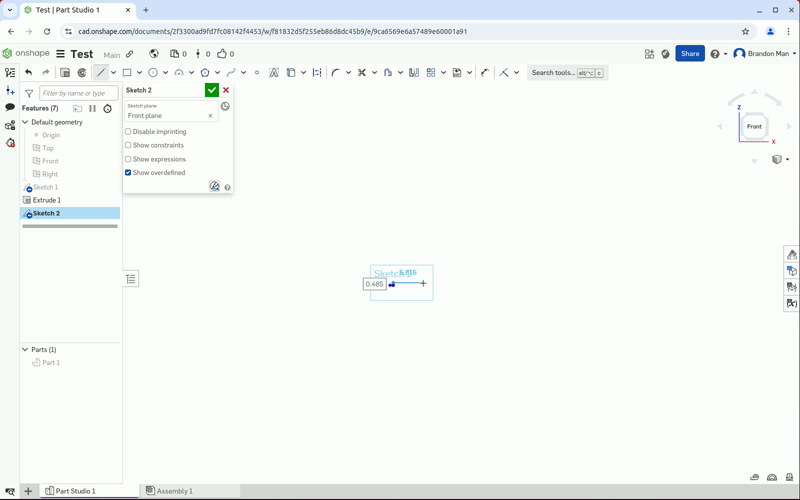
mouse_move(392, 282)
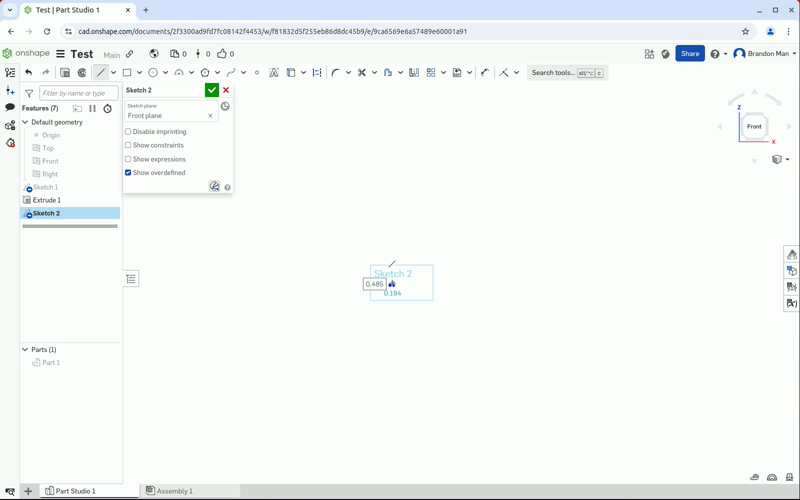
scroll(6)
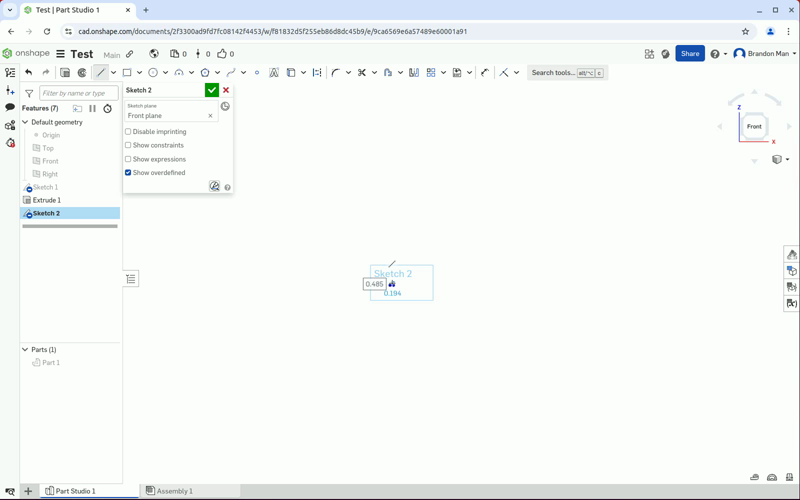
scroll(6)
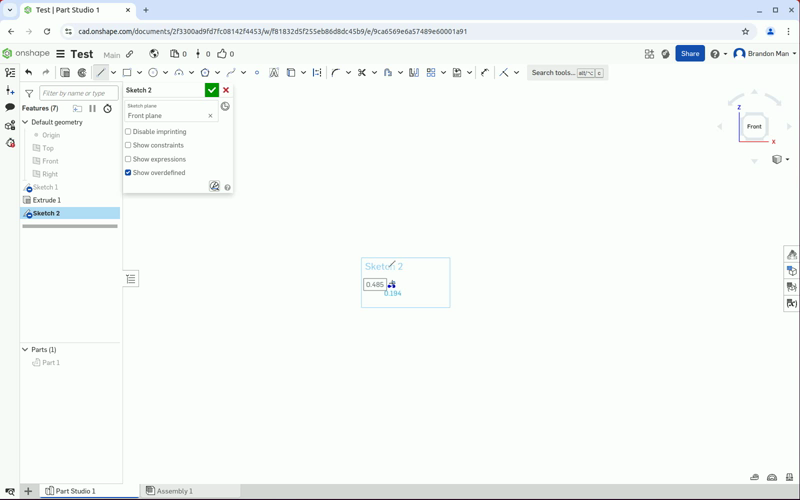
scroll(6)
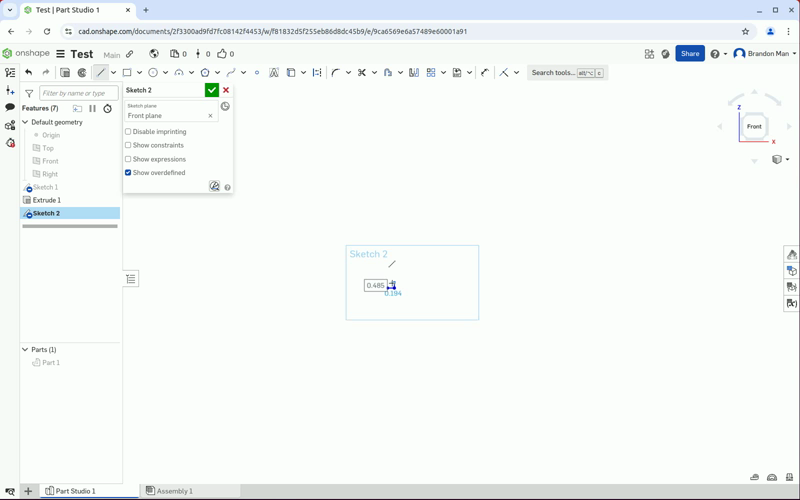
scroll(6)
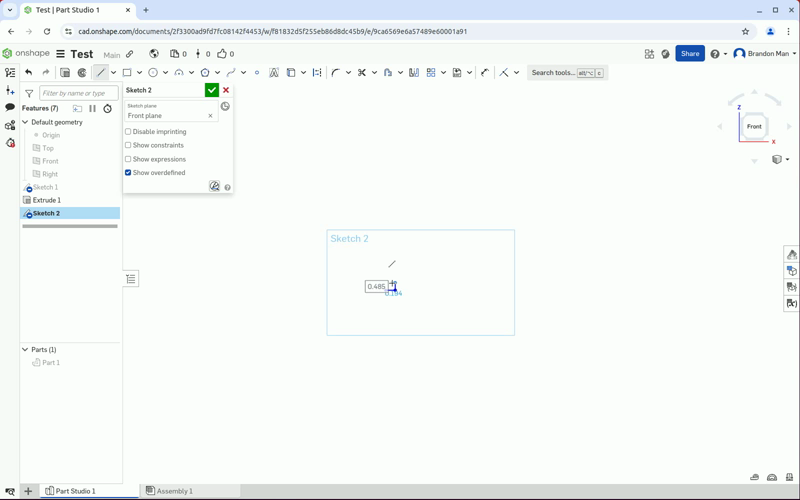
scroll(6)
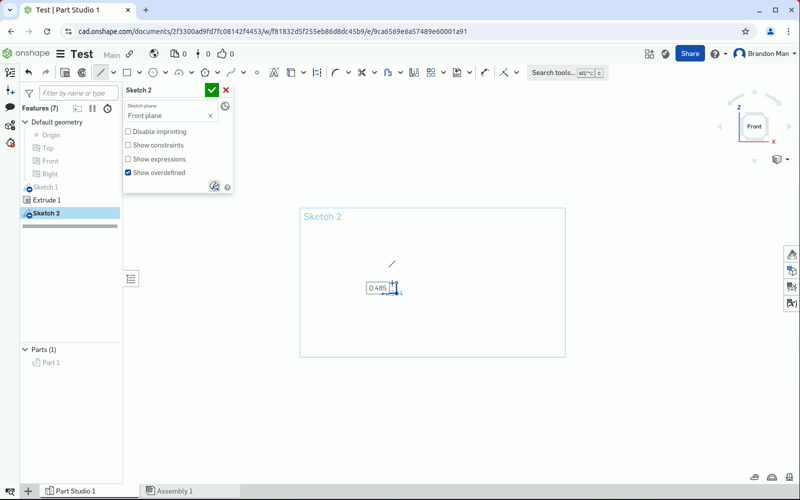
scroll(6)
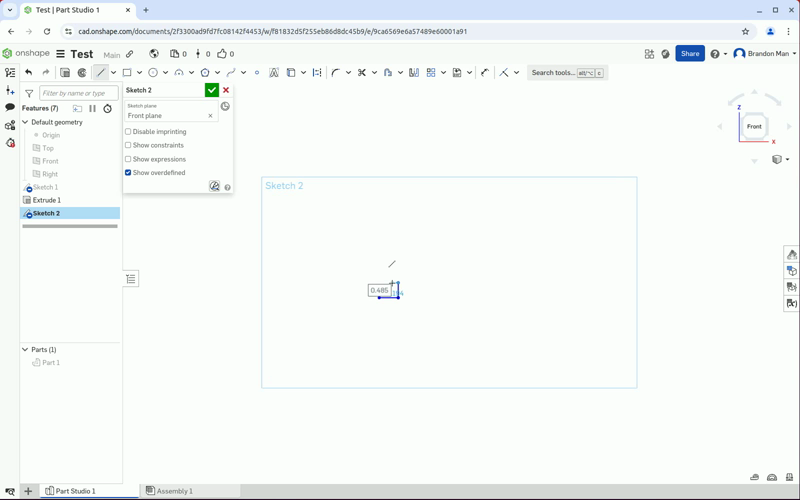
scroll(6)
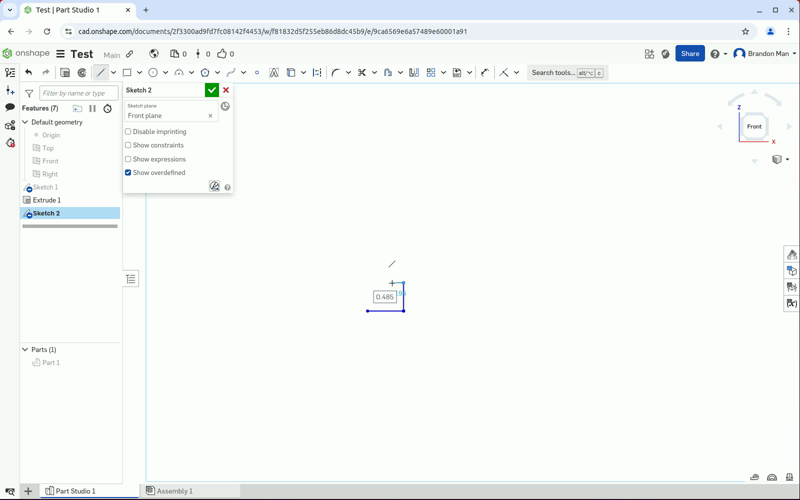
click(392, 282)
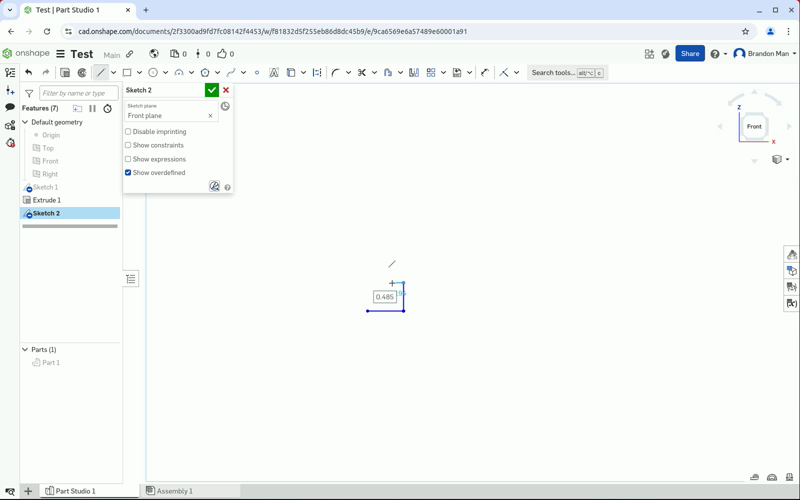
scroll(-6)
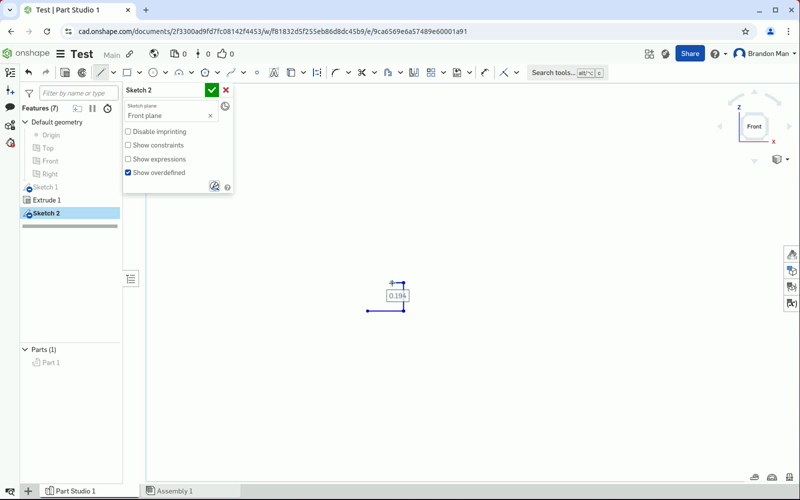
scroll(-6)
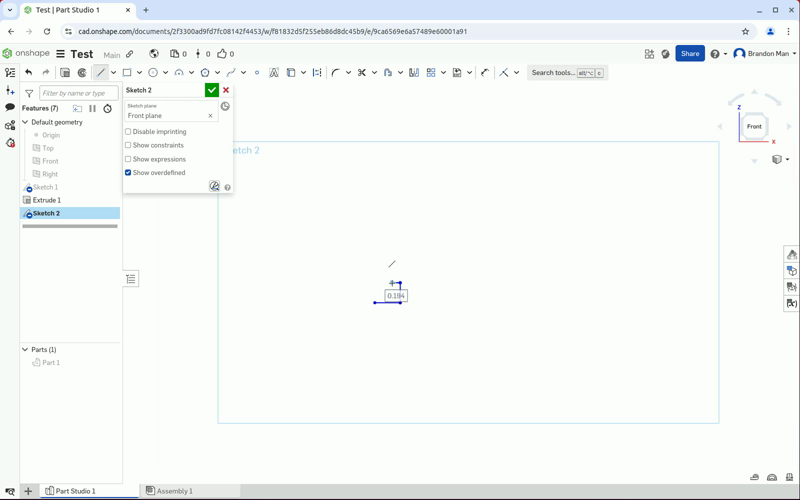
scroll(-6)
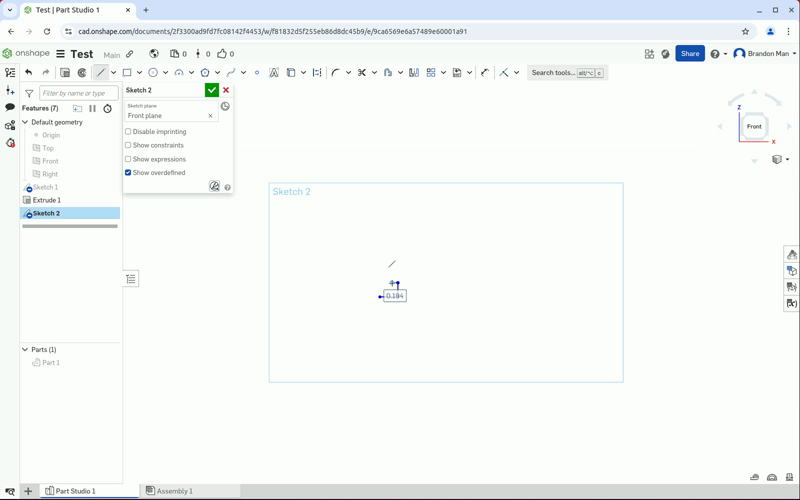
scroll(-6)
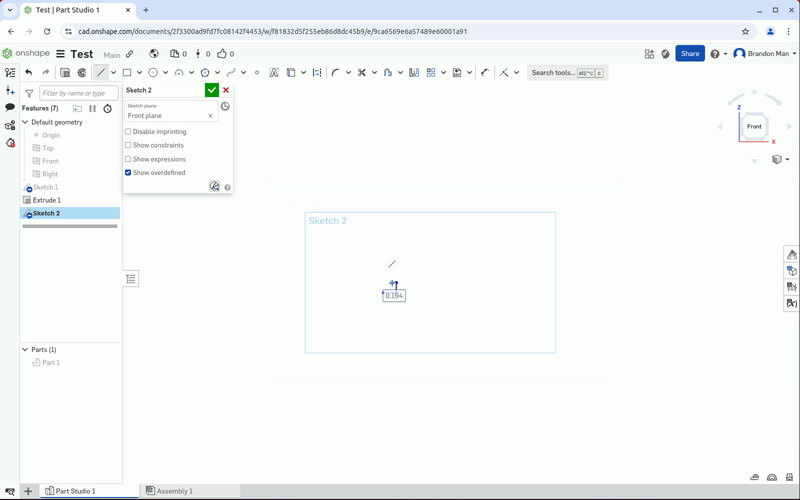
scroll(-6)
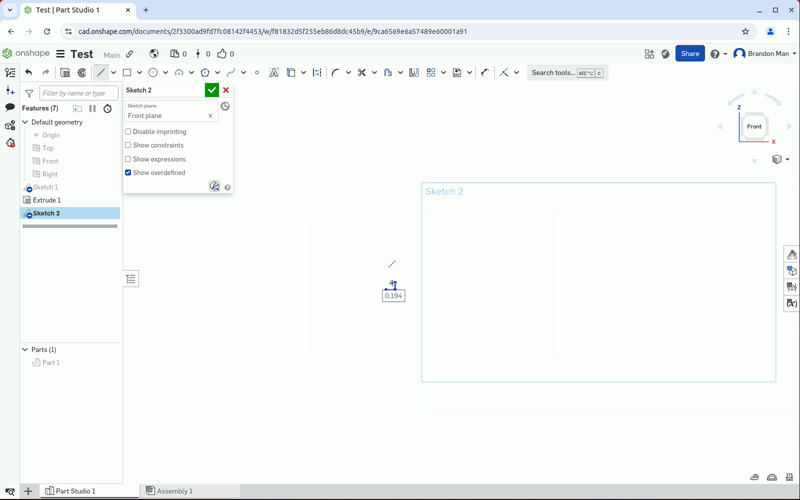
scroll(-6)
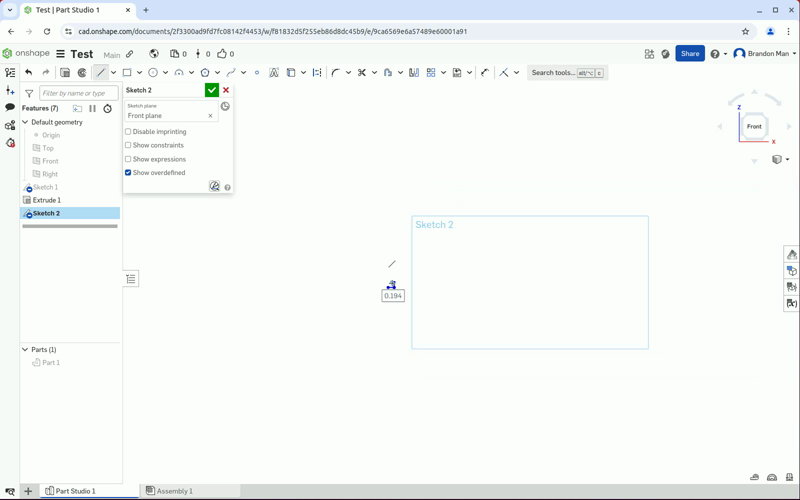
scroll(-6)
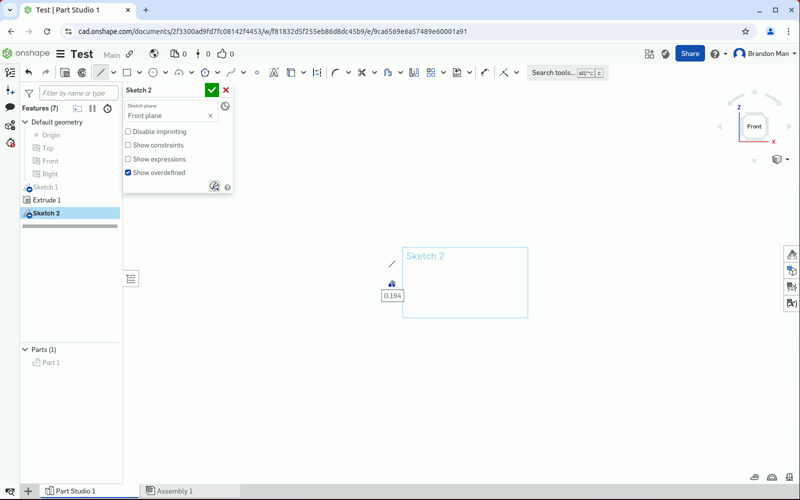
key_up(shift)
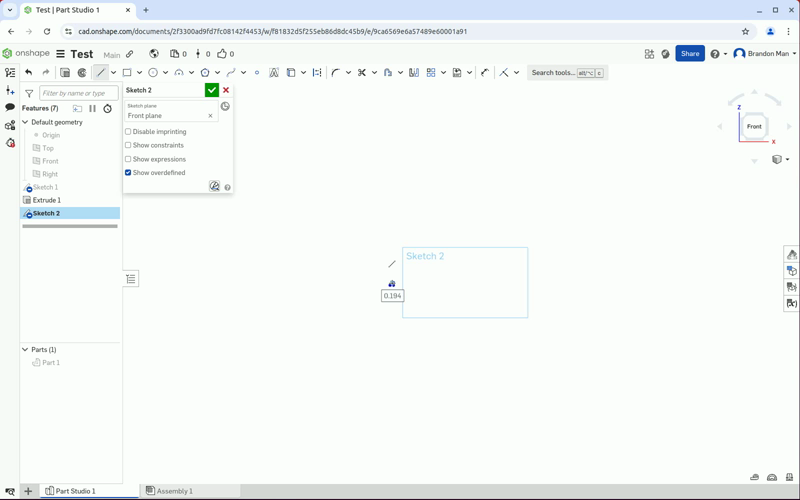
key_down(shift)
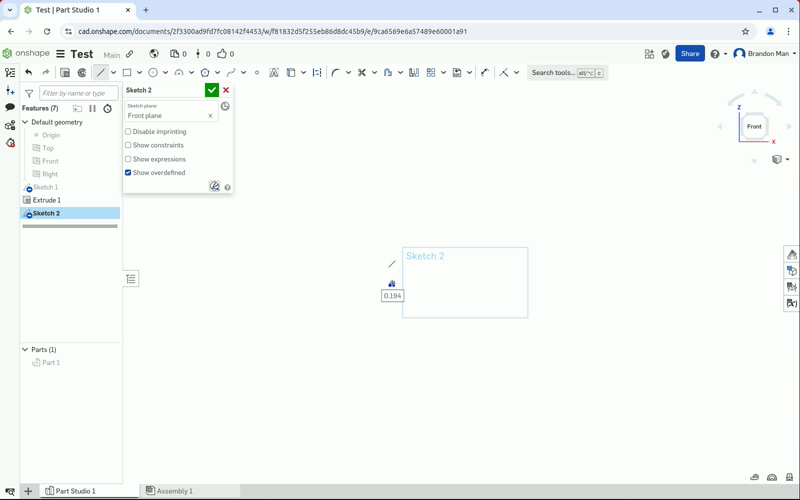
mouse_move(422, 282)
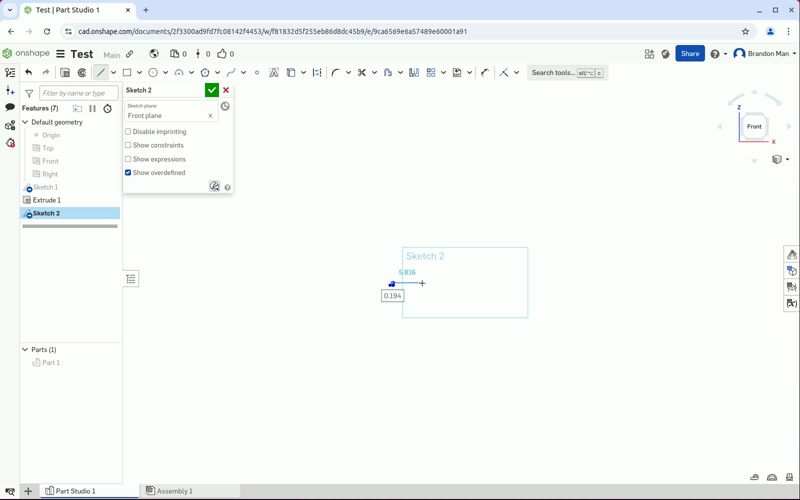
mouse_move(392, 281)
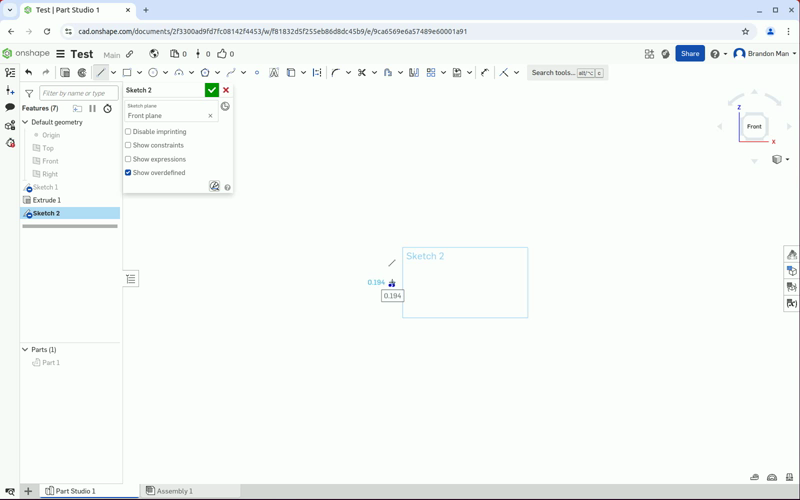
scroll(6)
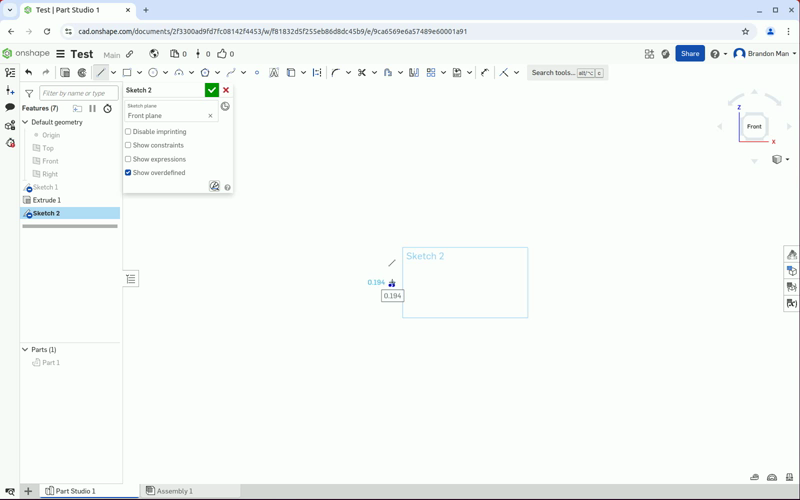
scroll(6)
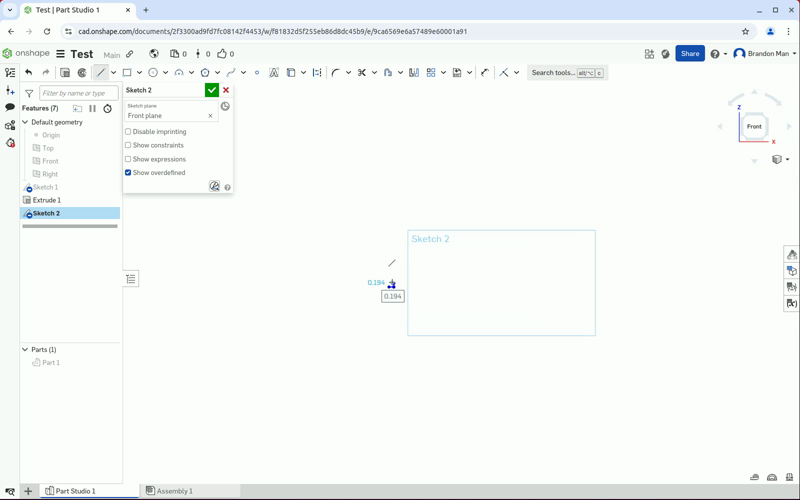
scroll(6)
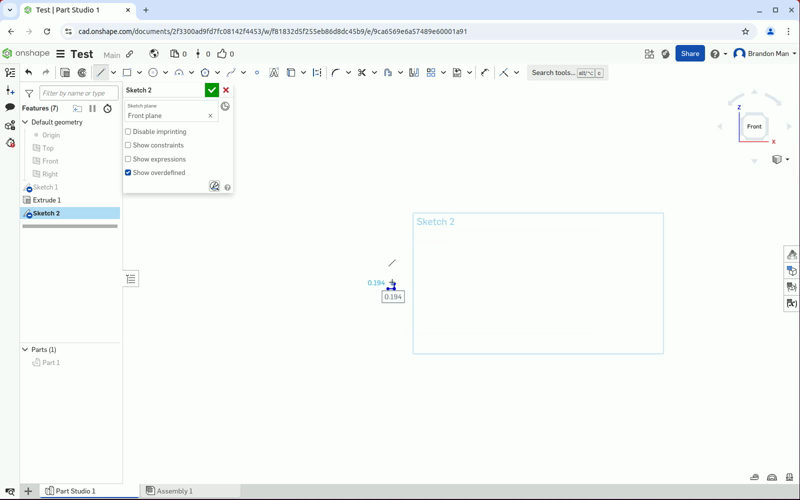
scroll(6)
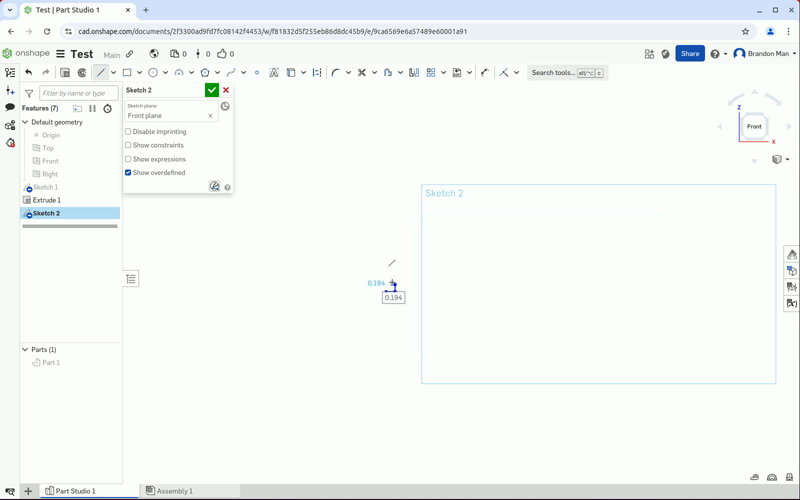
scroll(6)
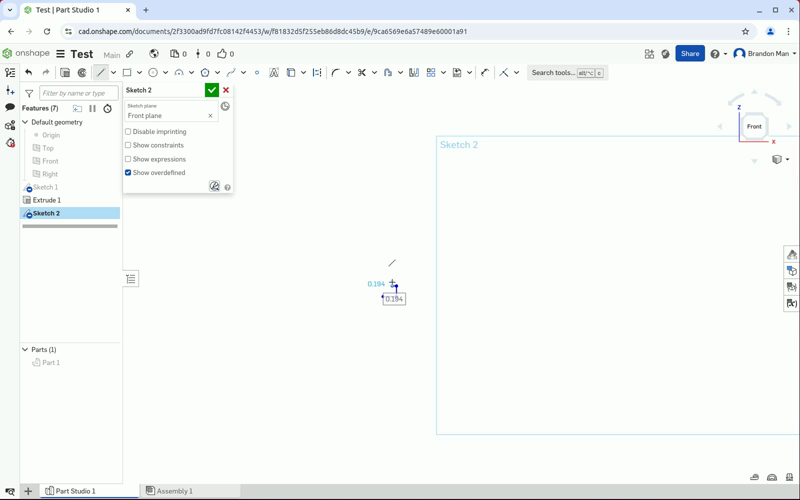
scroll(6)
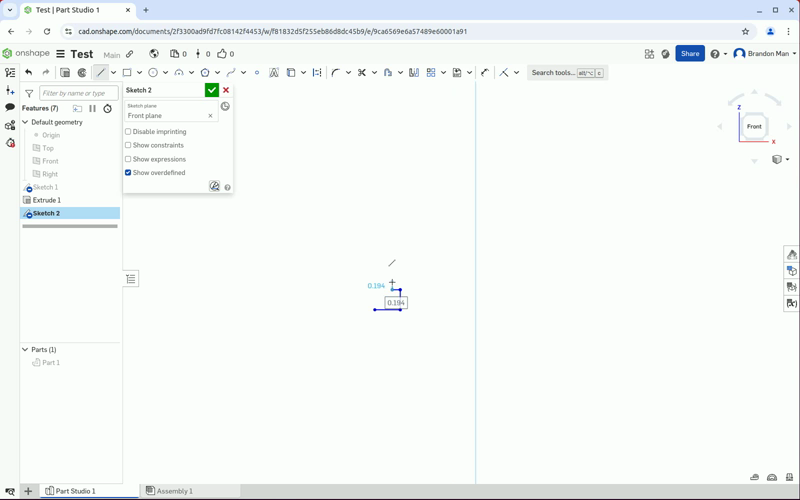
scroll(6)
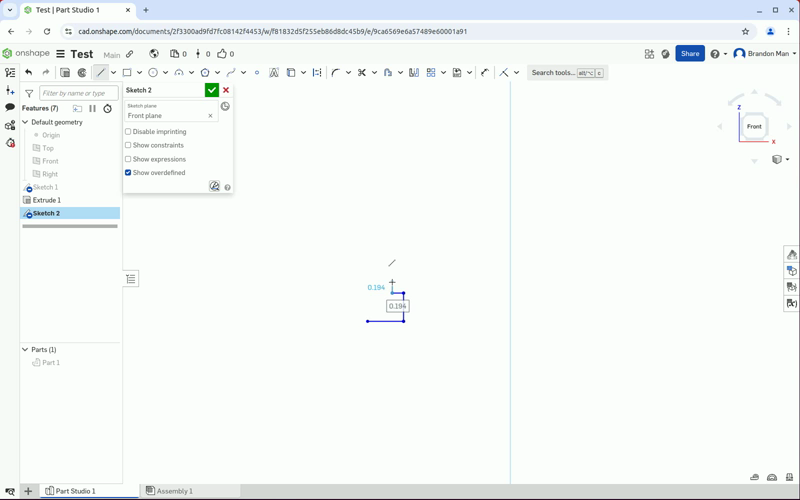
click(392, 281)
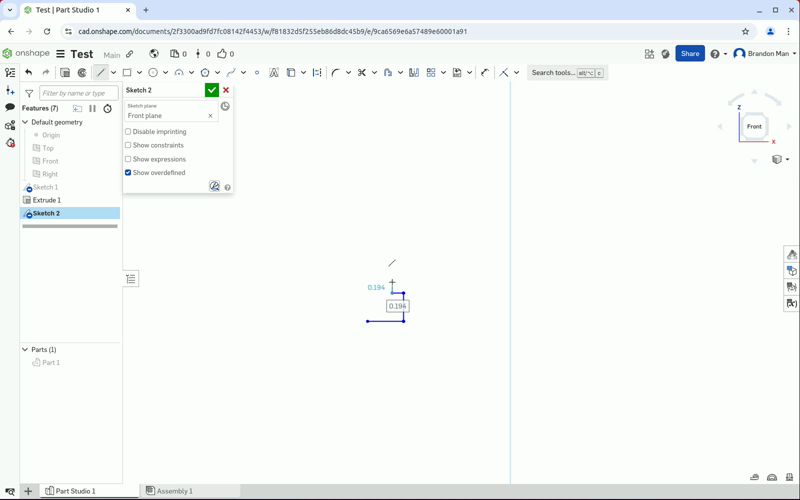
scroll(-6)
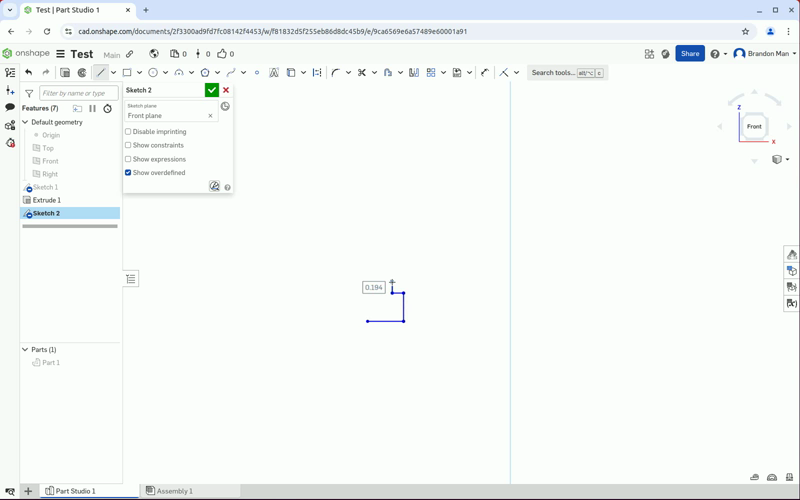
scroll(-6)
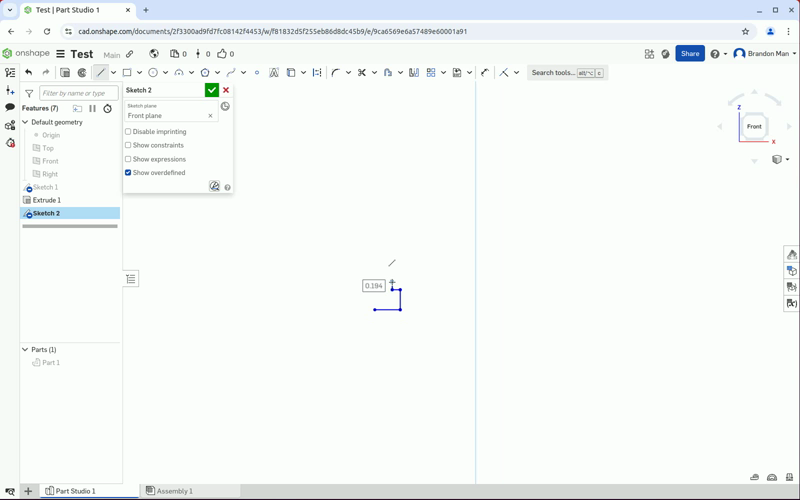
scroll(-6)
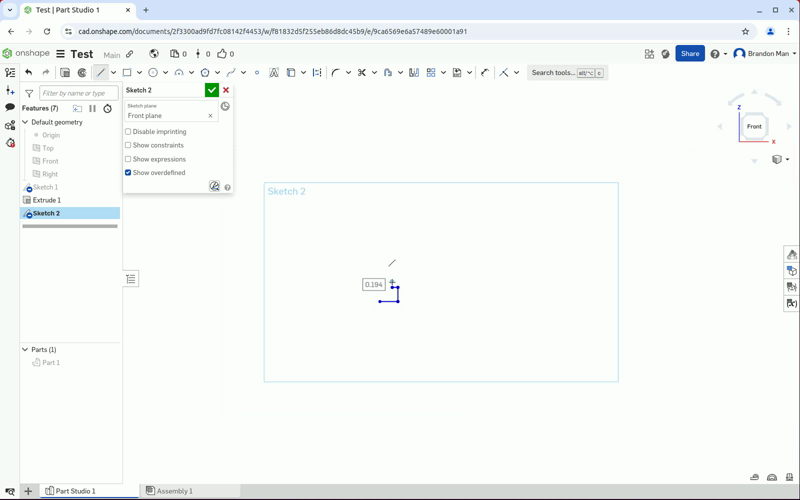
scroll(-6)
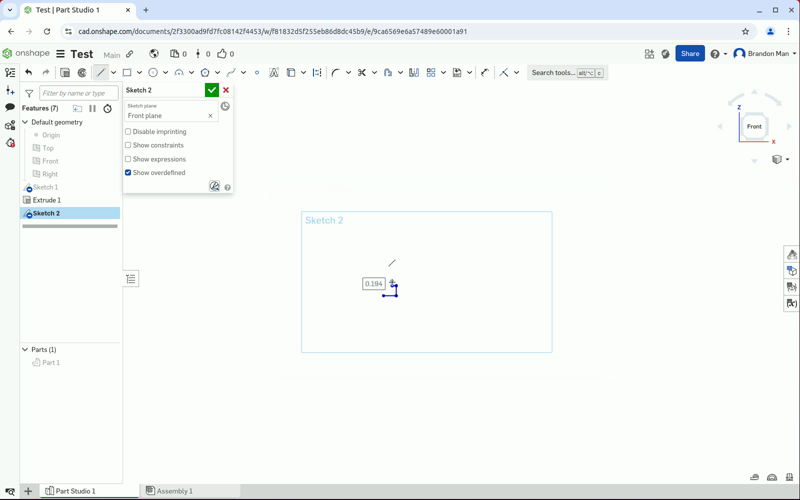
scroll(-6)
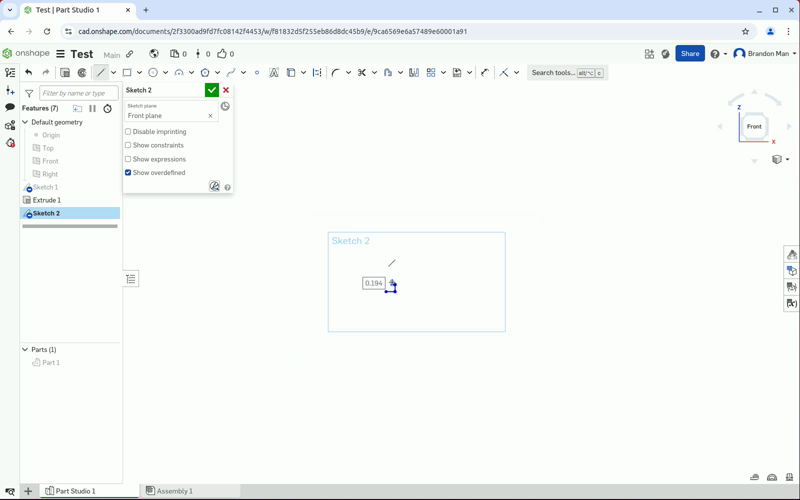
scroll(-6)
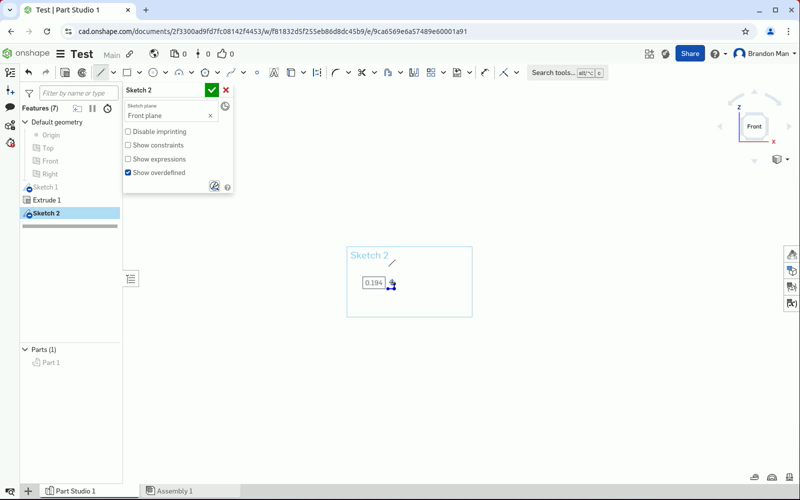
scroll(-6)
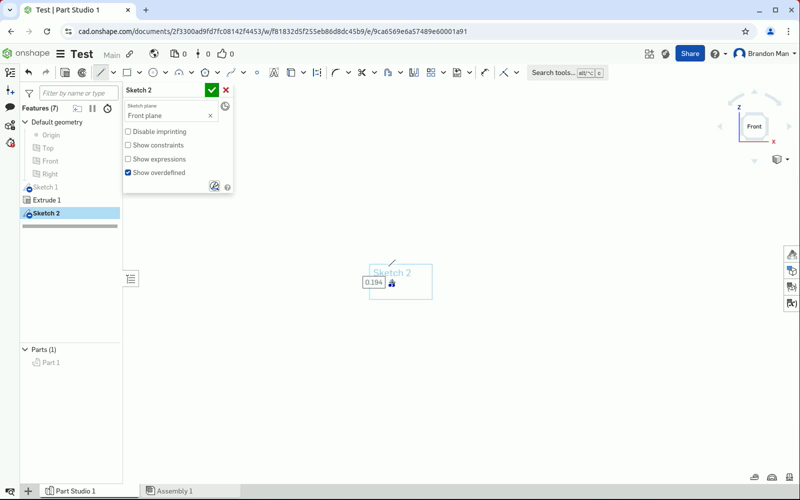
key_up(shift)
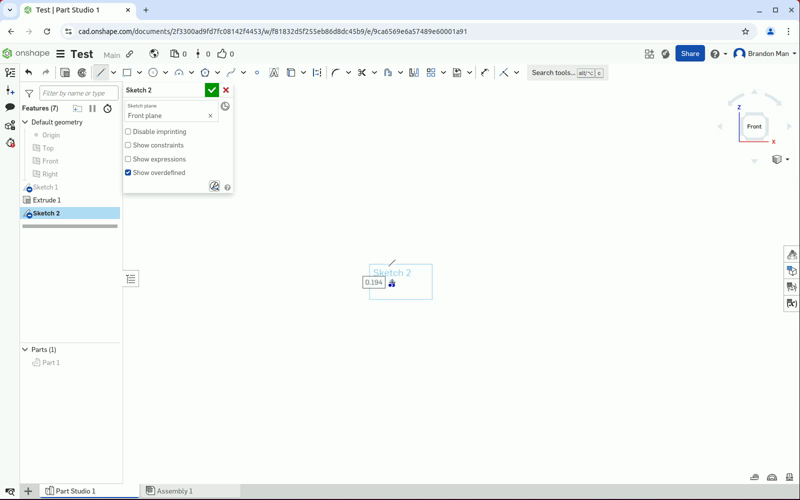
key_down(shift)
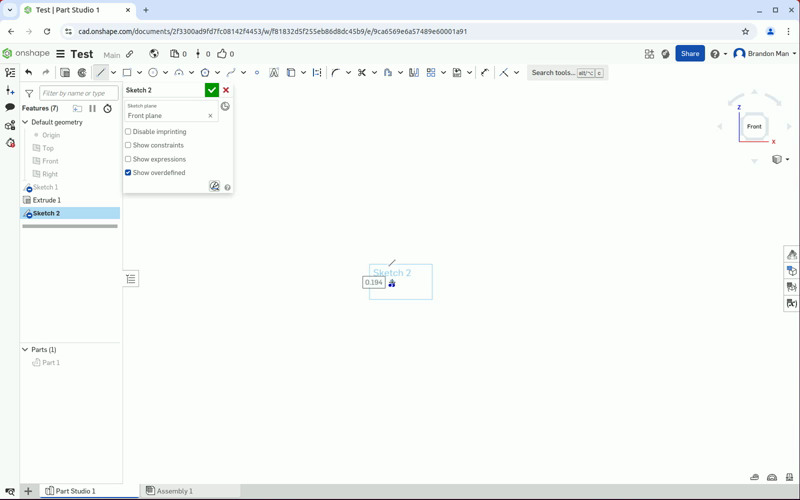
mouse_move(422, 281)
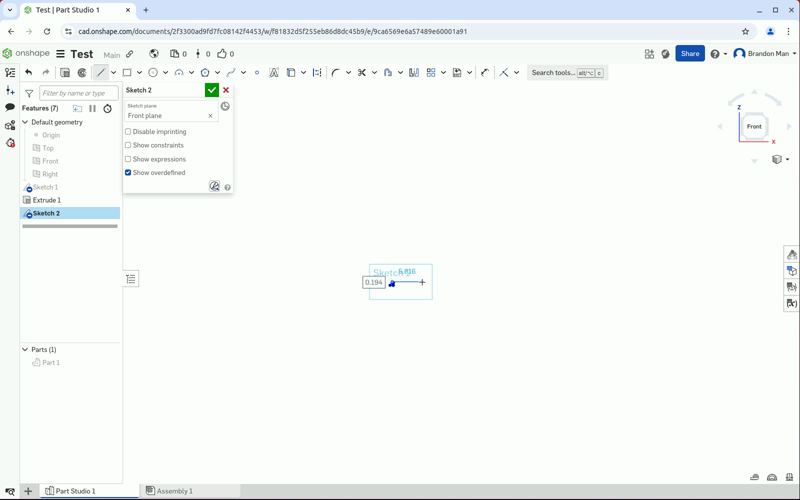
mouse_move(391, 281)
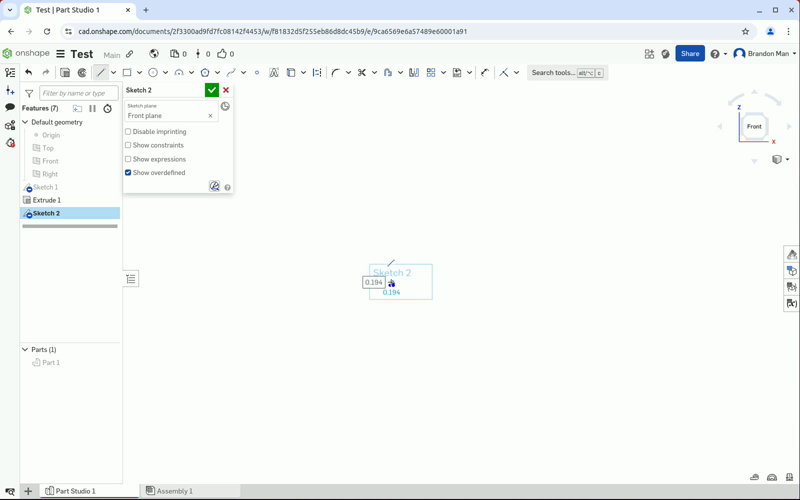
scroll(6)
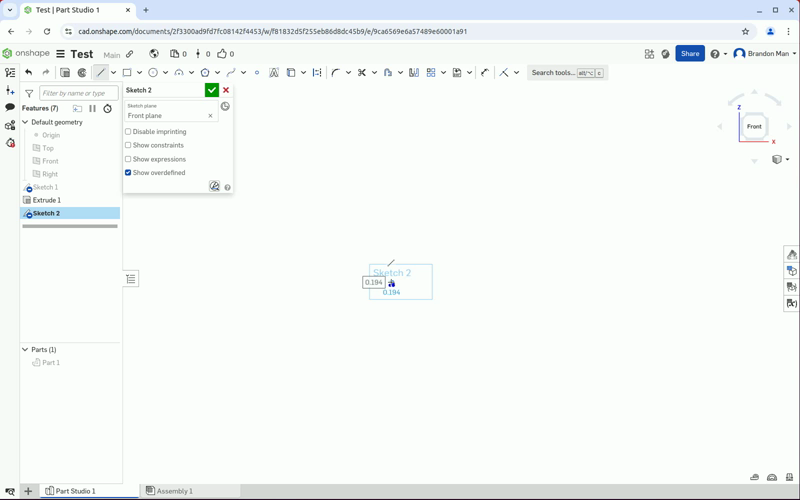
scroll(6)
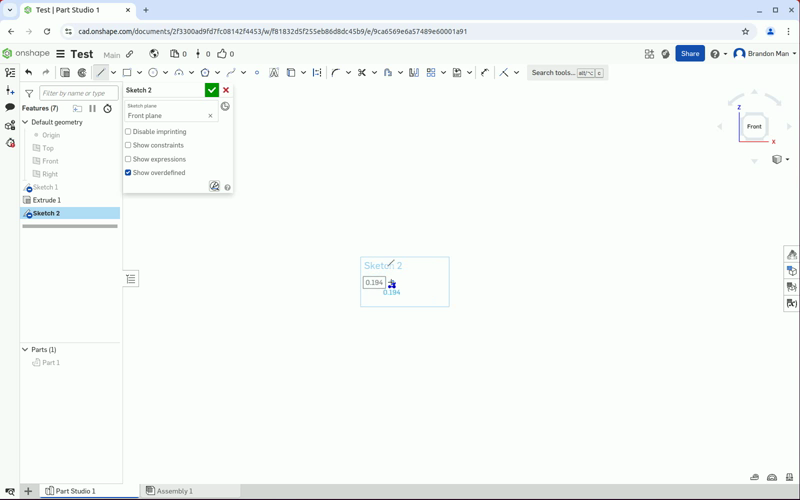
scroll(6)
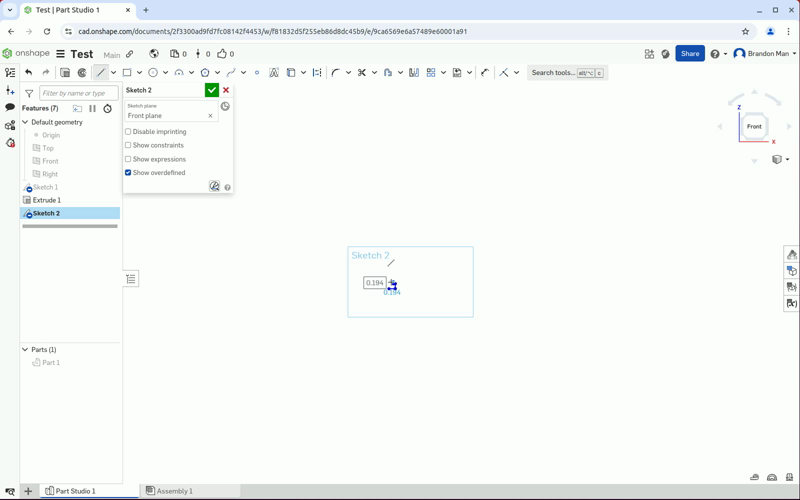
scroll(6)
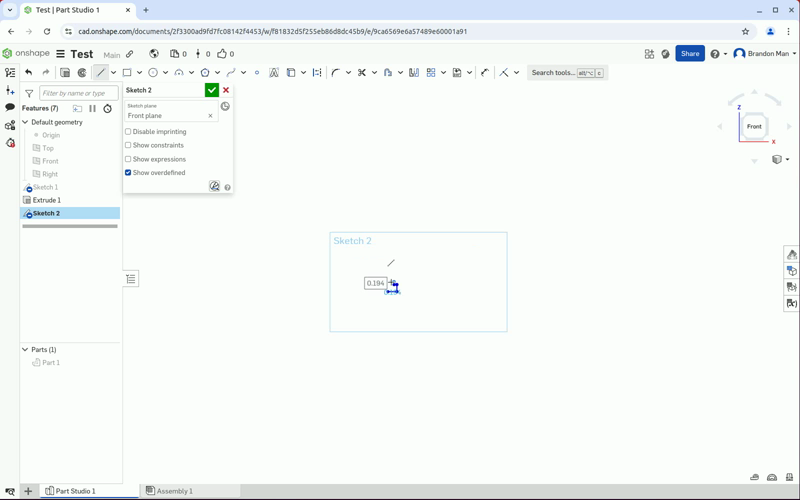
scroll(6)
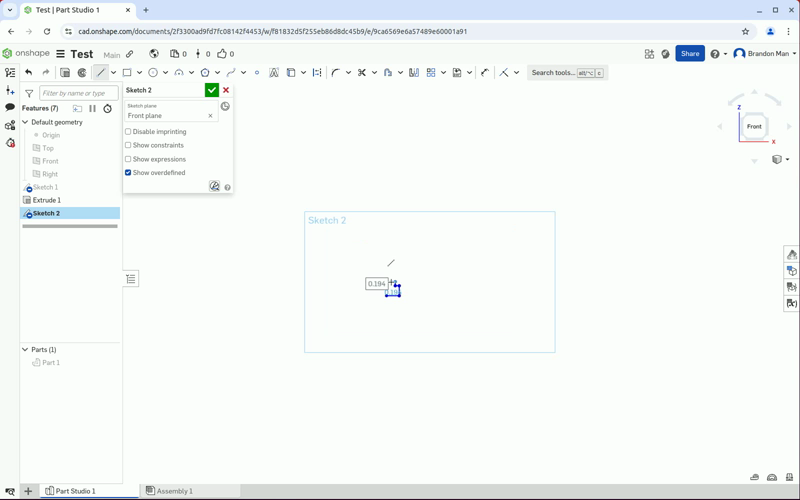
scroll(6)
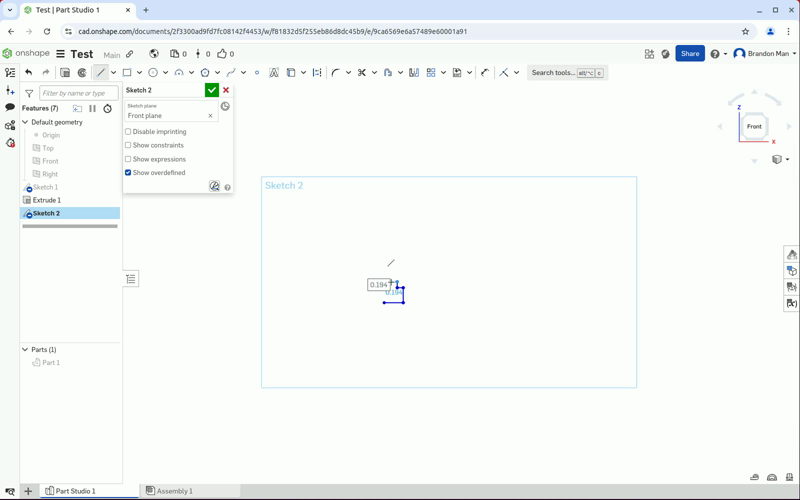
scroll(6)
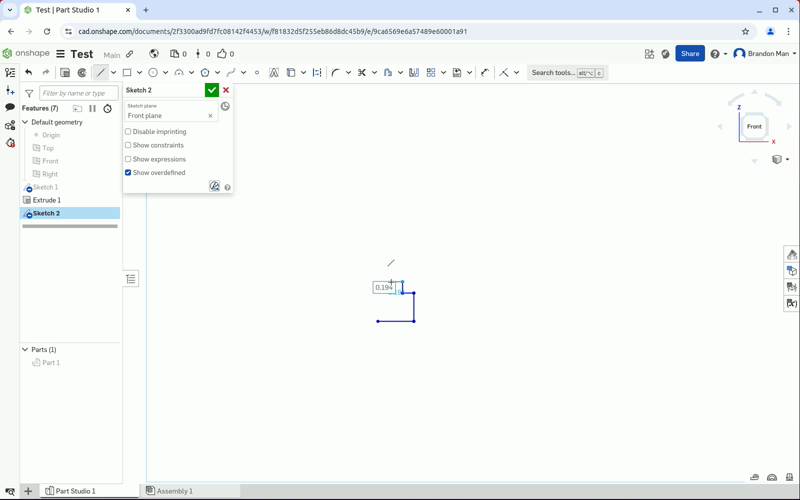
click(391, 281)
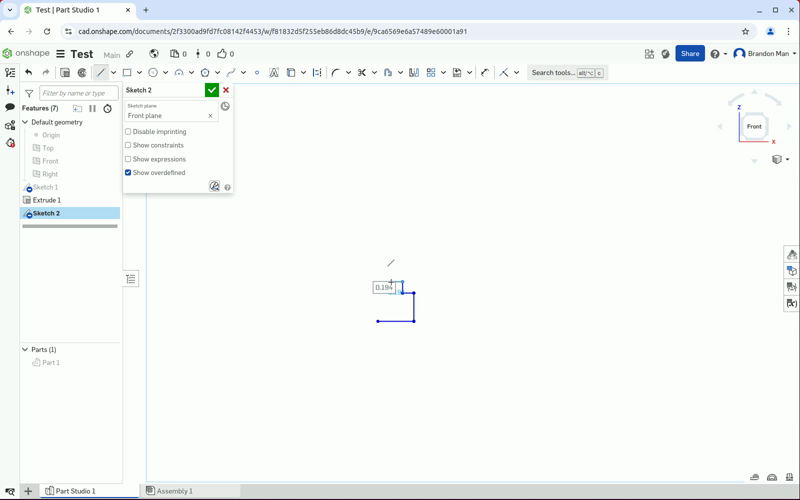
scroll(-6)
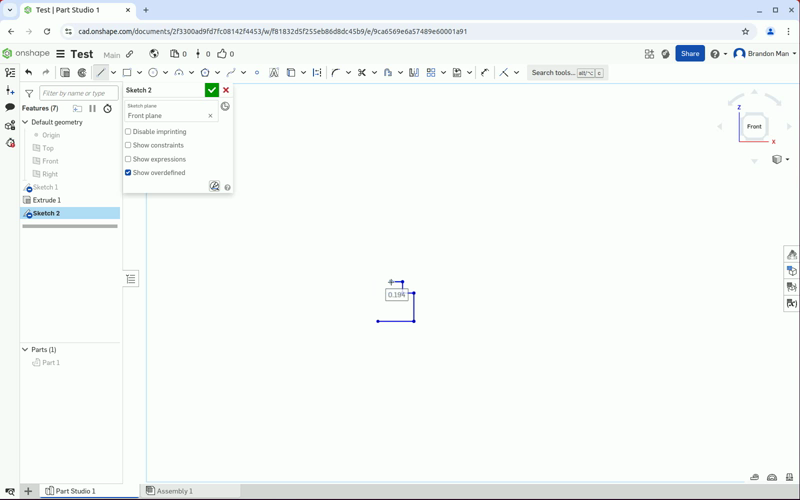
scroll(-6)
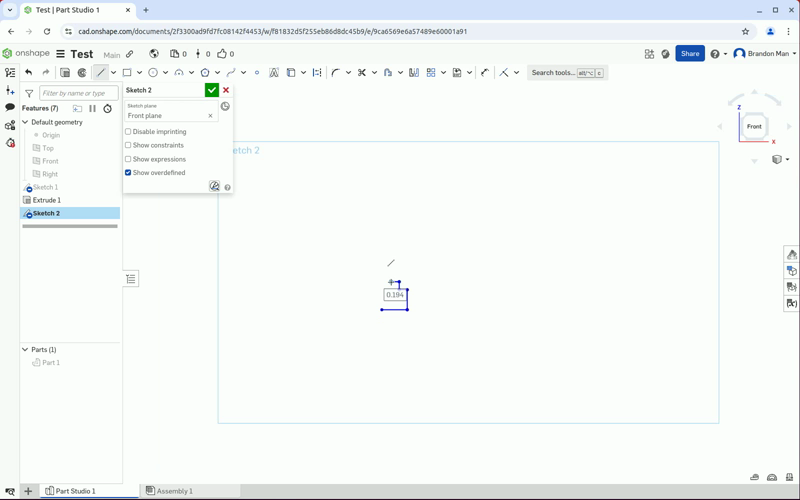
scroll(-6)
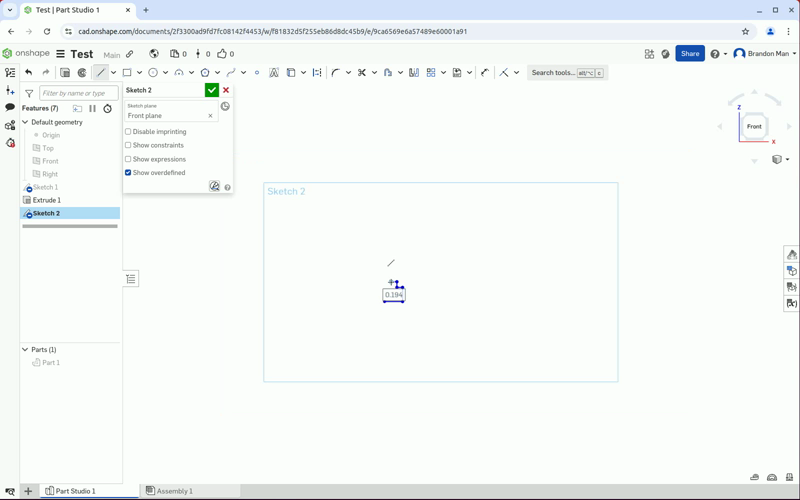
scroll(-6)
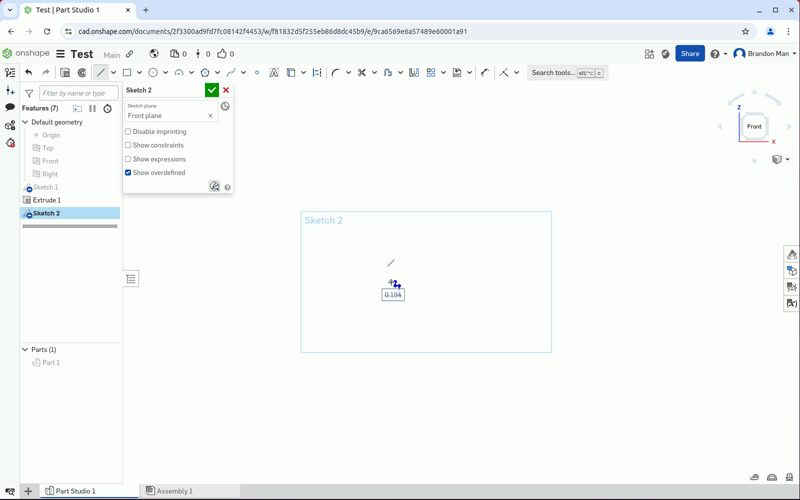
scroll(-6)
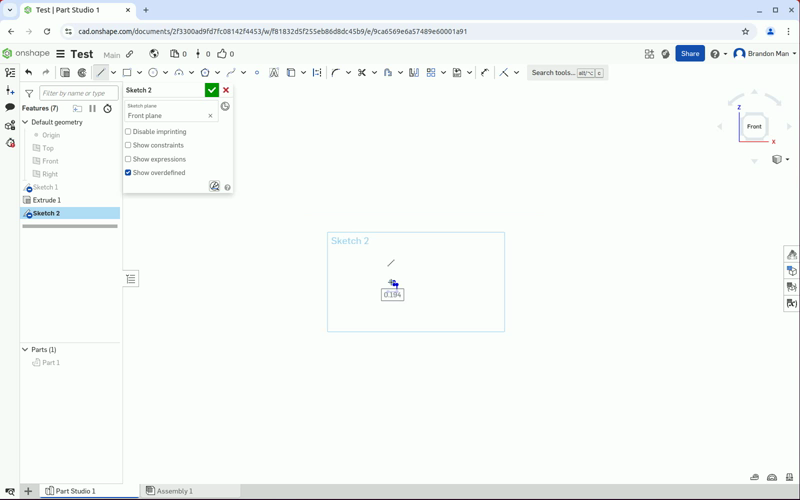
scroll(-6)
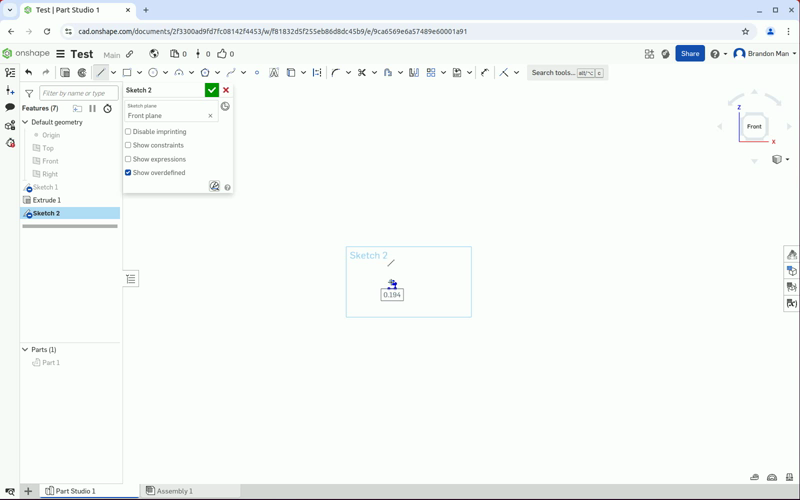
scroll(-6)
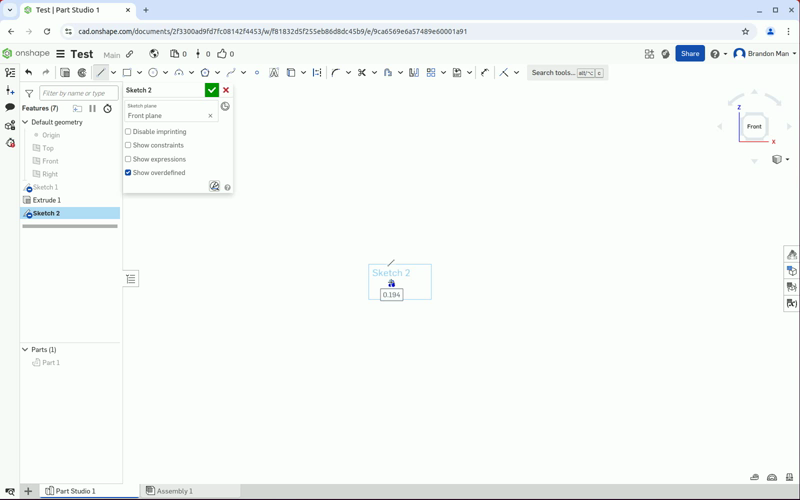
key_up(shift)
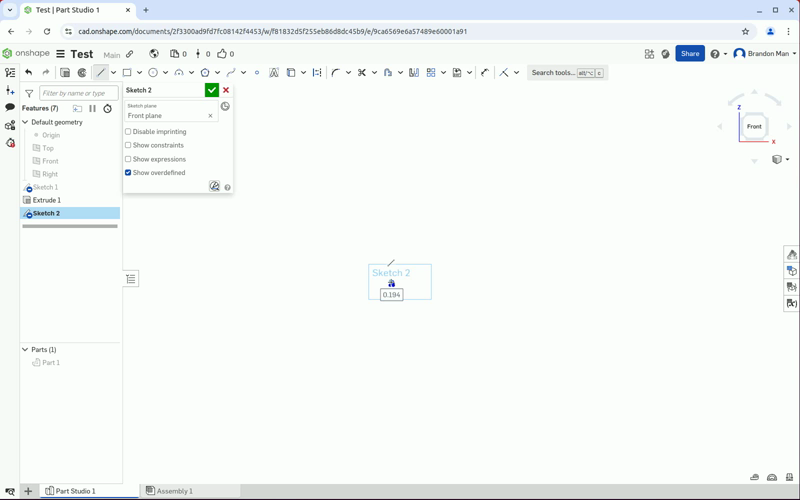
key_down(shift)
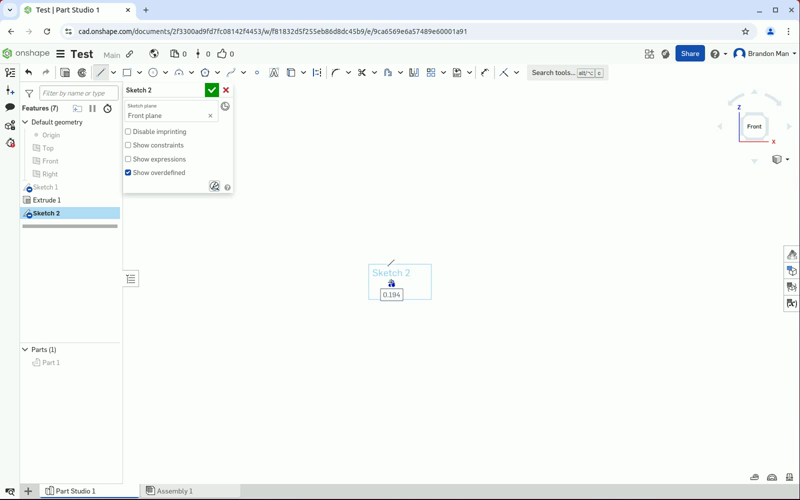
mouse_move(421, 281)
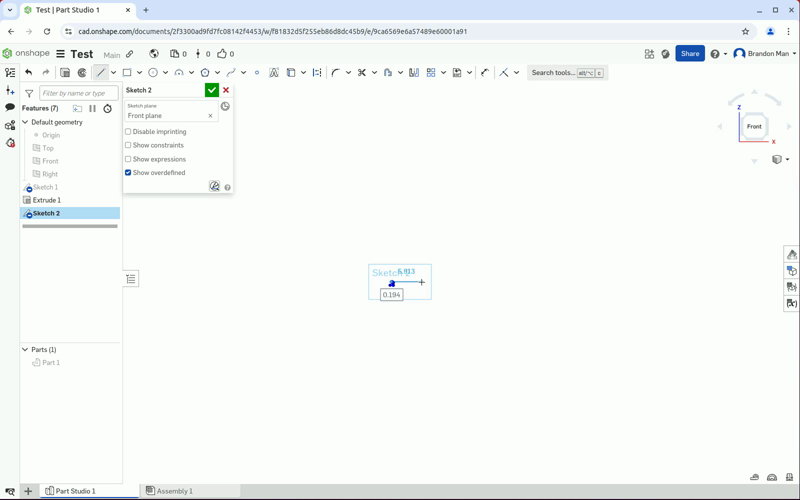
mouse_move(391, 282)
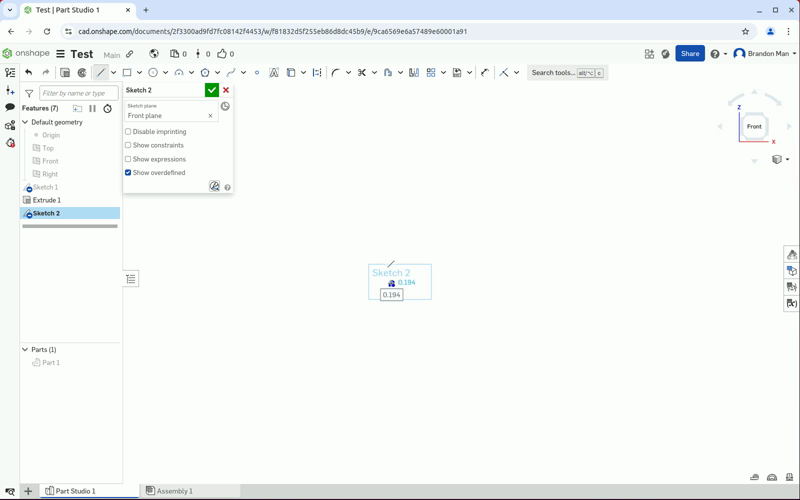
scroll(6)
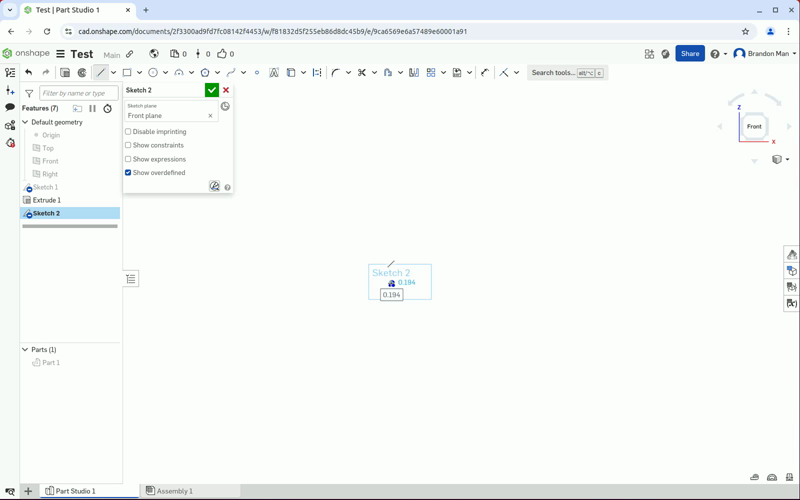
scroll(6)
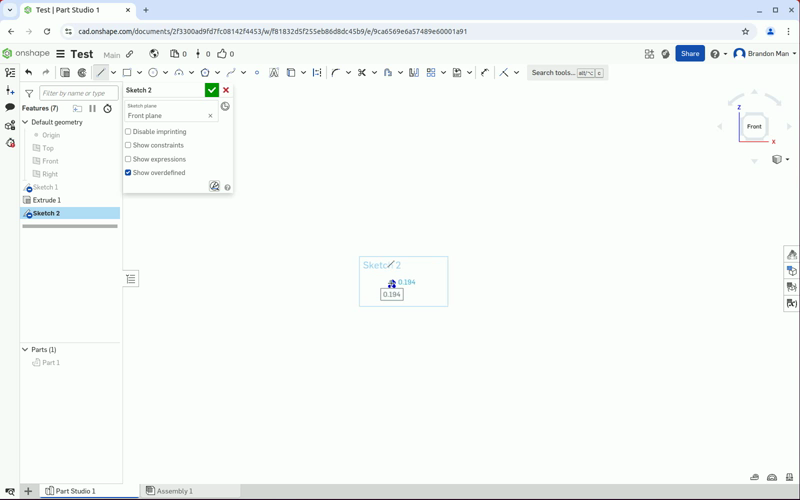
scroll(6)
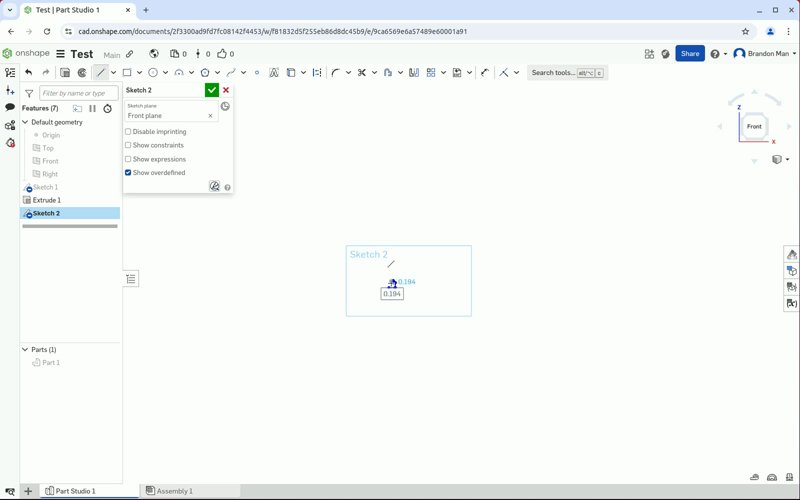
scroll(6)
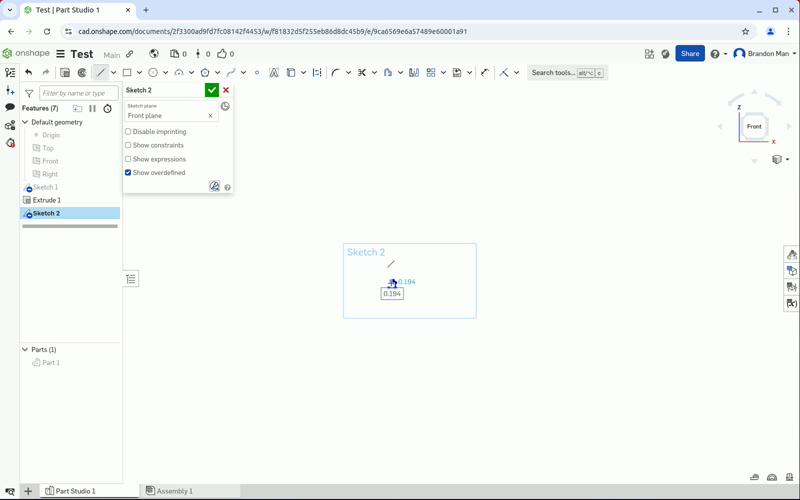
scroll(6)
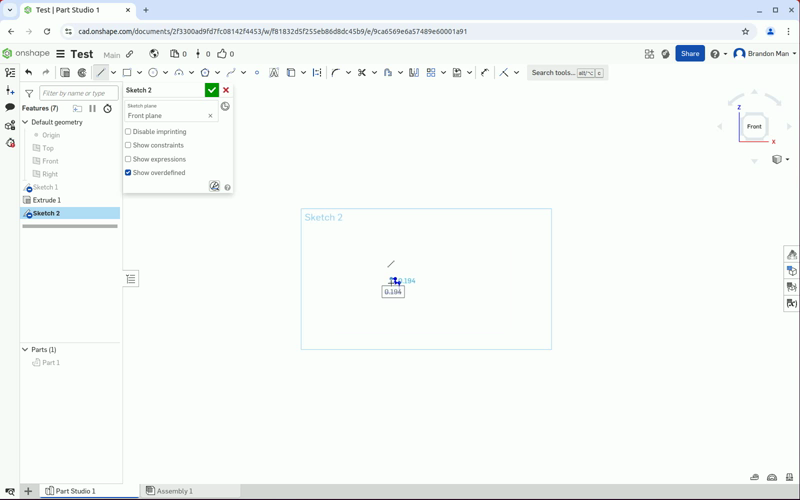
scroll(6)
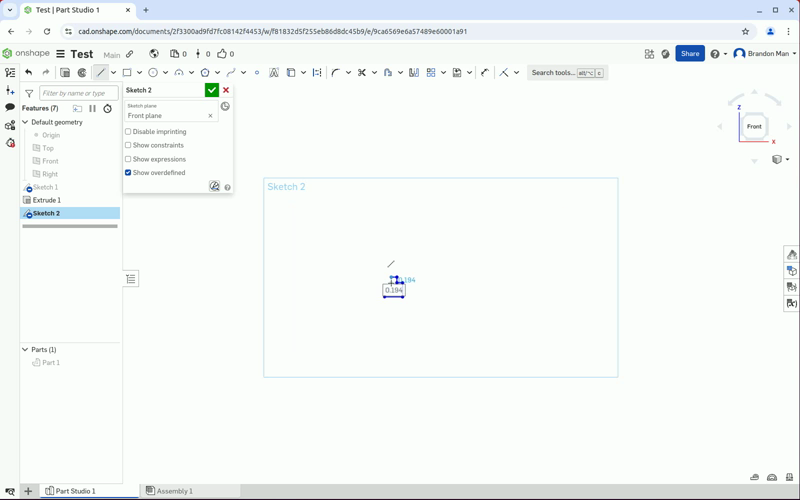
scroll(6)
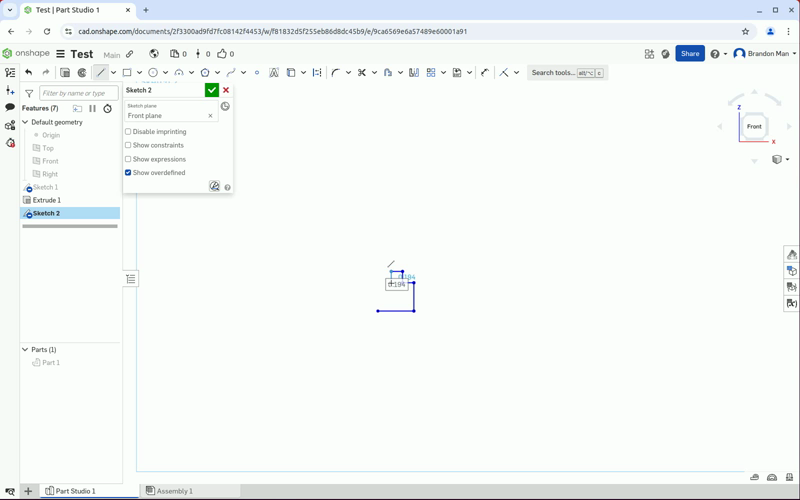
click(391, 282)
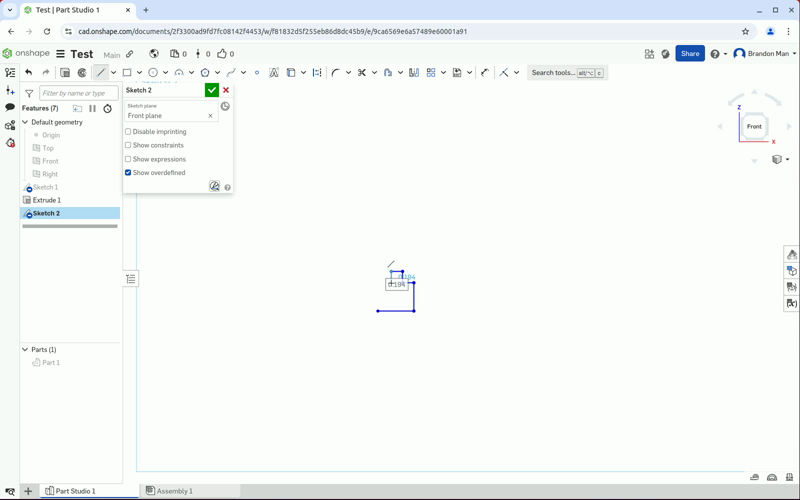
scroll(-6)
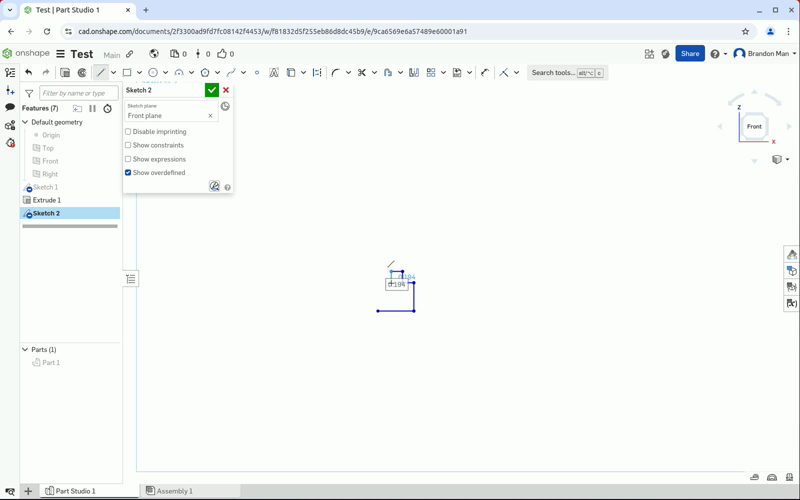
scroll(-6)
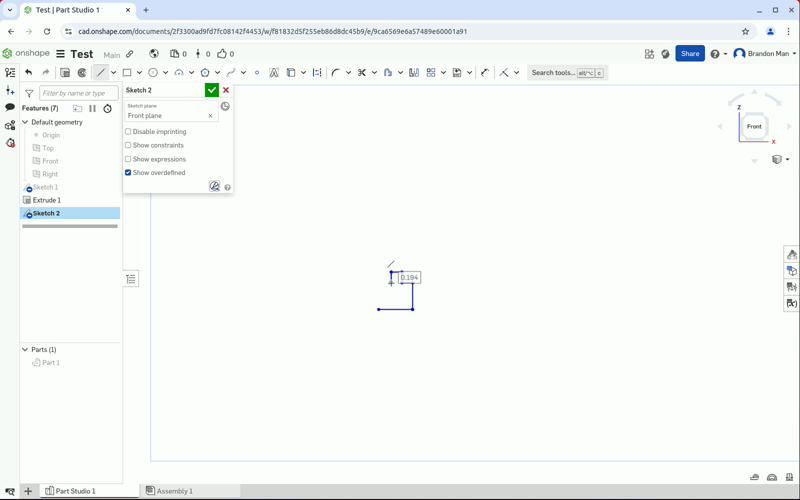
scroll(-6)
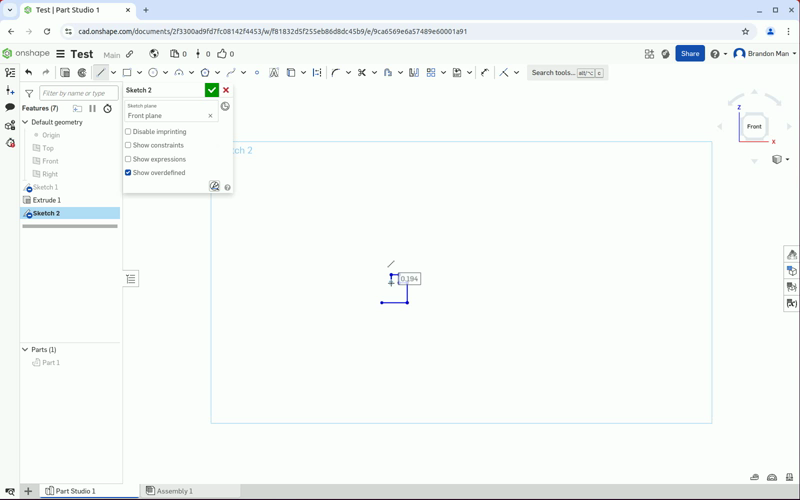
scroll(-6)
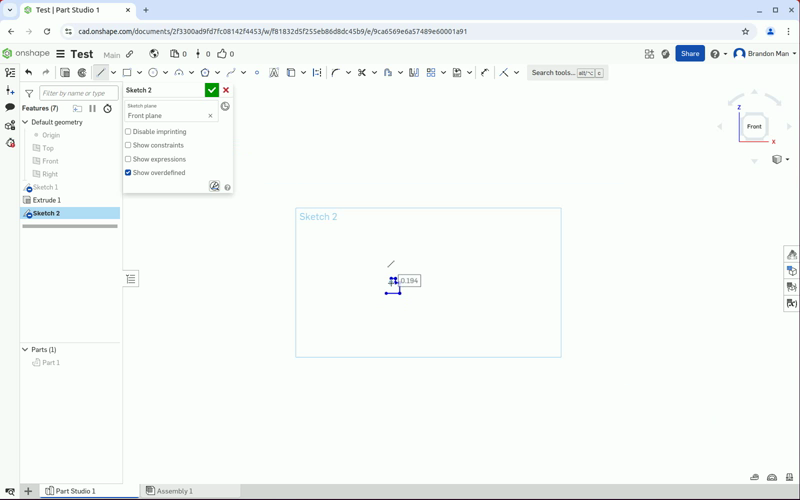
scroll(-6)
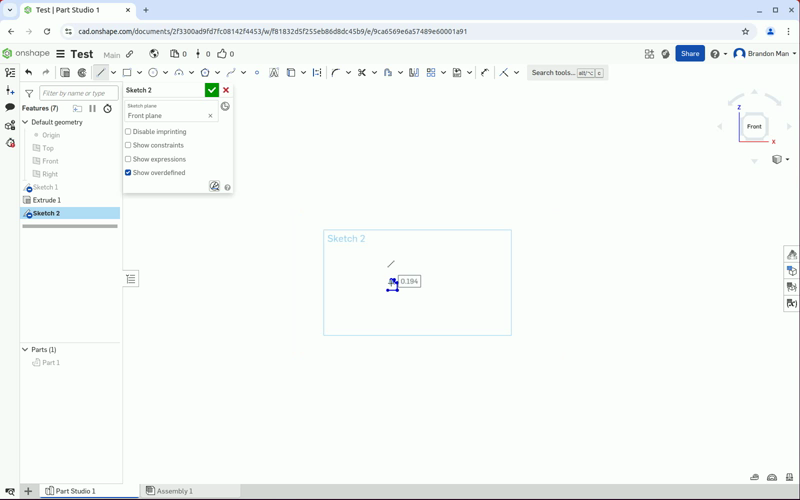
scroll(-6)
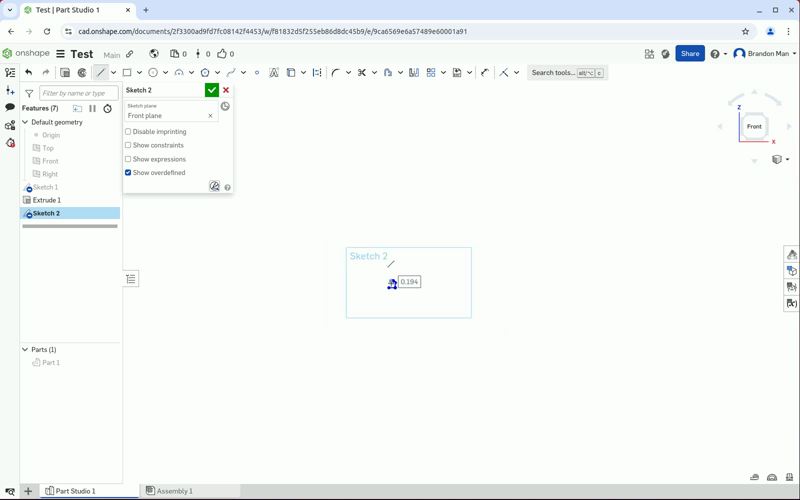
scroll(-6)
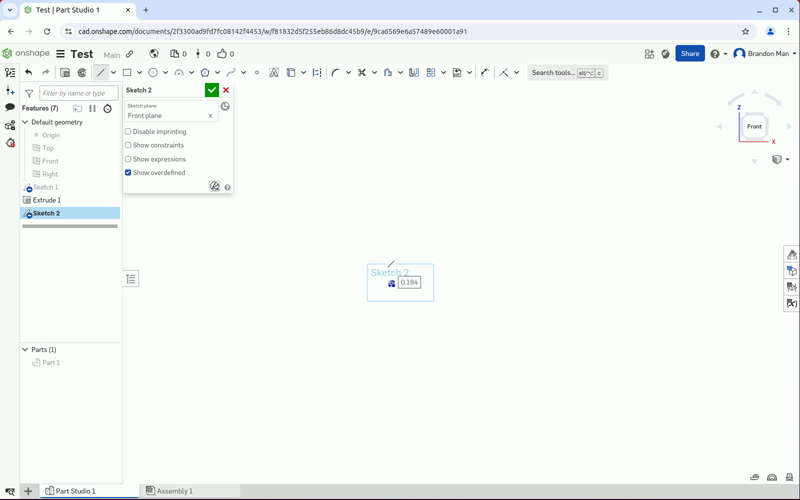
key_up(shift)
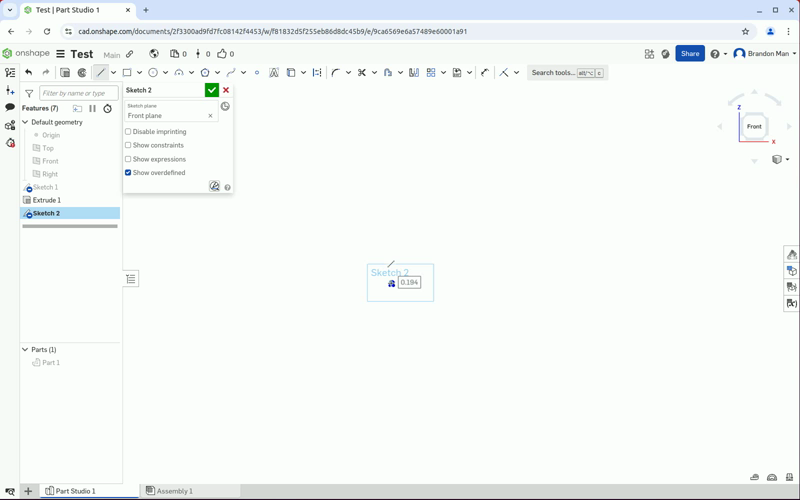
key_down(shift)
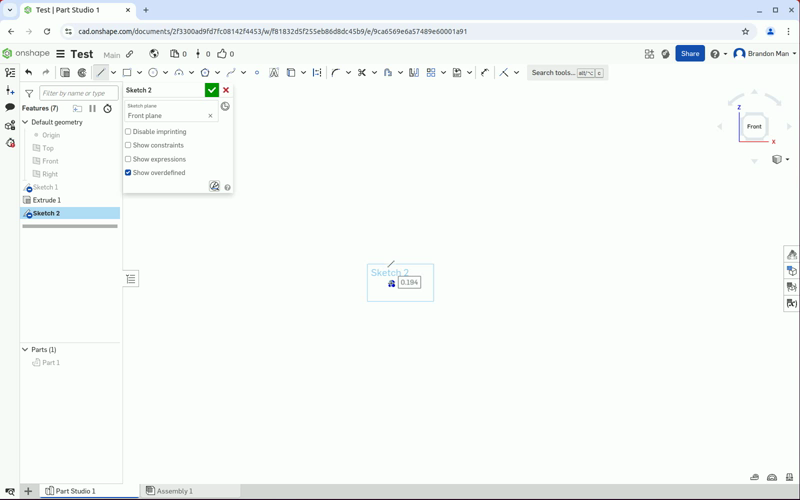
mouse_move(421, 282)
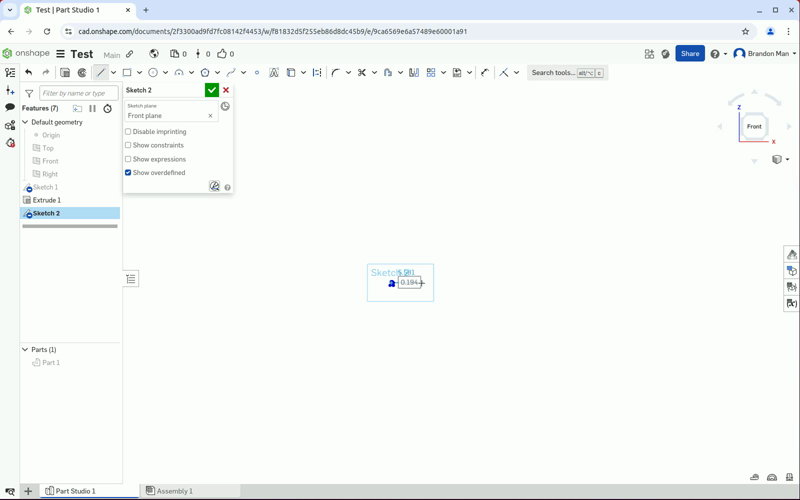
mouse_move(390, 282)
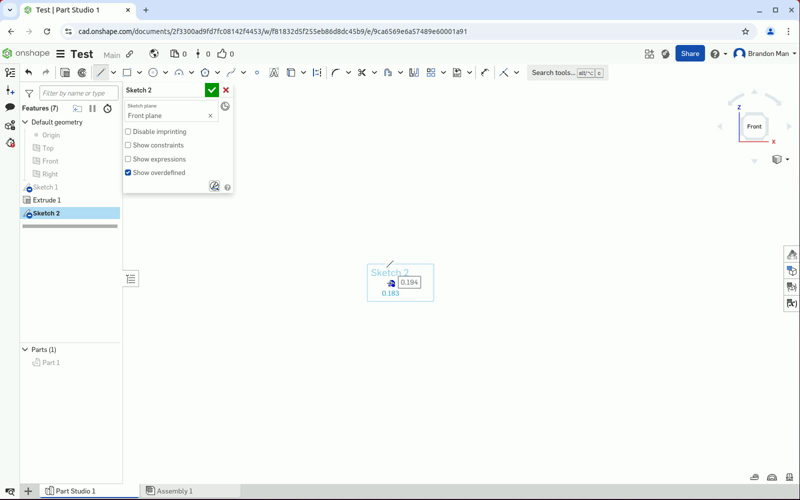
scroll(6)
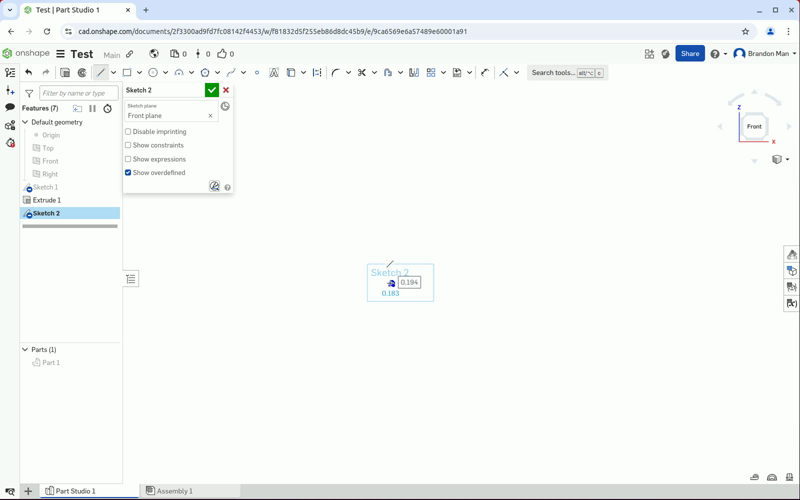
scroll(6)
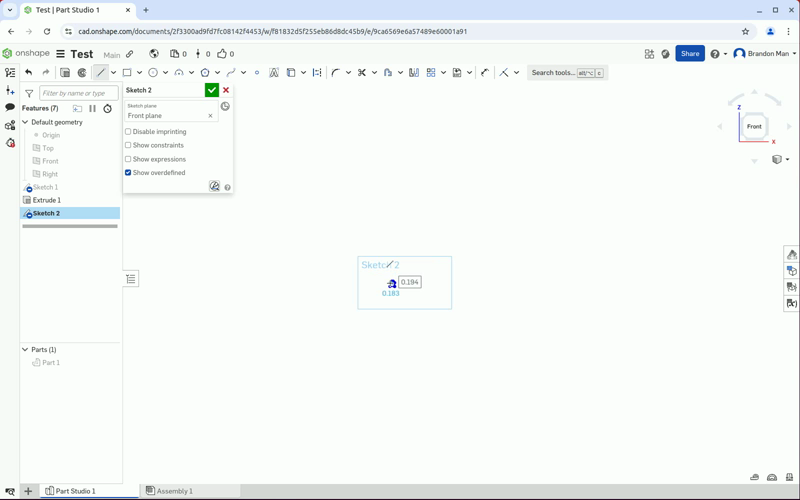
scroll(6)
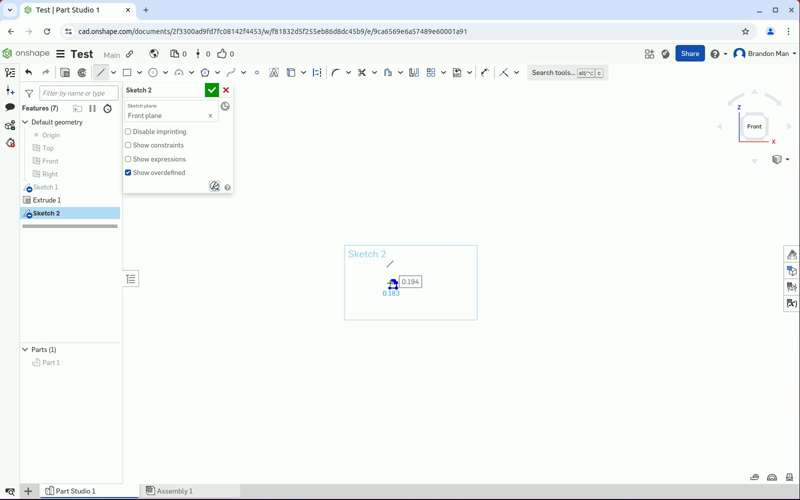
scroll(6)
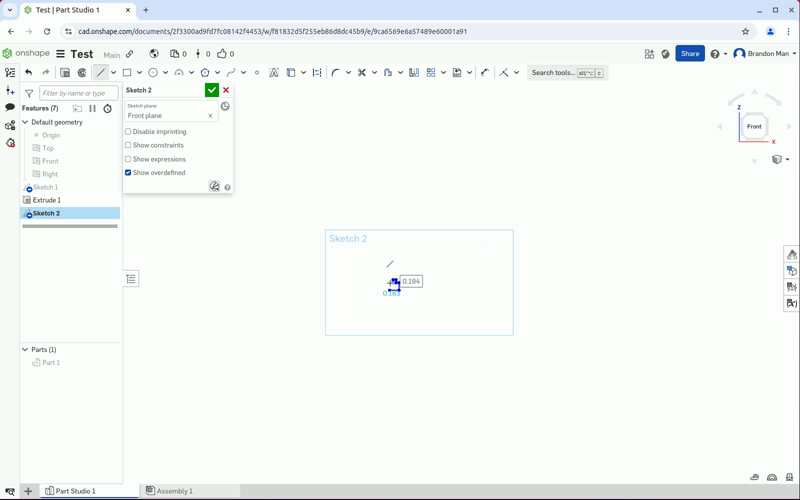
scroll(6)
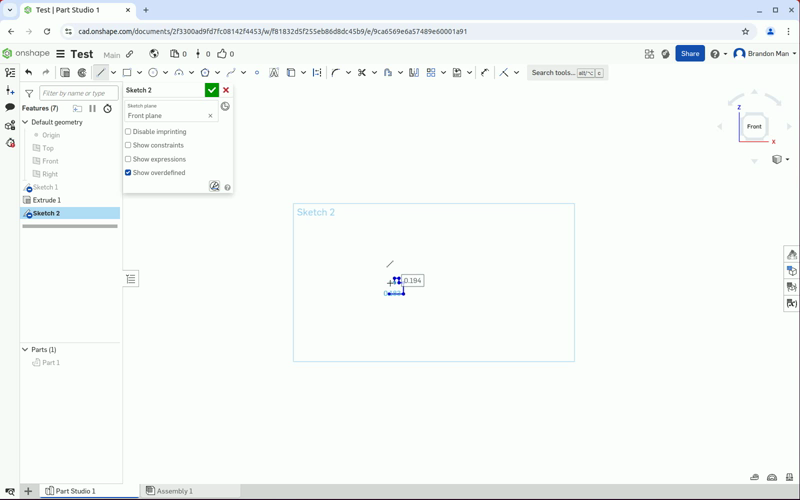
scroll(6)
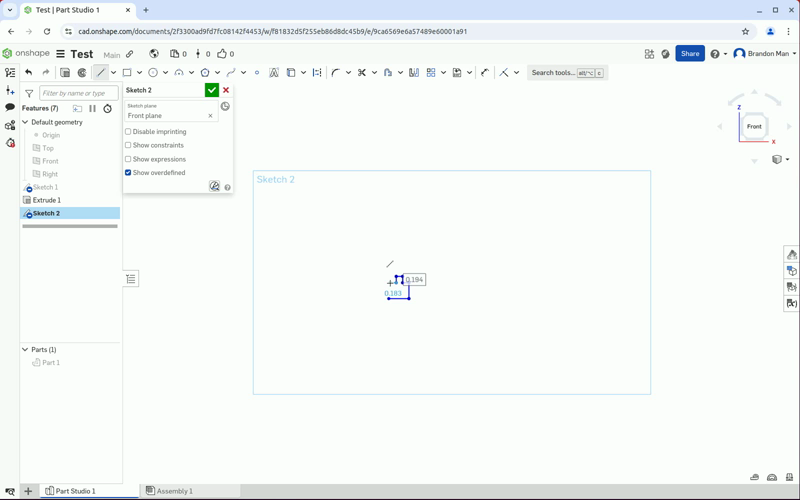
scroll(6)
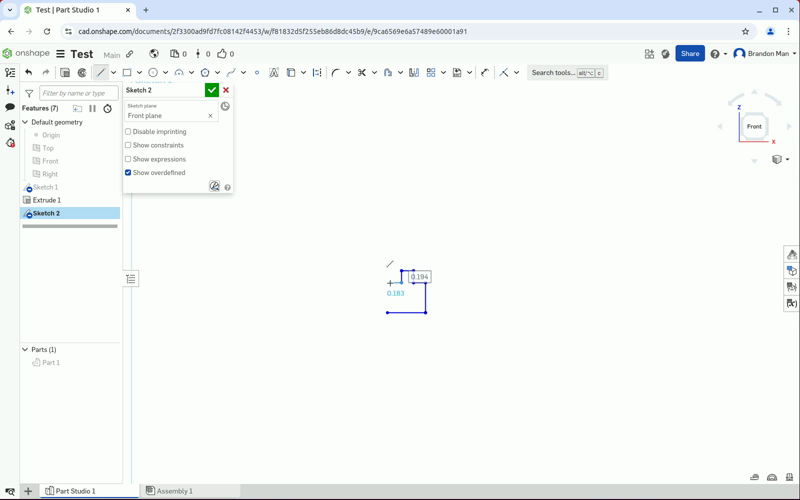
click(390, 282)
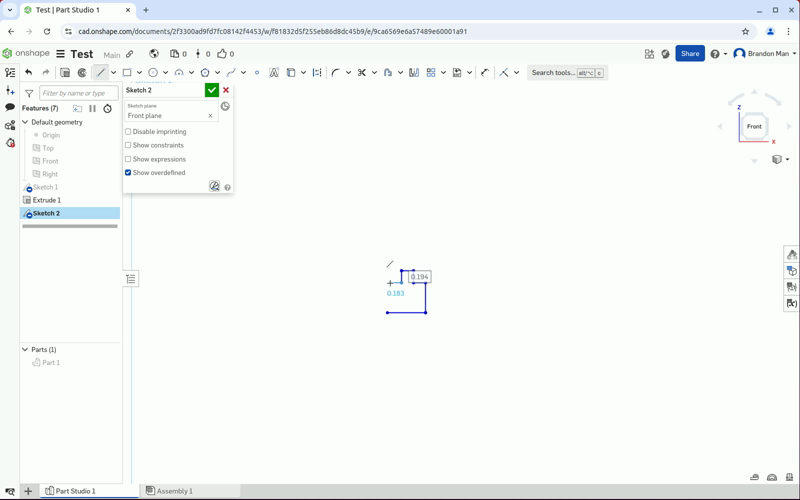
scroll(-6)
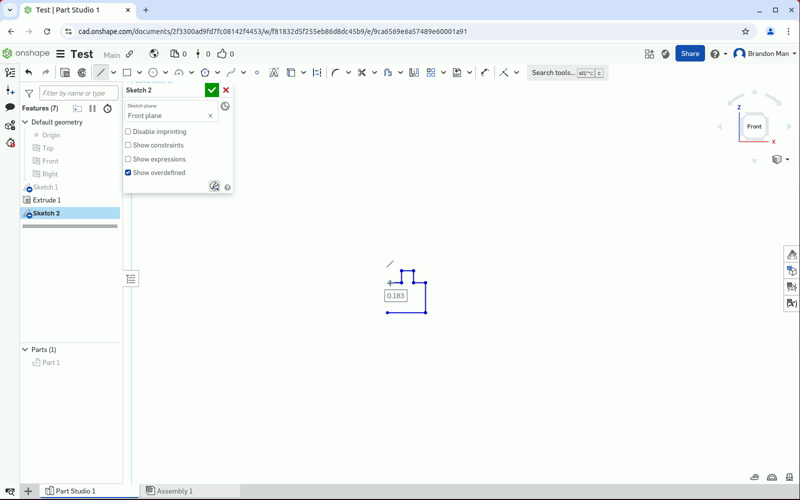
scroll(-6)
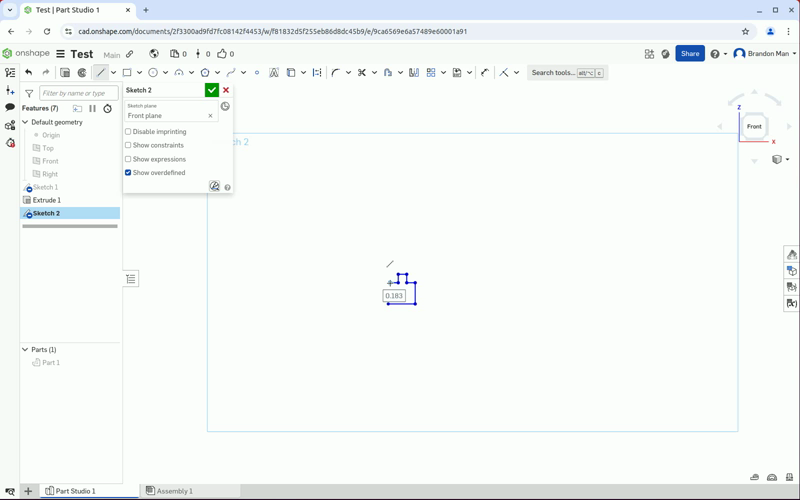
scroll(-6)
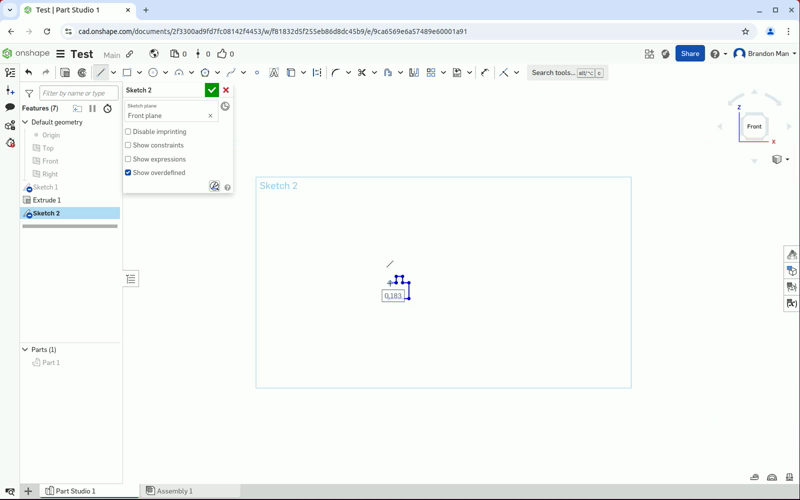
scroll(-6)
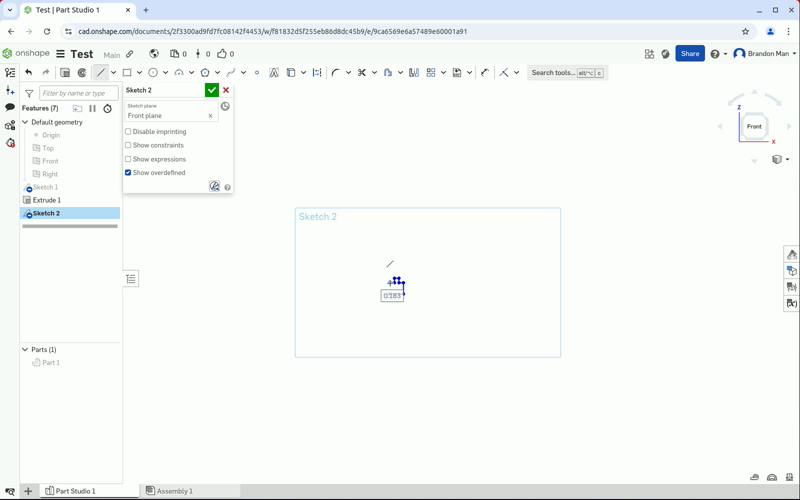
scroll(-6)
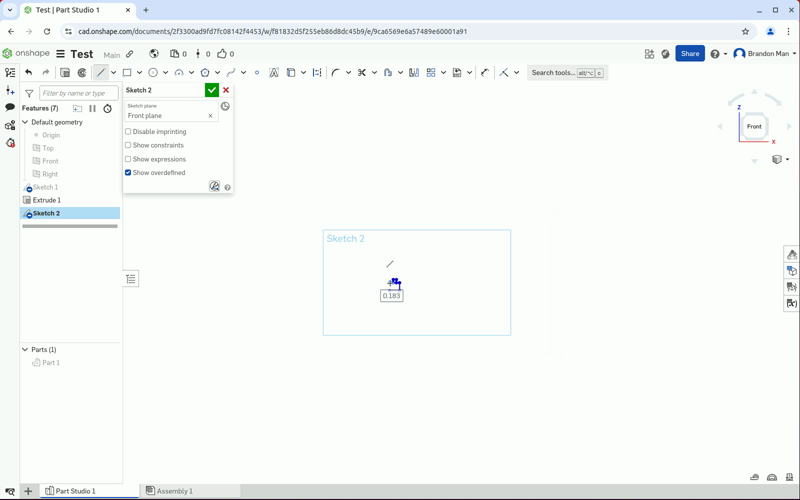
scroll(-6)
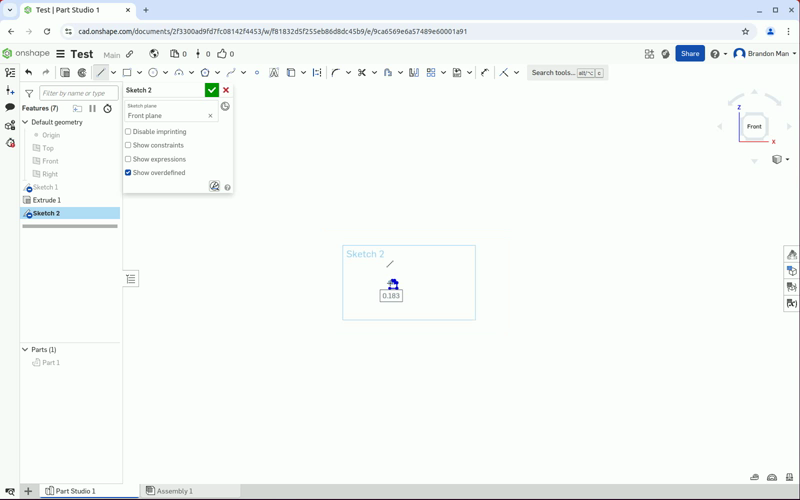
scroll(-6)
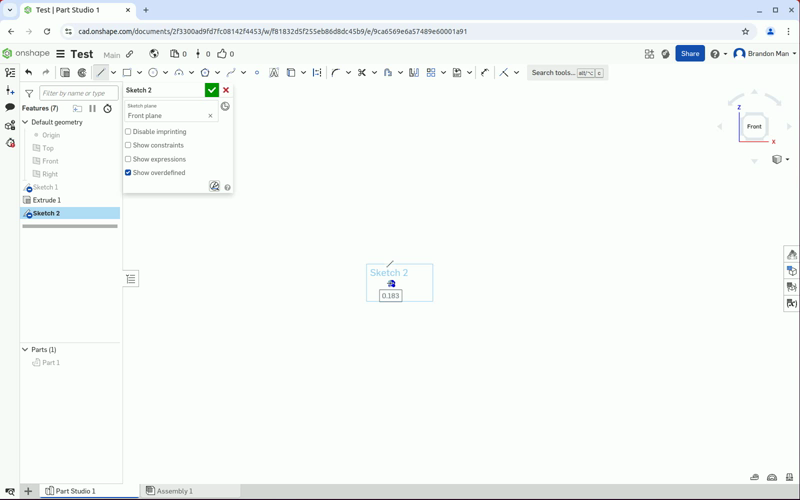
key_up(shift)
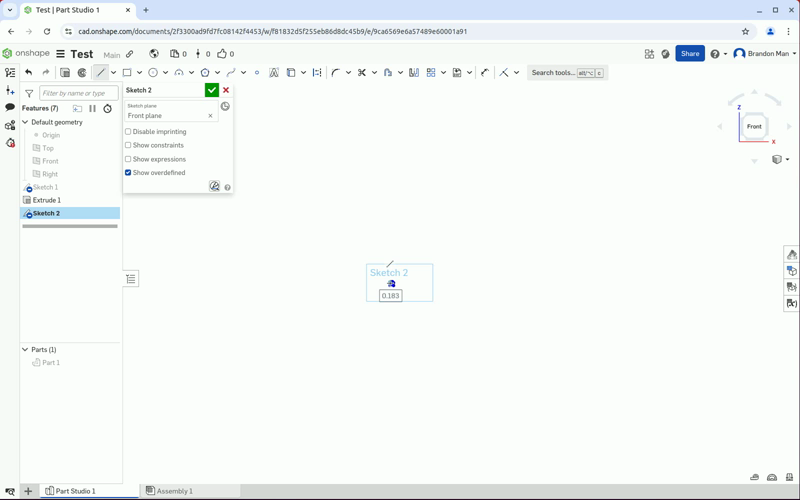
mouse_move(420, 282)
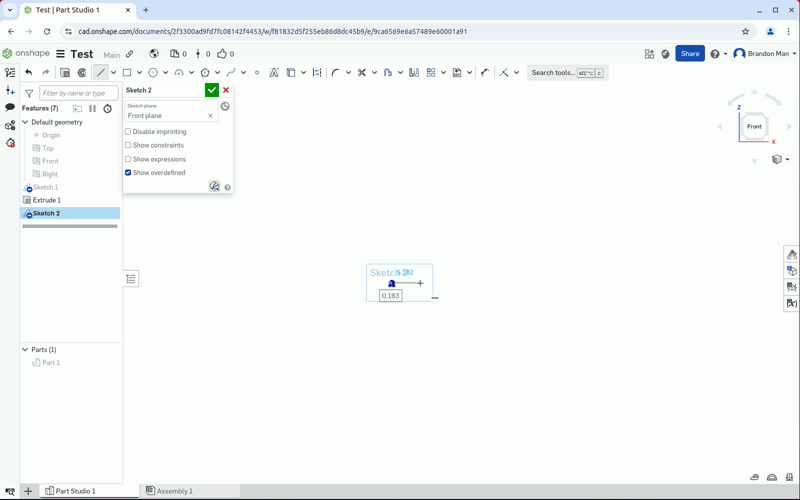
key_down(shift)
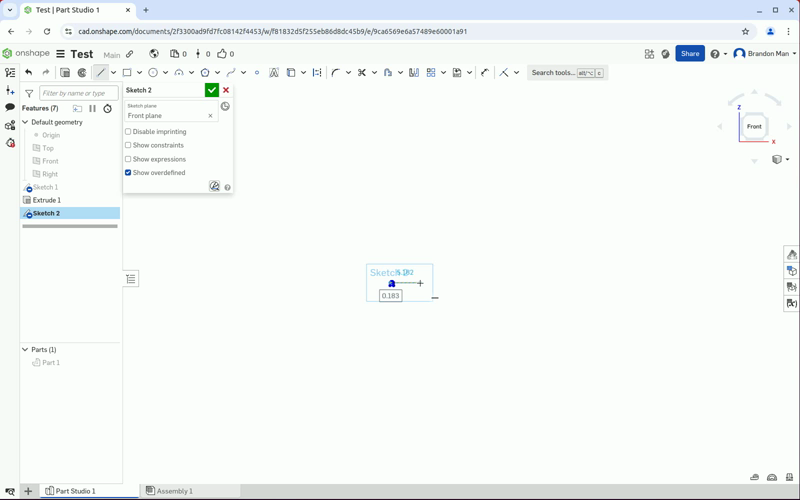
mouse_move(390, 285)
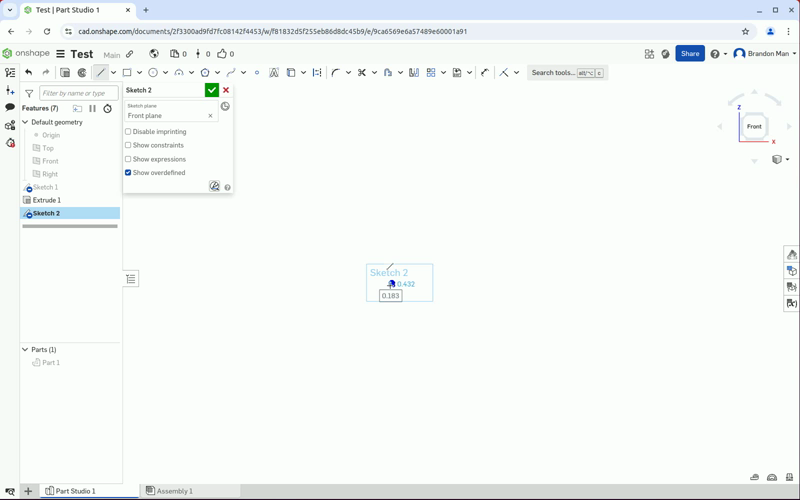
scroll(6)
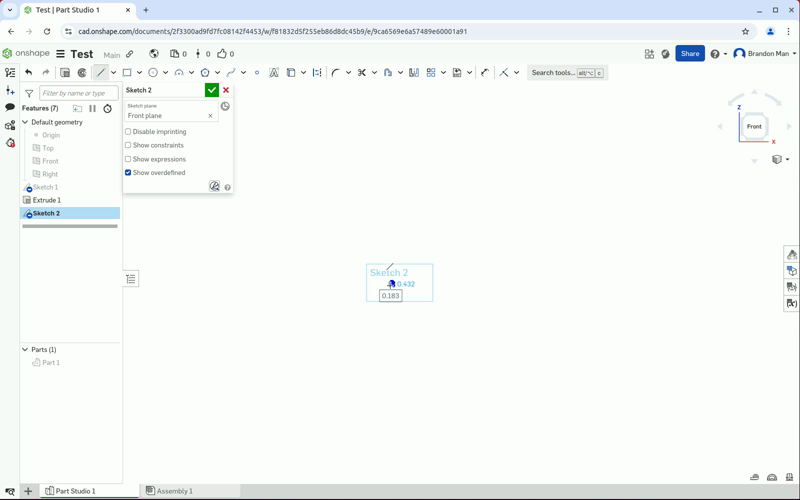
scroll(6)
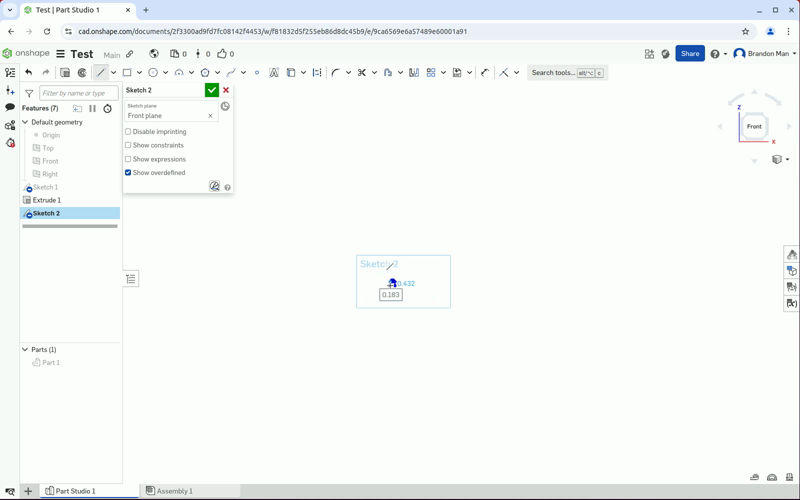
scroll(6)
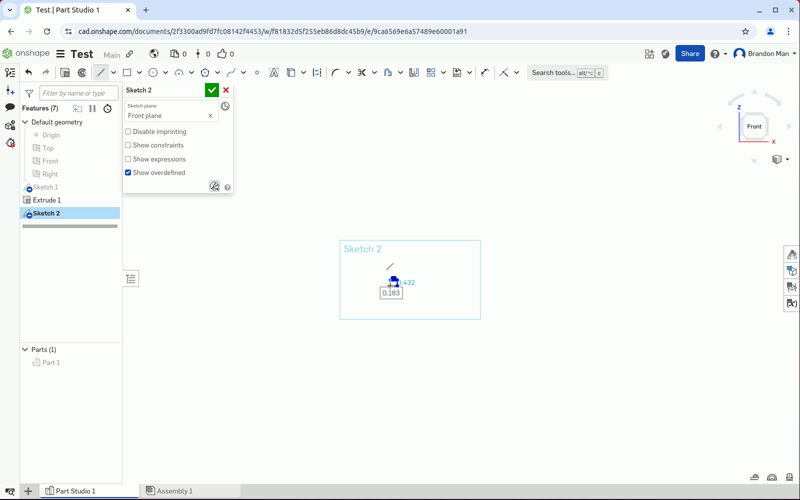
scroll(6)
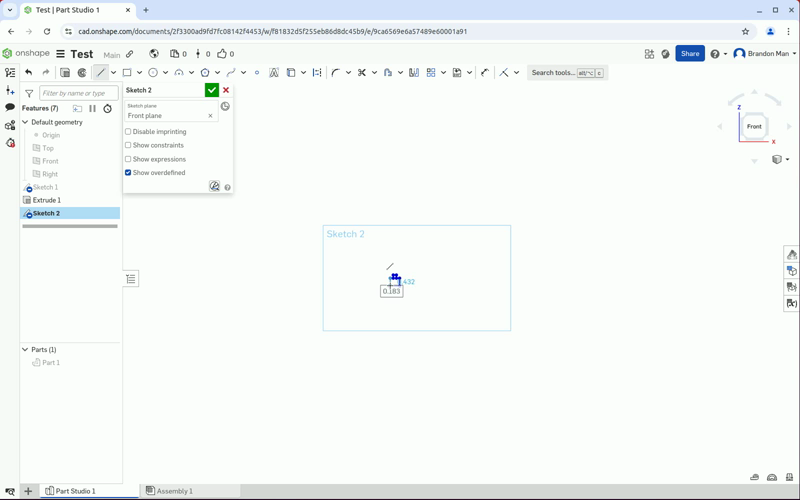
scroll(6)
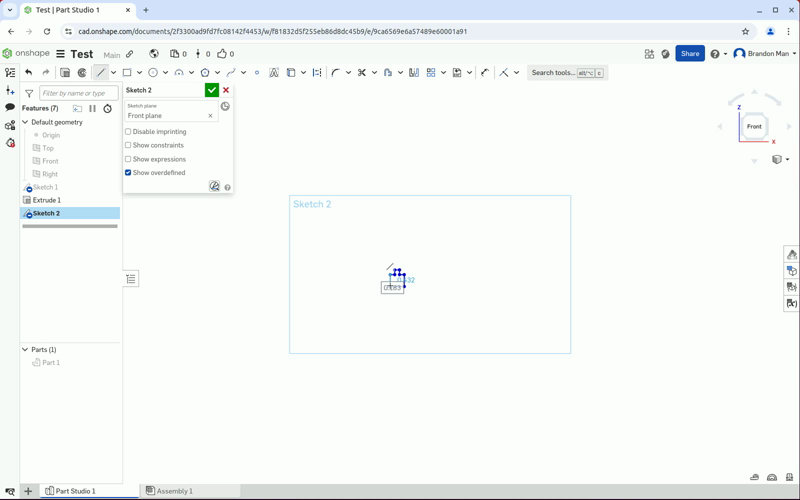
scroll(6)
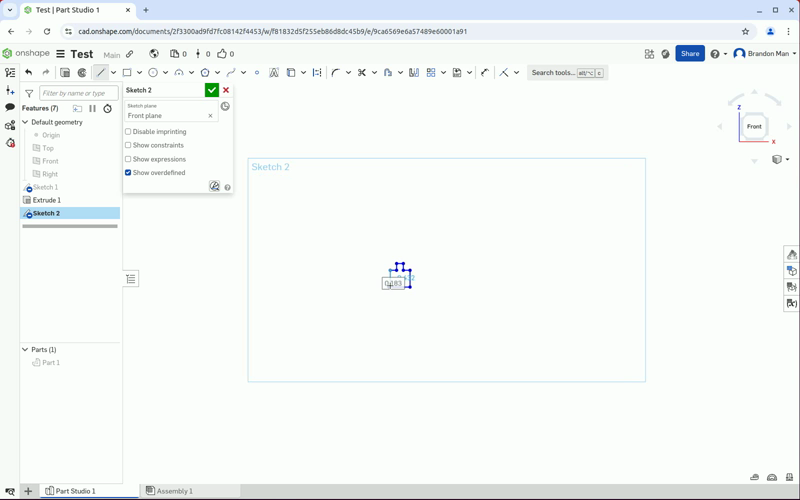
scroll(6)
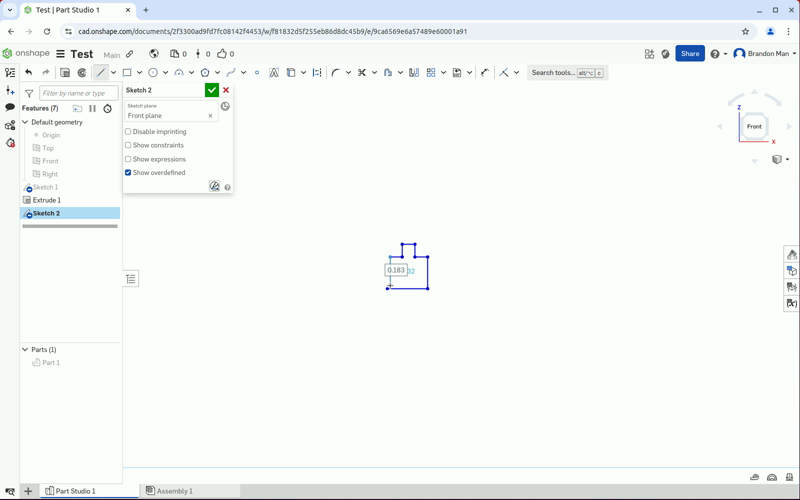
key_up(shift)
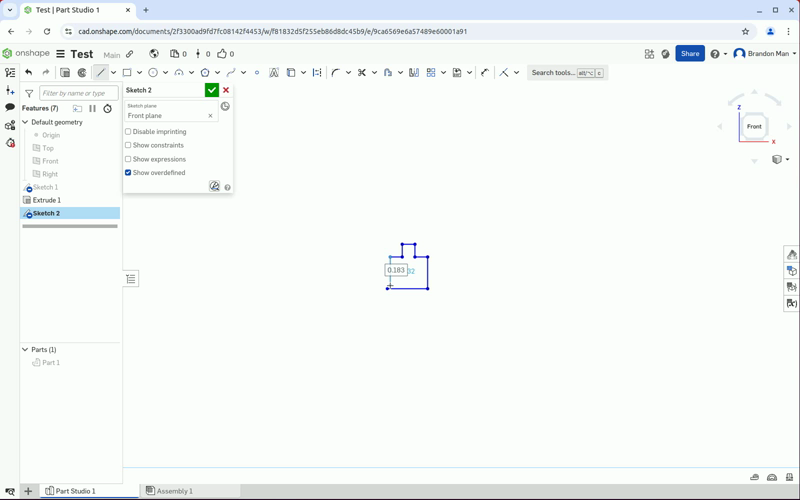
click(390, 285)
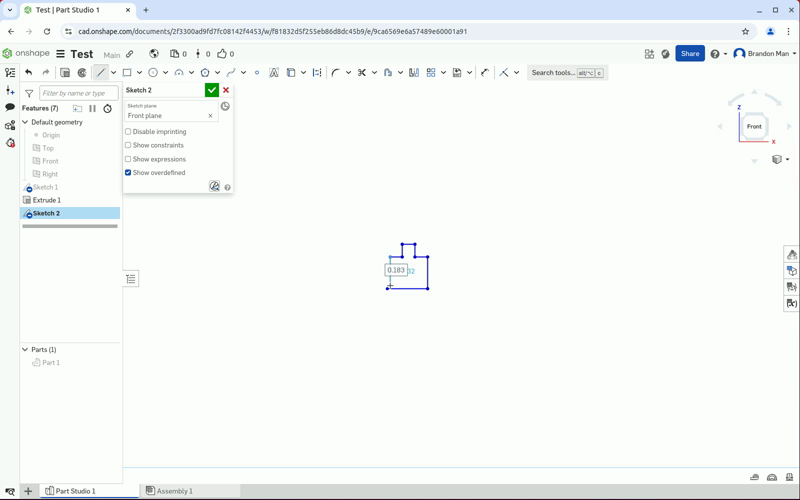
scroll(-6)
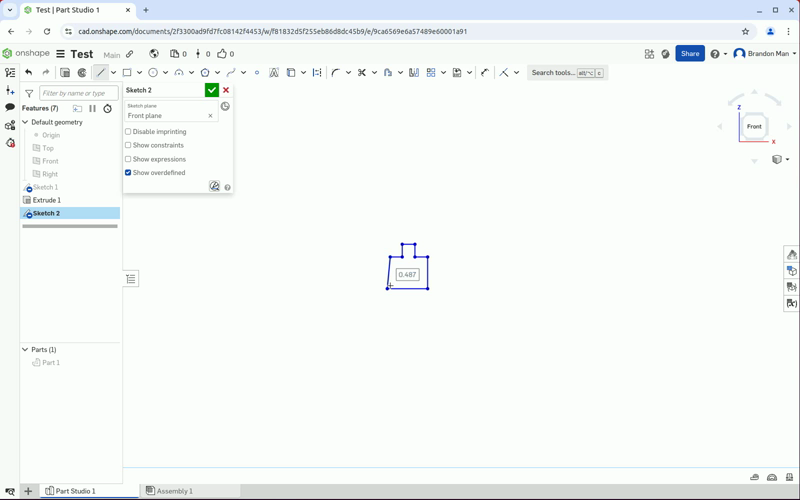
scroll(-6)
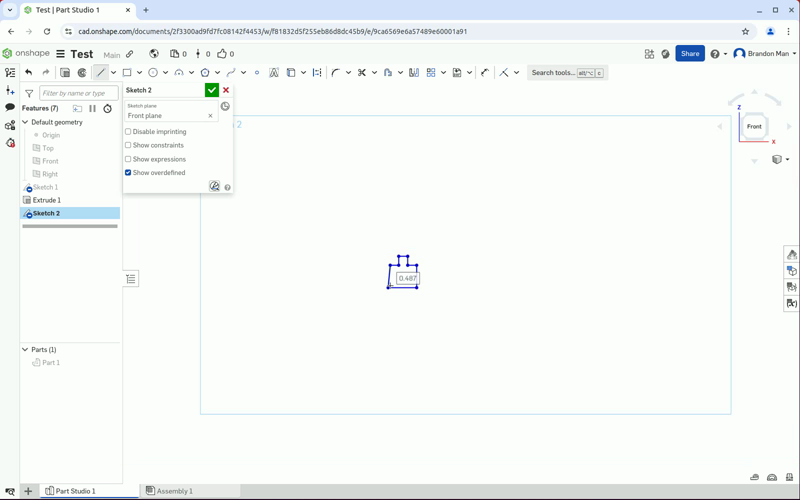
scroll(-6)
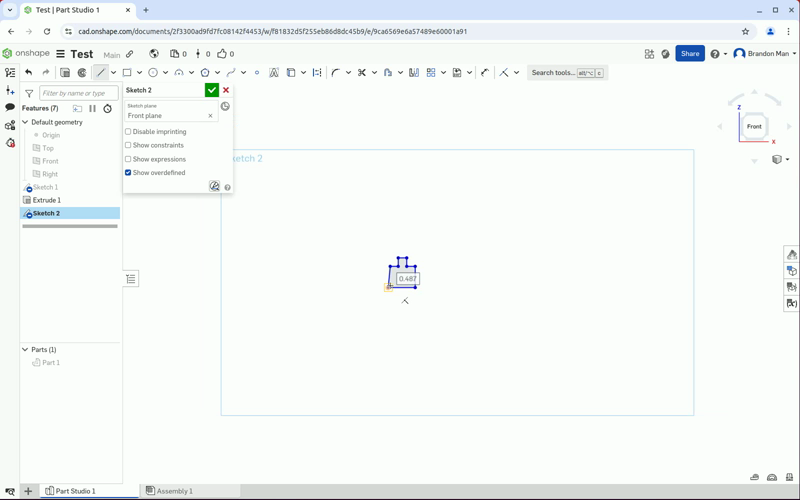
scroll(-6)
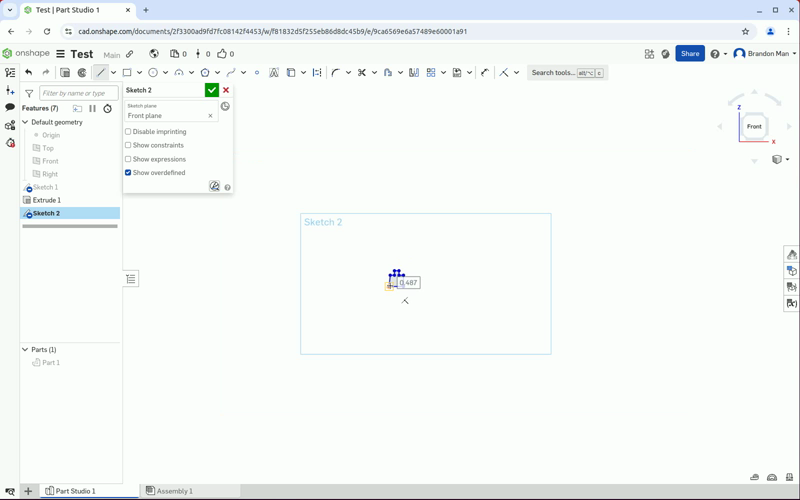
scroll(-6)
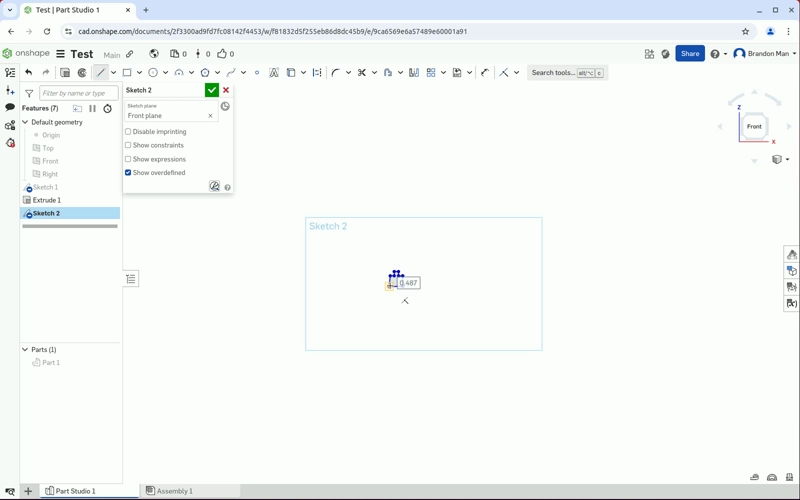
scroll(-6)
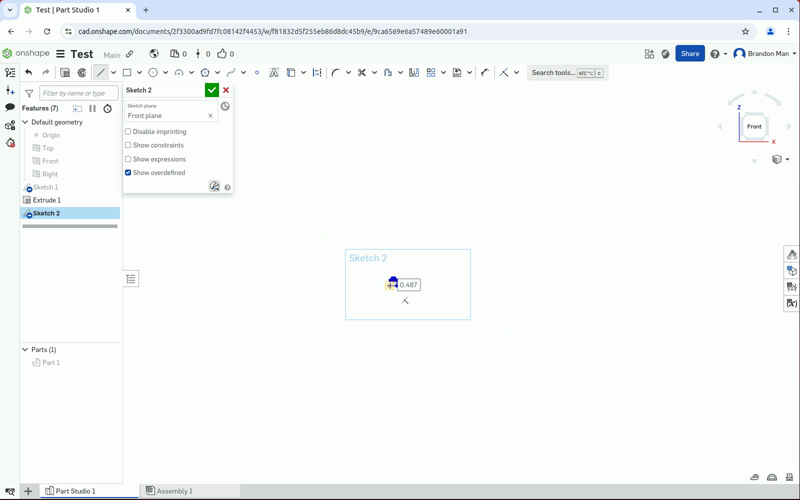
scroll(-6)
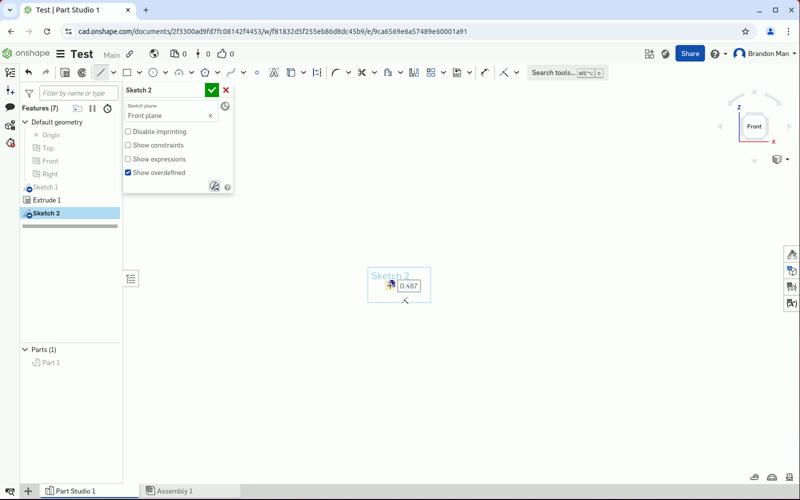
key(esc)
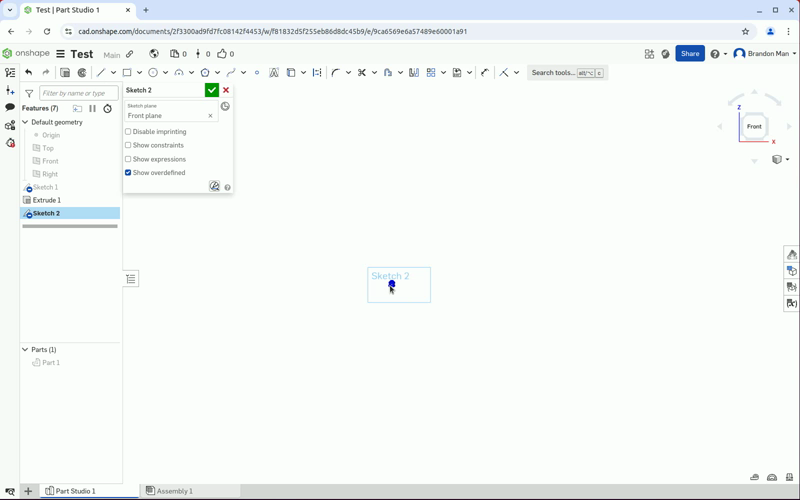
mouse_move(392, 283)
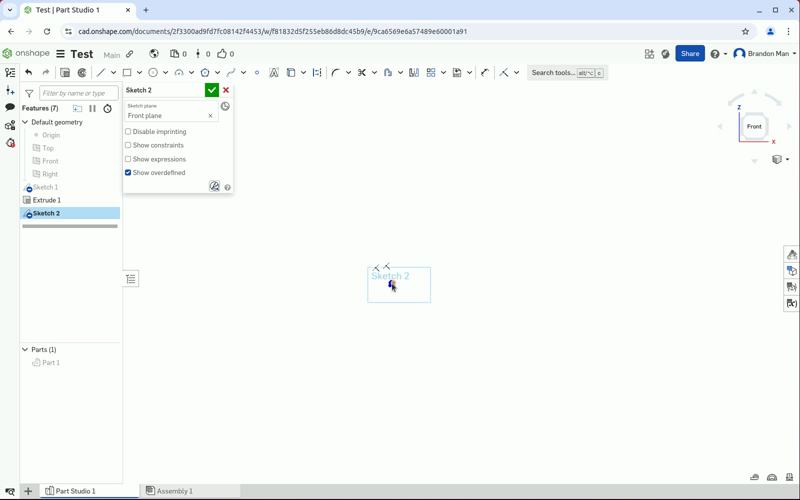
scroll(6)
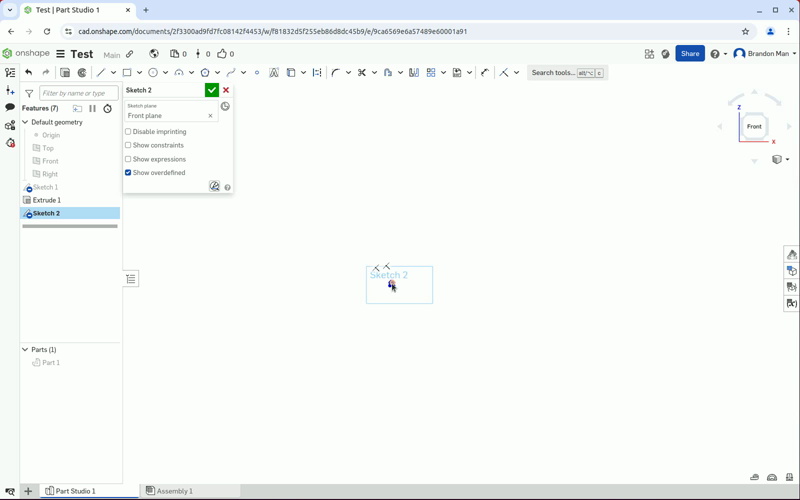
scroll(6)
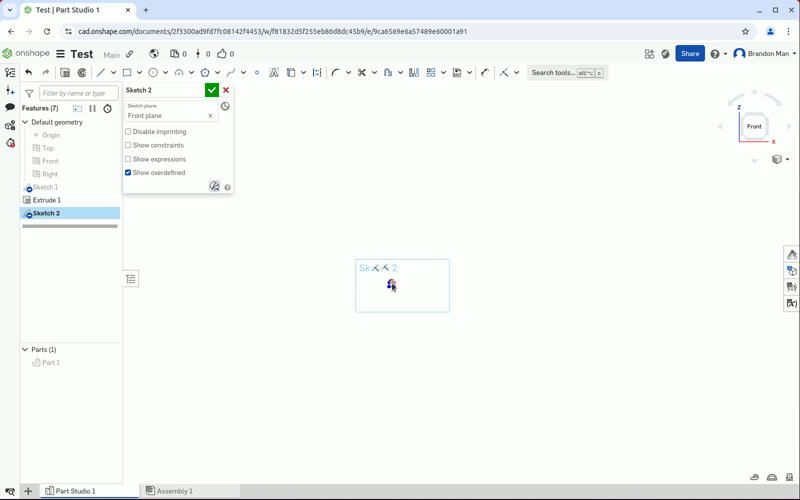
scroll(6)
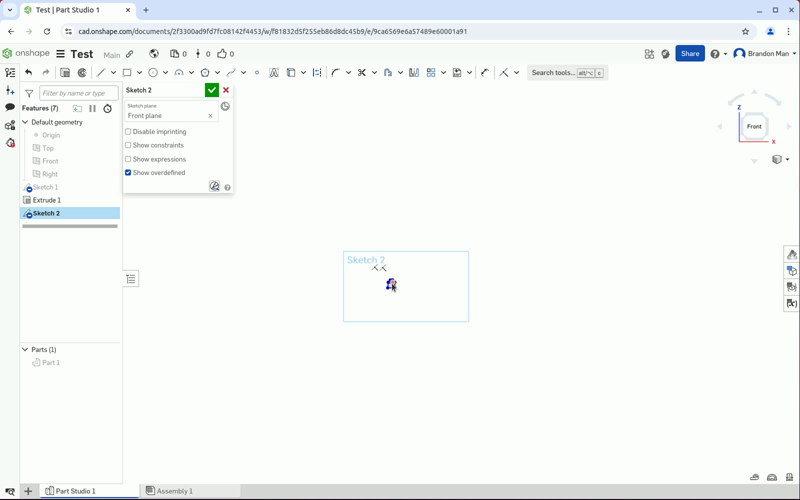
scroll(6)
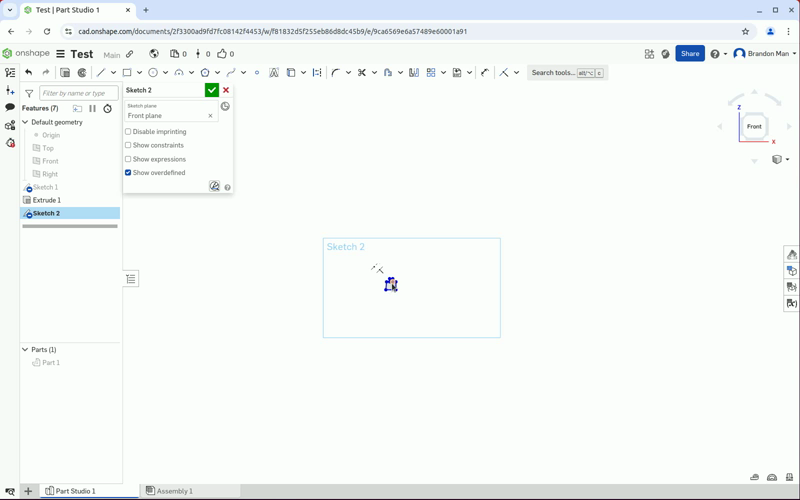
scroll(6)
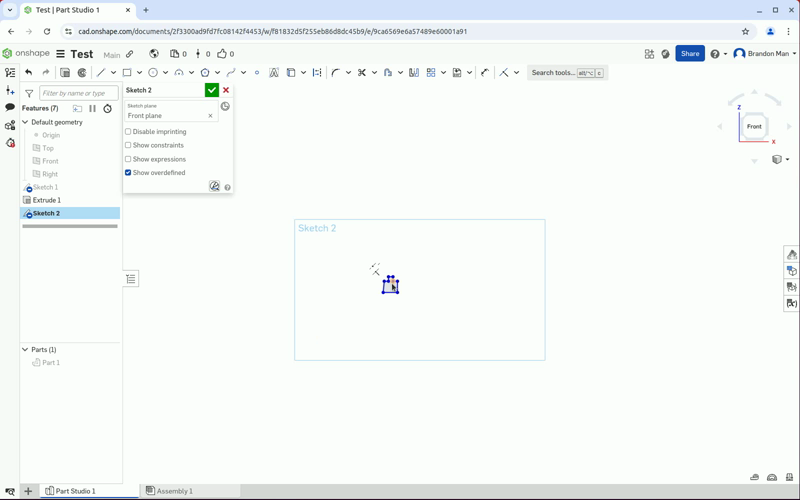
scroll(6)
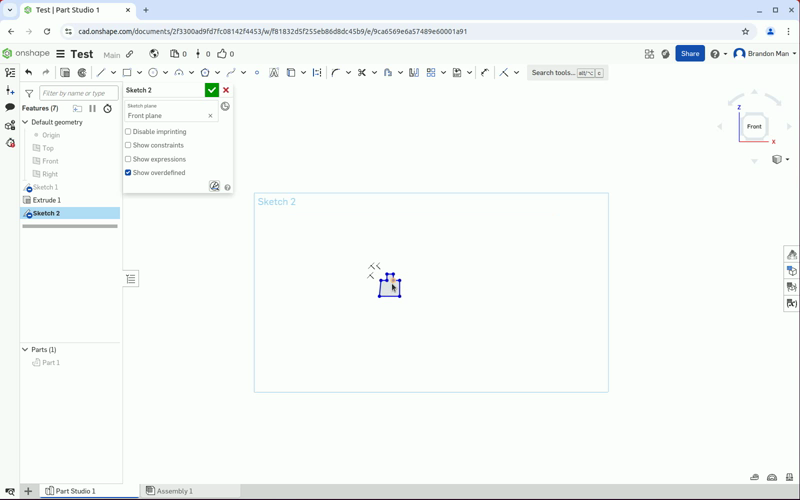
scroll(6)
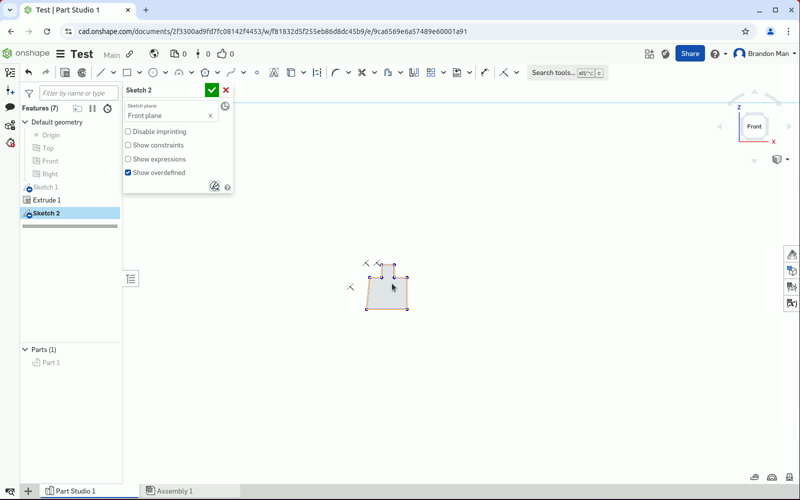
click(392, 283)
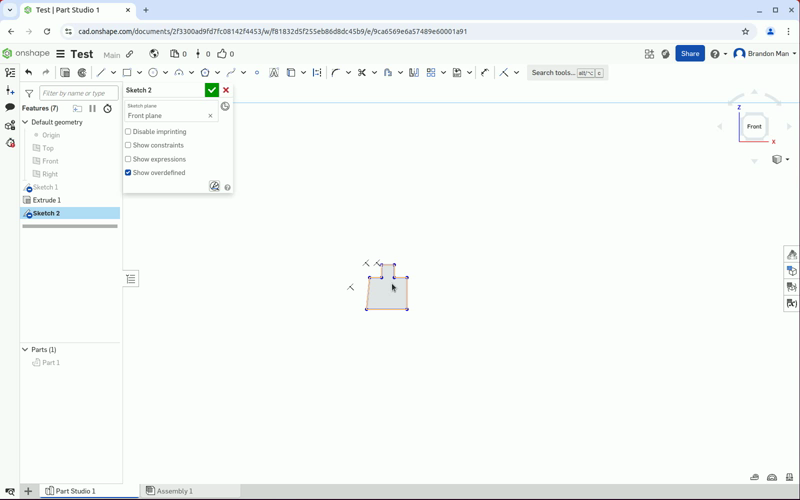
scroll(-6)
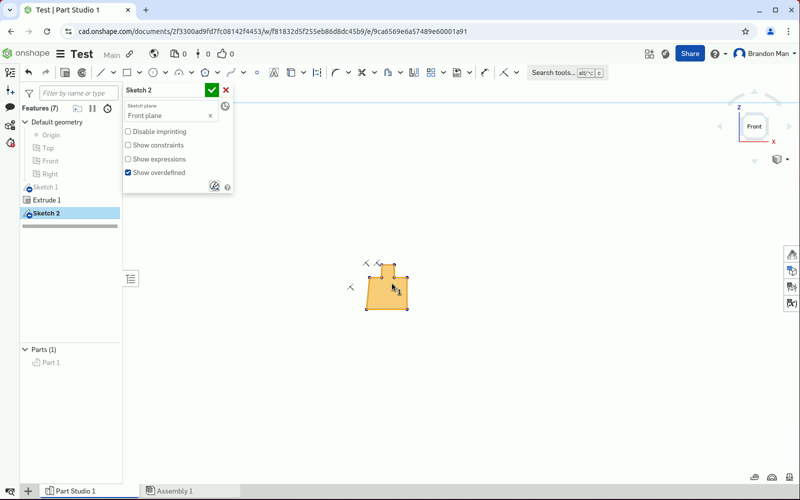
scroll(-6)
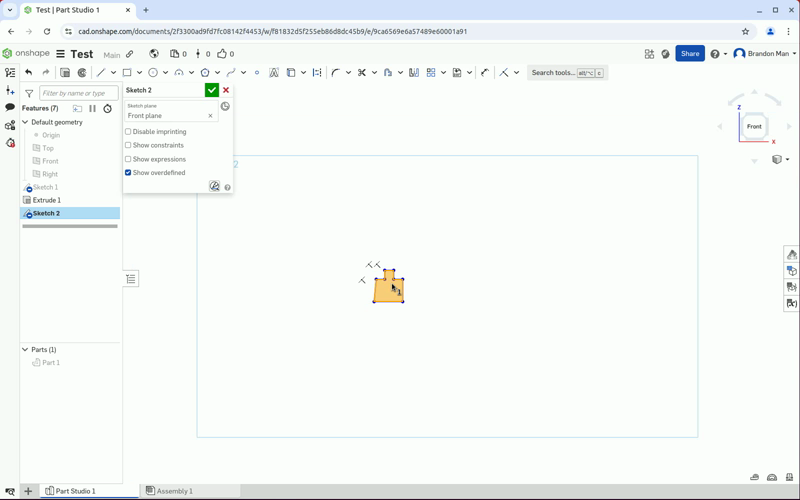
scroll(-6)
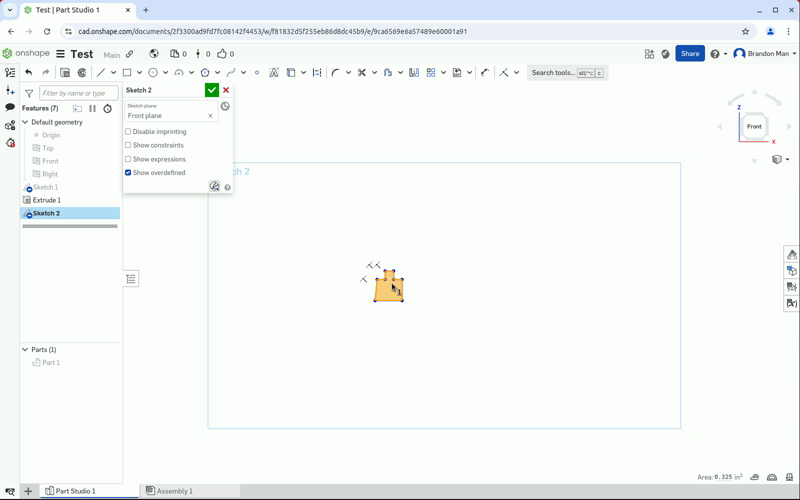
scroll(-6)
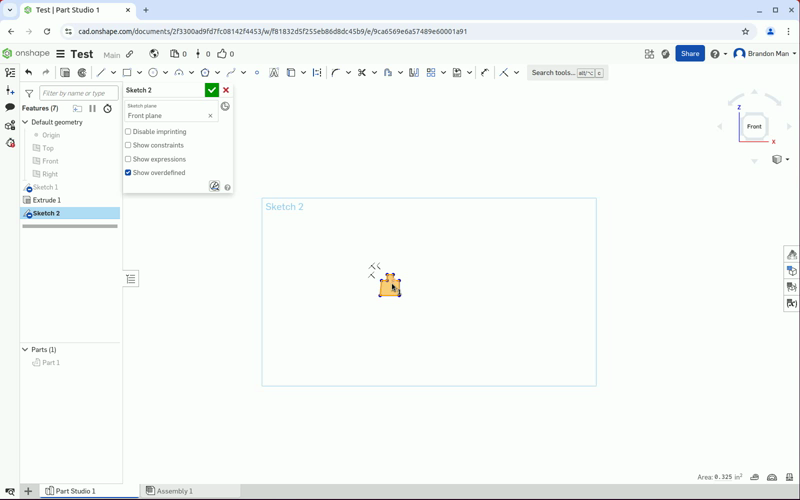
scroll(-6)
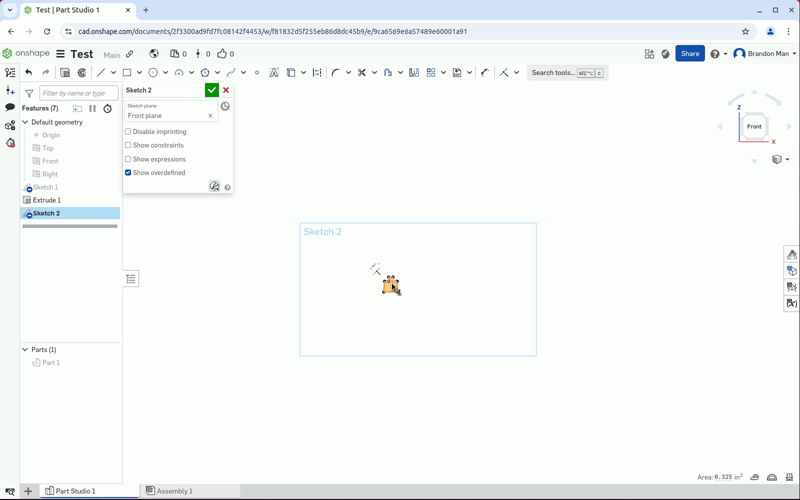
scroll(-6)
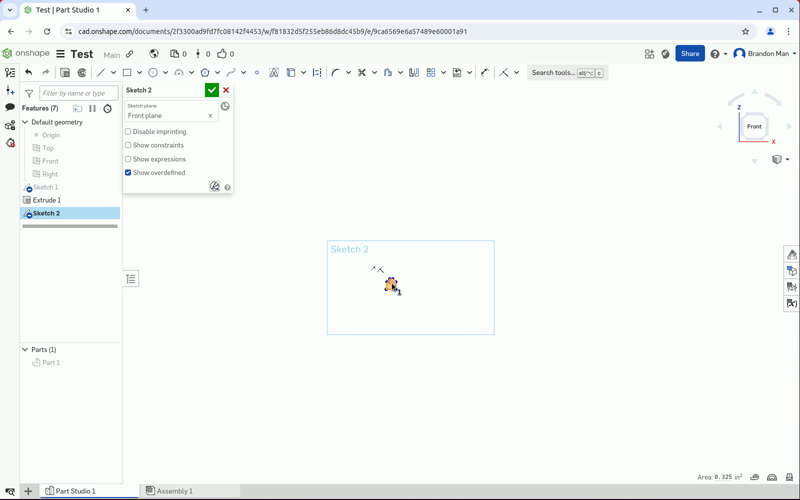
scroll(-6)
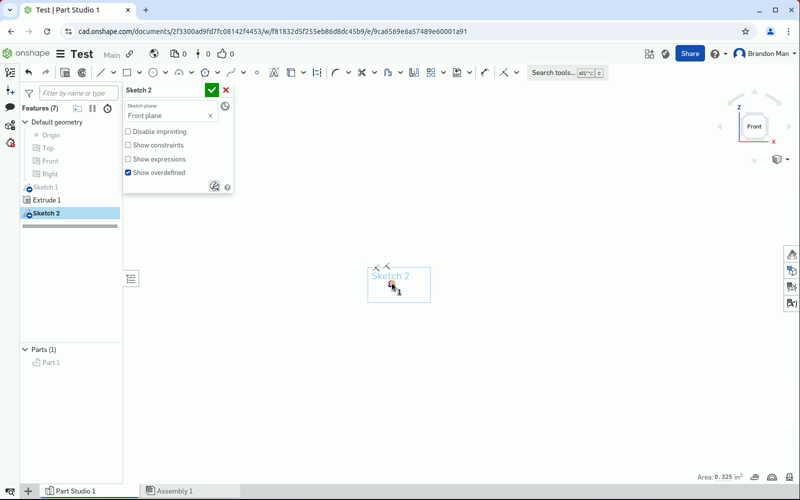
mouse_move(73, 352)
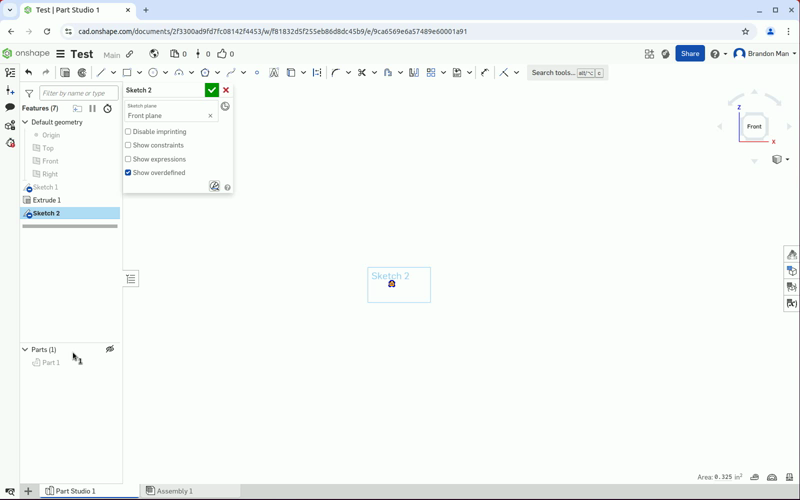
key(shift+y)
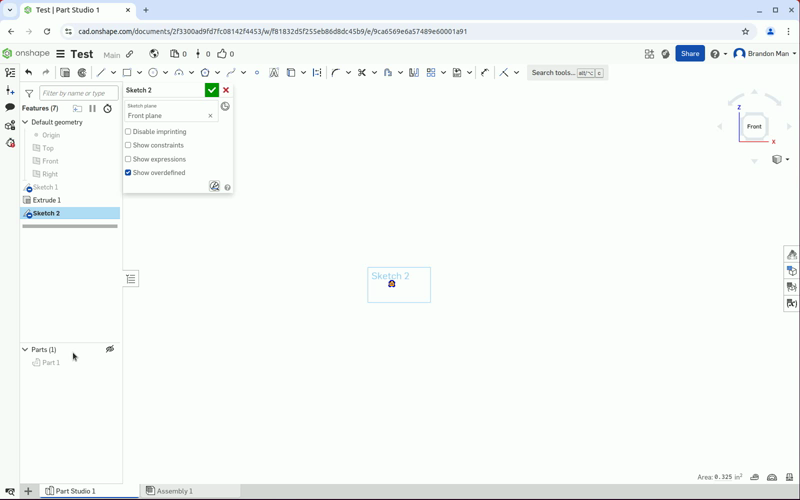
key(shift+e)
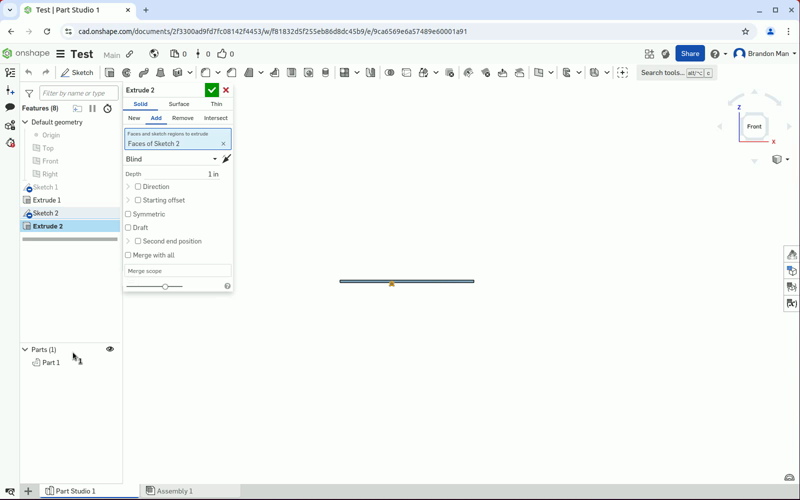
mouse_move(143, 106)
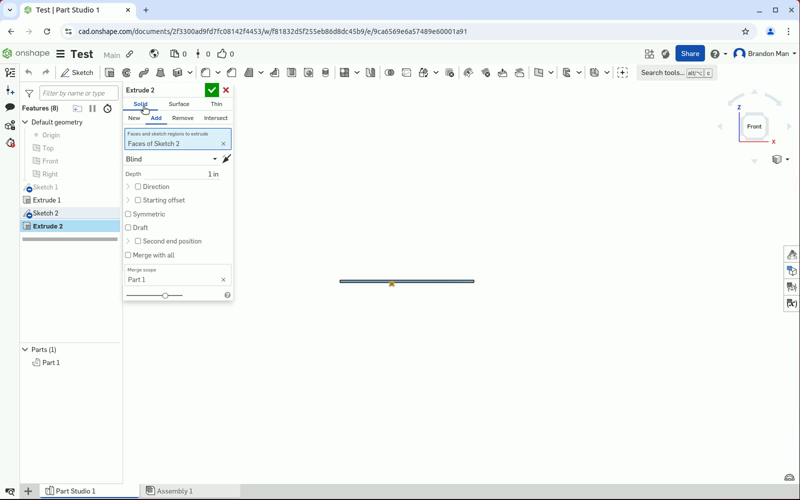
click(143, 106)
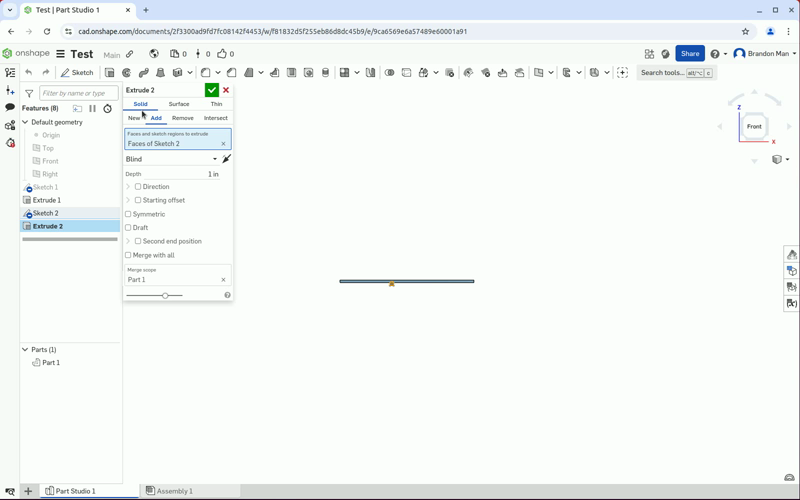
mouse_move(137, 120)
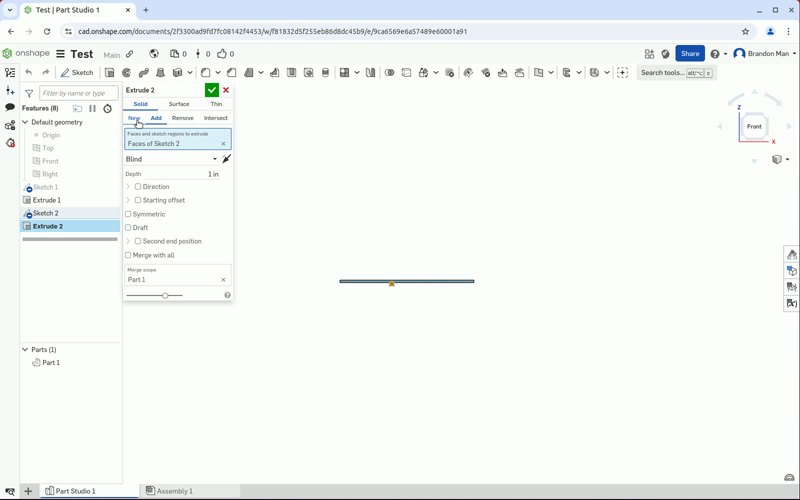
click(137, 120)
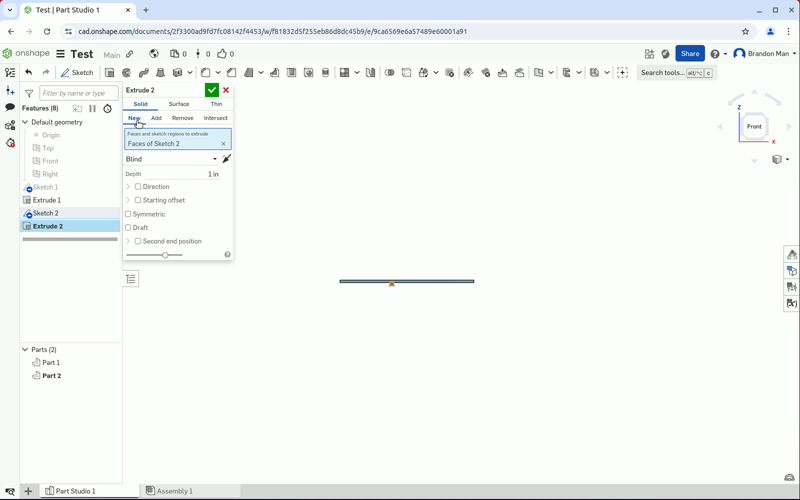
key(tab, 4)
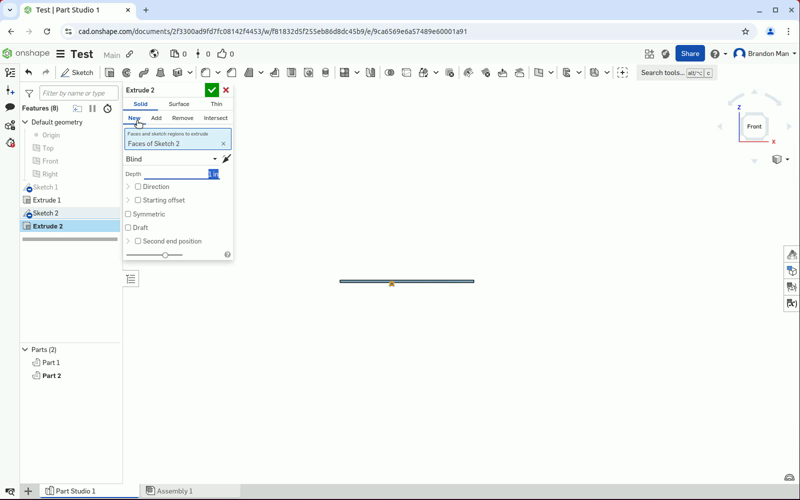
text(0.481)
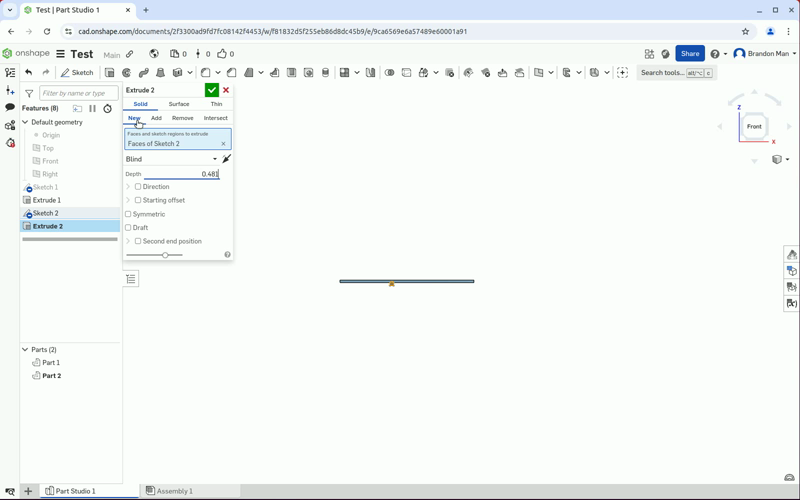
key(enter)
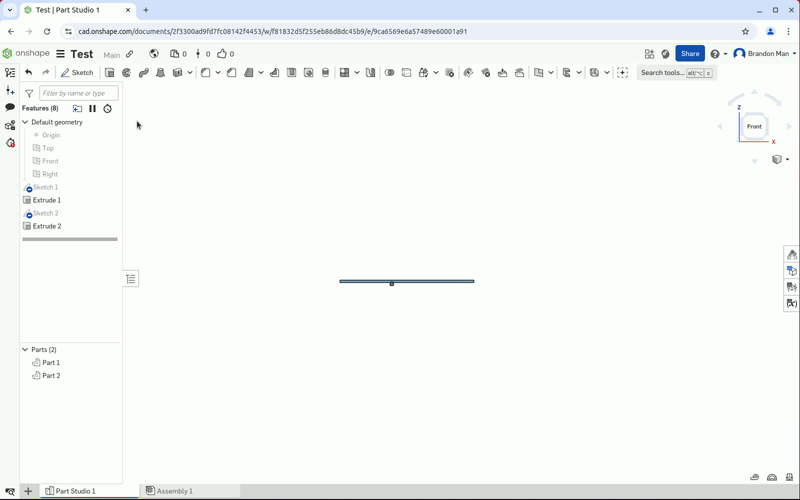
key(shift+h)
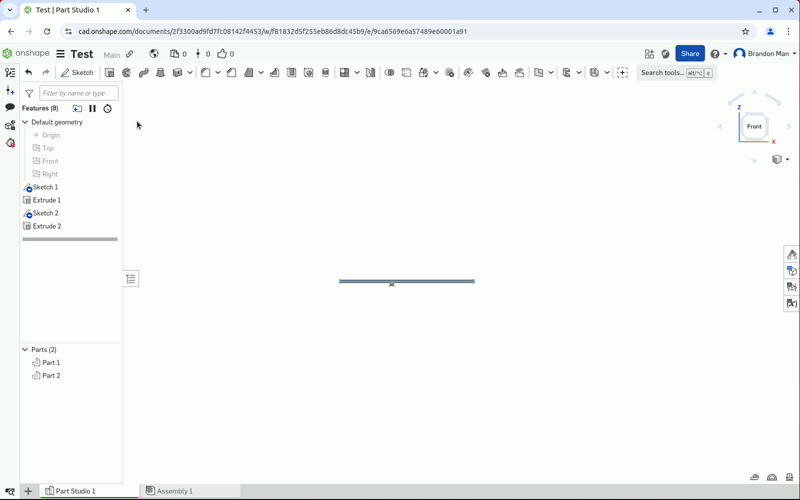
key(shift+h)
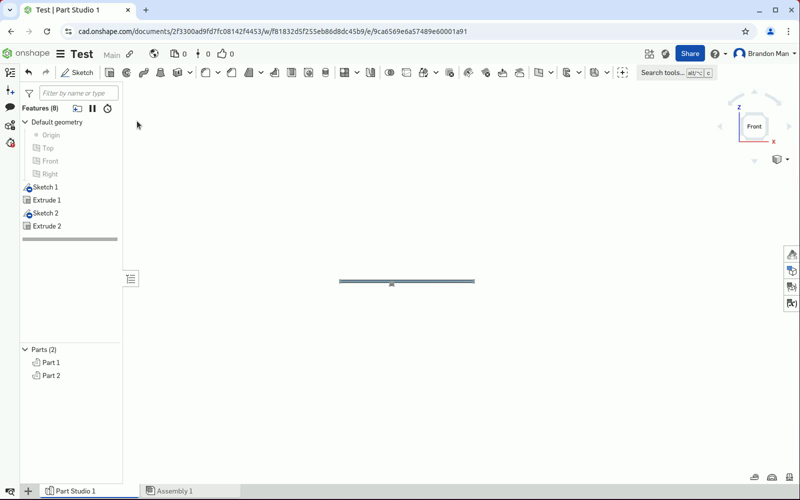
key(shift+7)
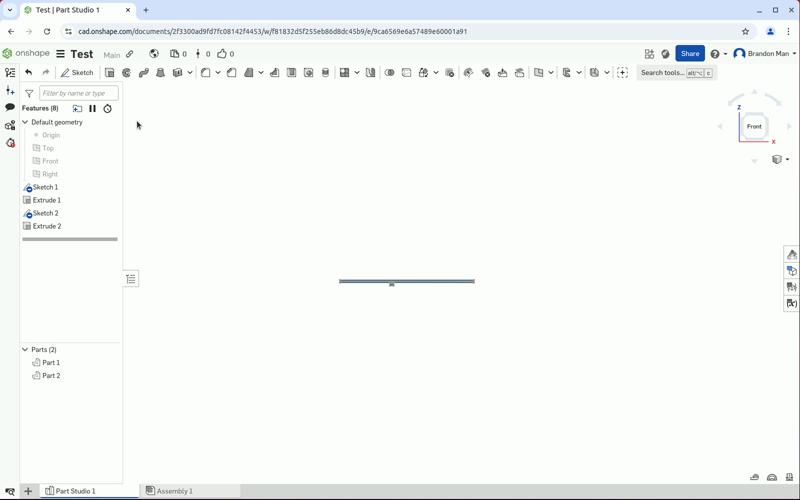
key(left, 2)
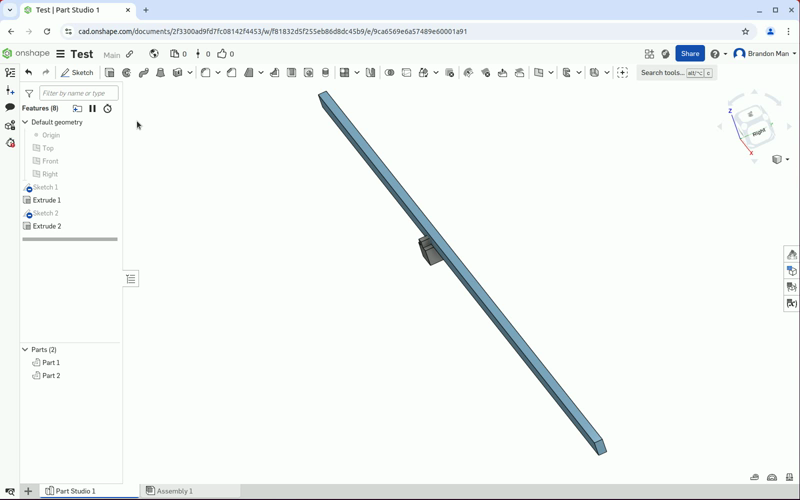
key(down, 2)
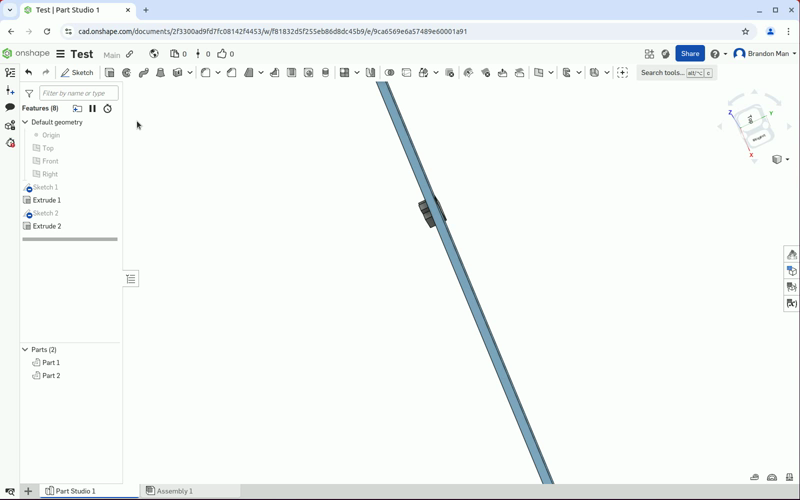
key(up, 2)
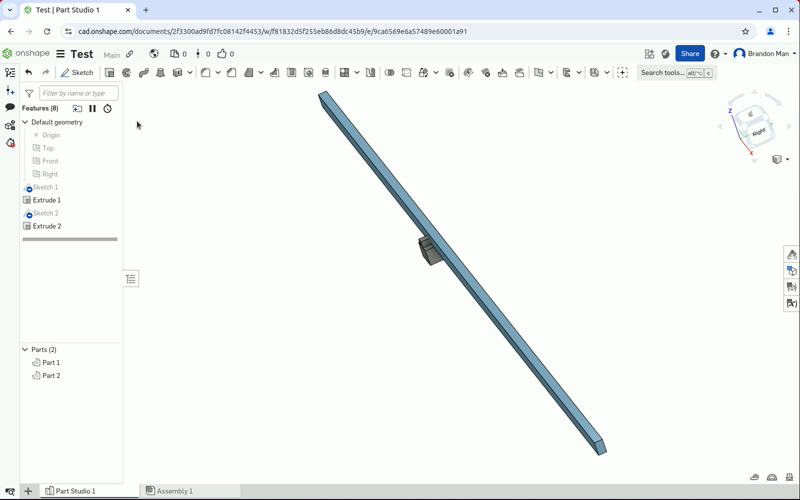
key(right, 2)
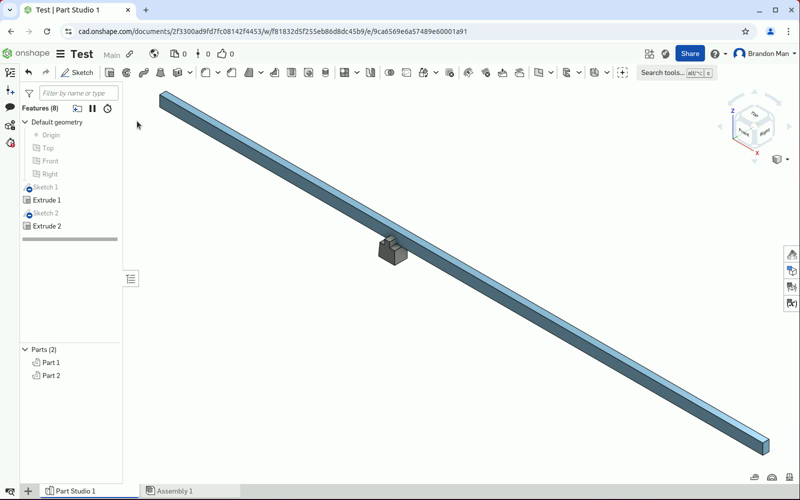
mouse_move(73, 189)
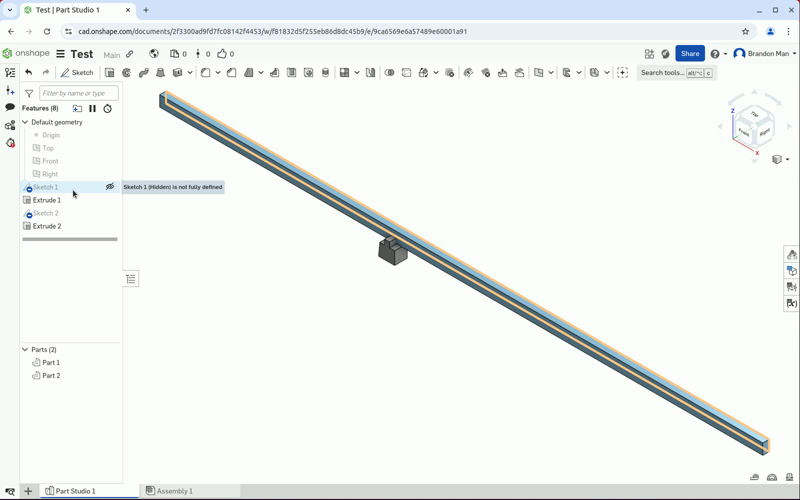
click(73, 189)